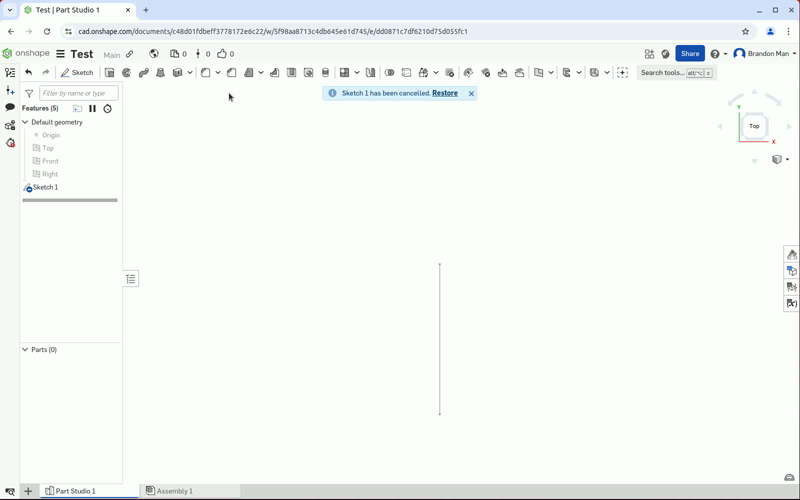
key(shift+h)
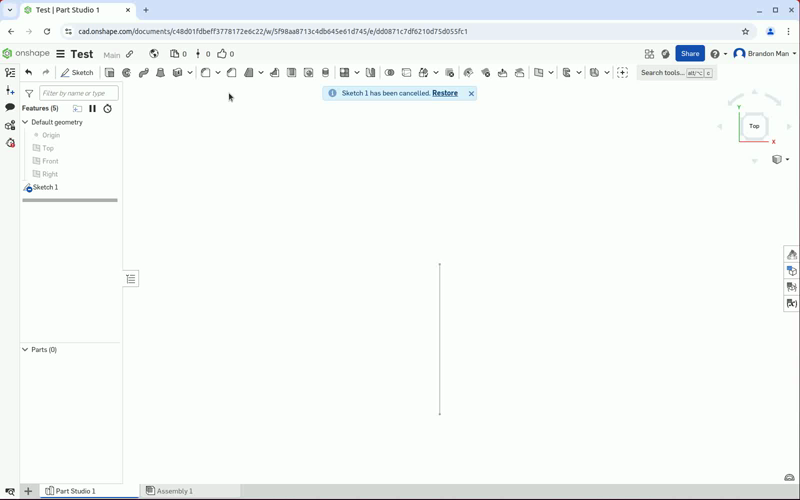
key(shift+s)
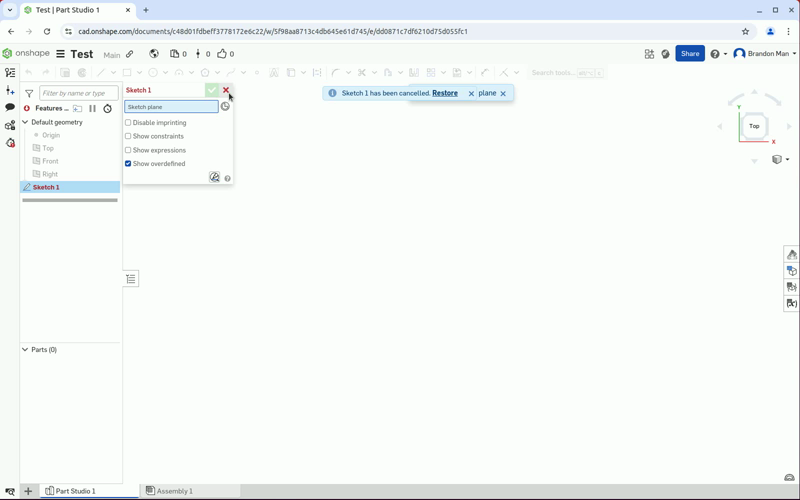
mouse_move(73, 150)
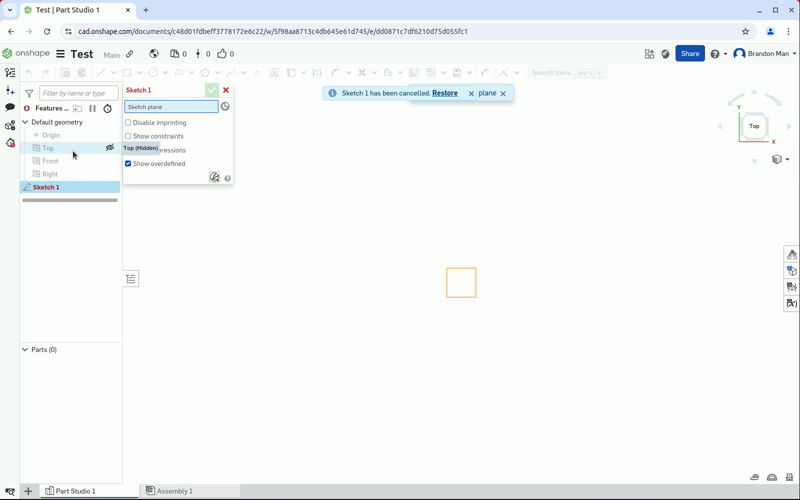
click(73, 150)
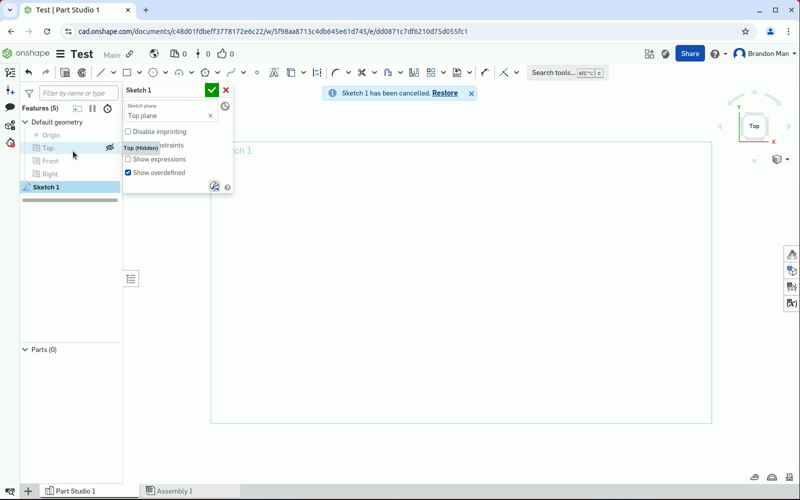
mouse_move(73, 352)
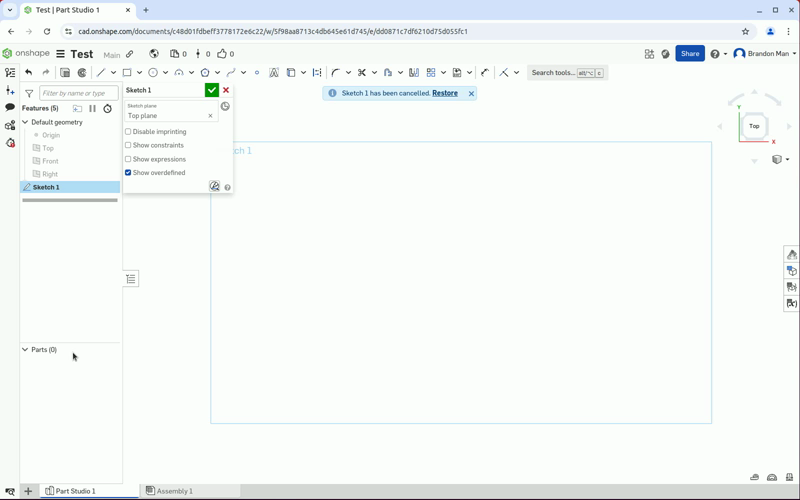
key(y)
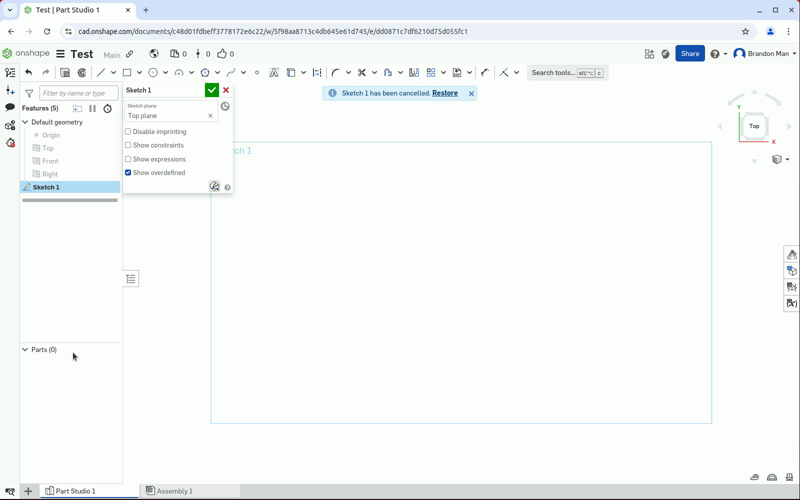
key(l)
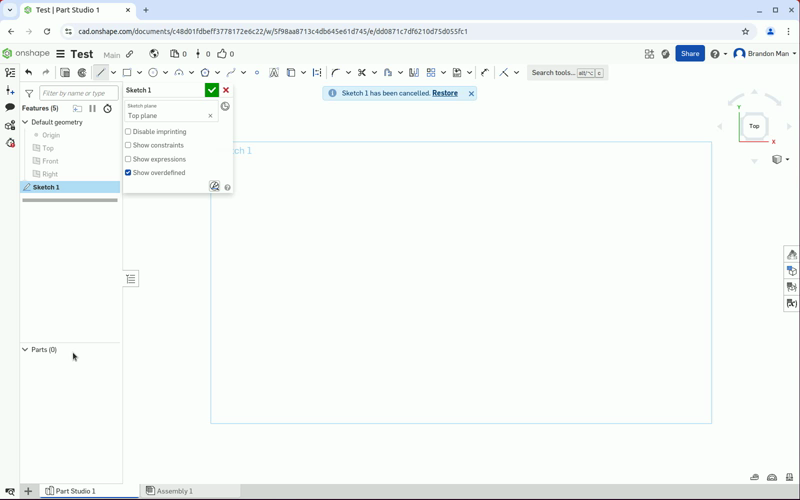
key_down(shift)
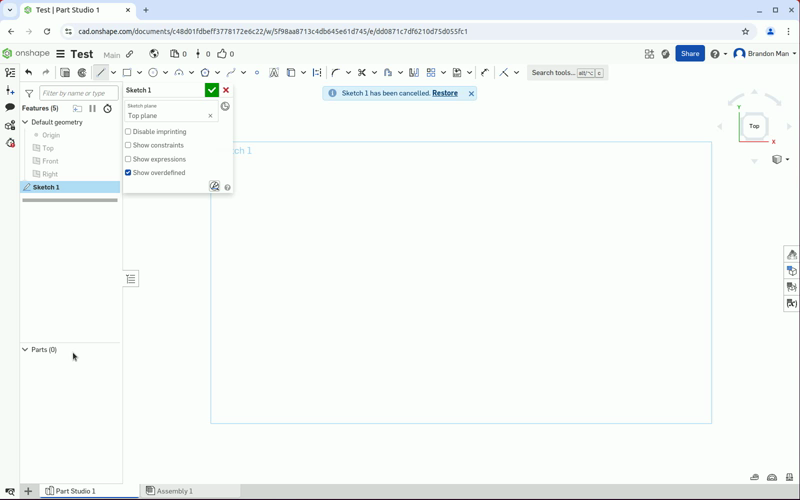
mouse_move(348, 339)
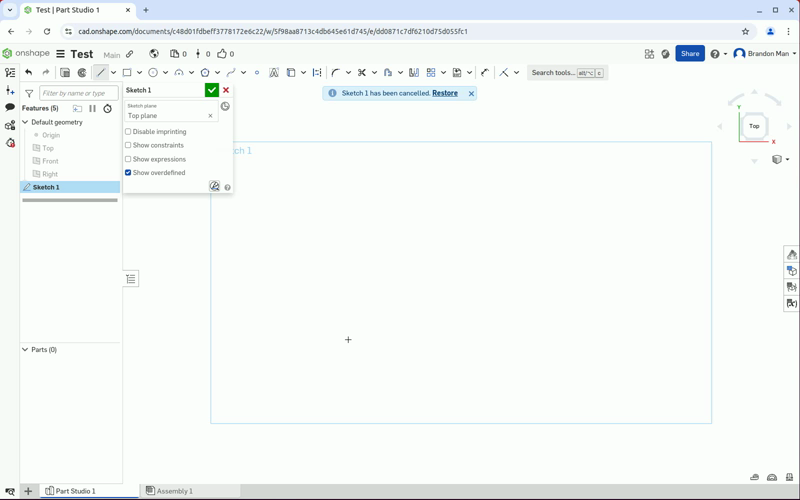
click(348, 339)
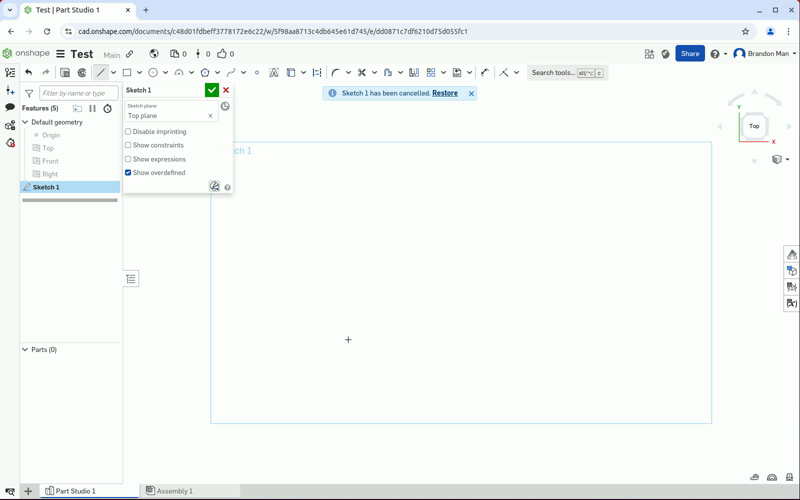
key_up(shift)
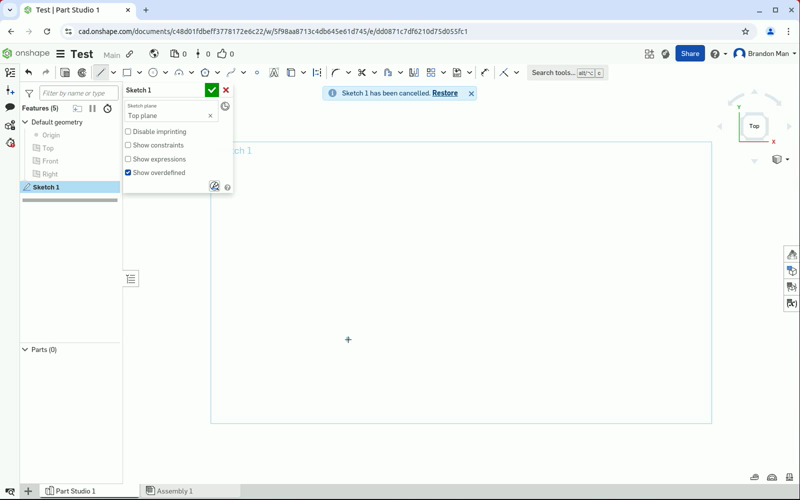
key_down(shift)
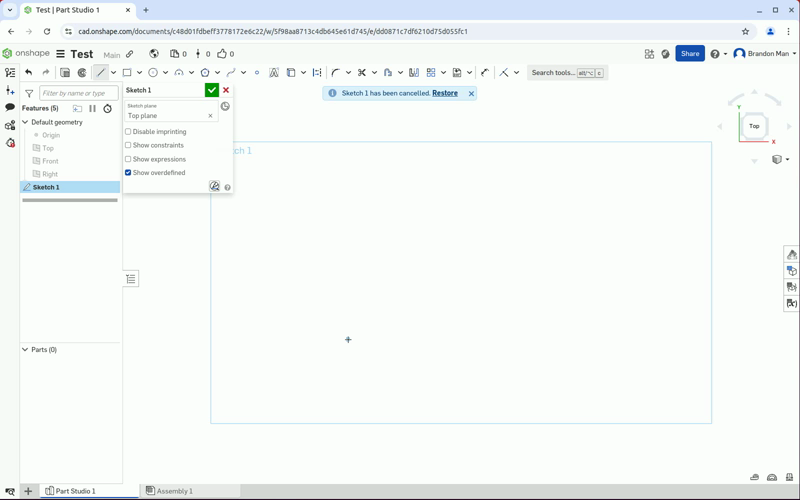
mouse_move(572, 339)
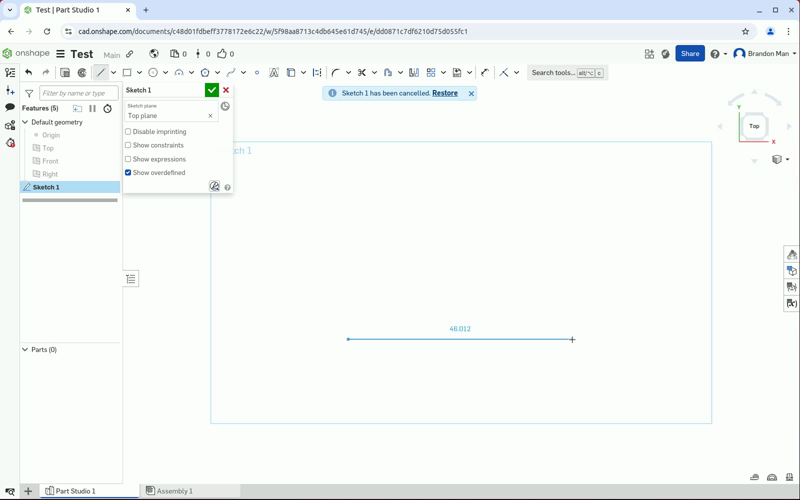
click(572, 339)
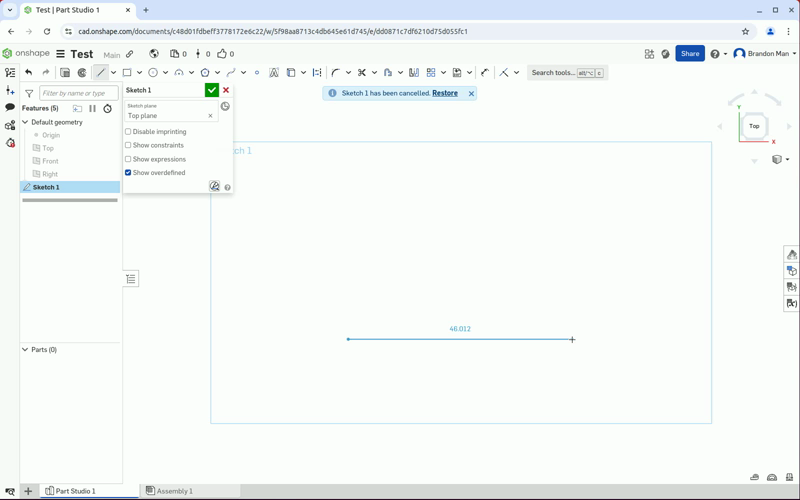
key_up(shift)
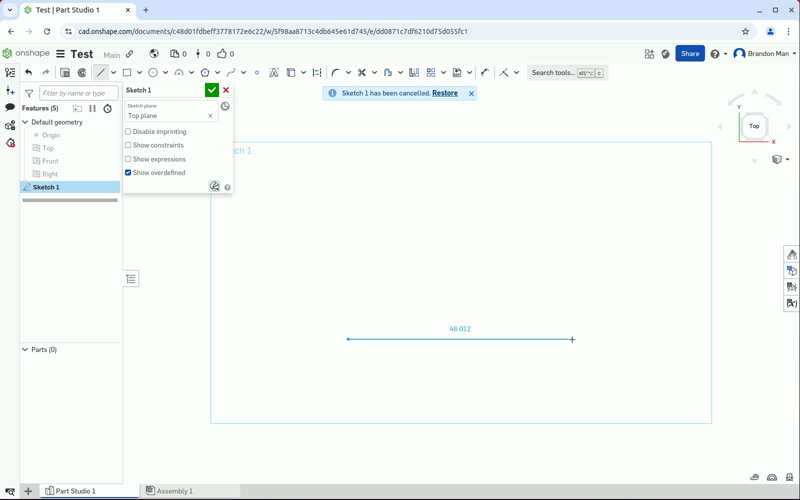
key_down(shift)
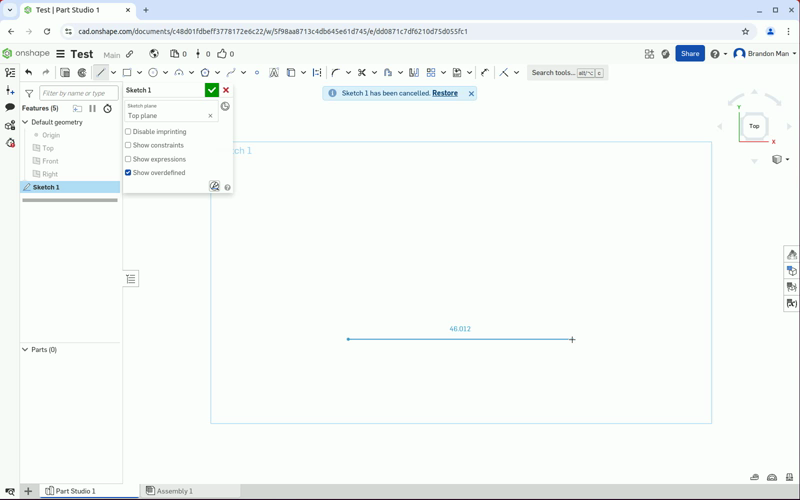
mouse_move(572, 226)
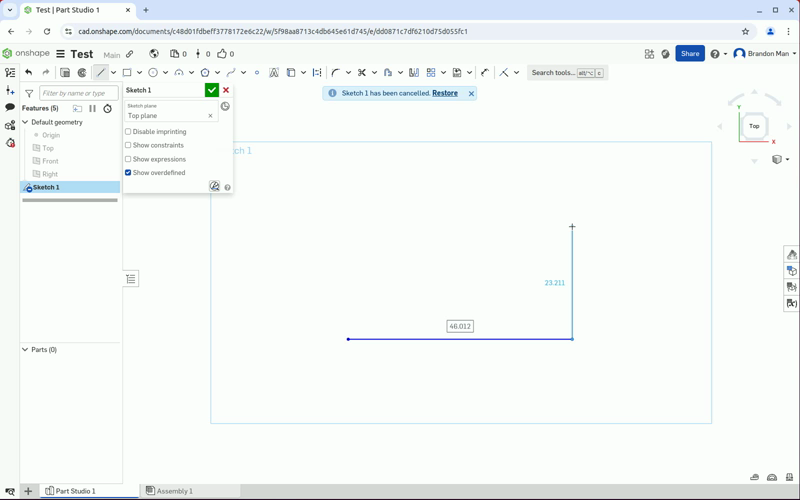
click(572, 226)
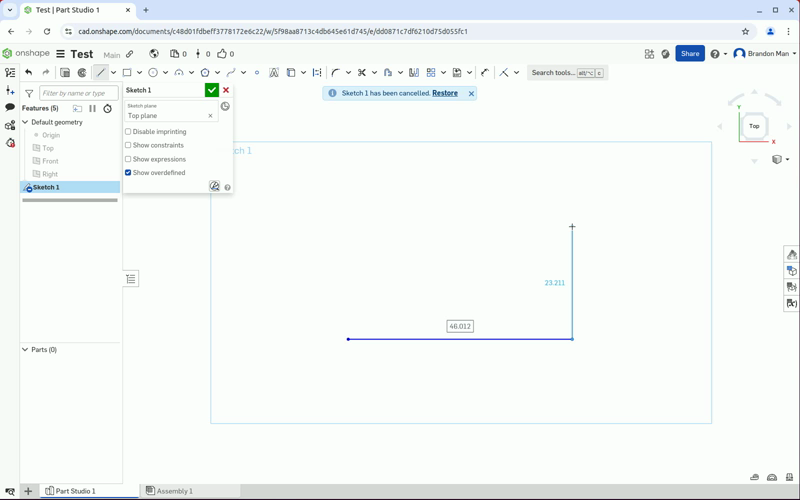
key_up(shift)
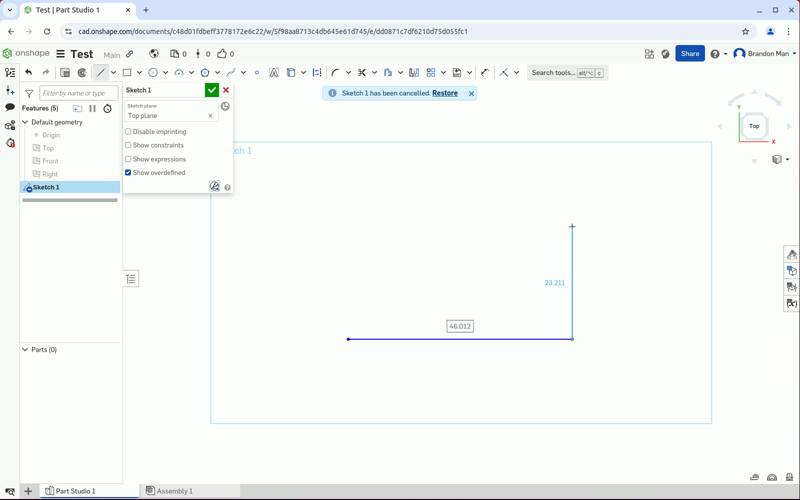
key_down(shift)
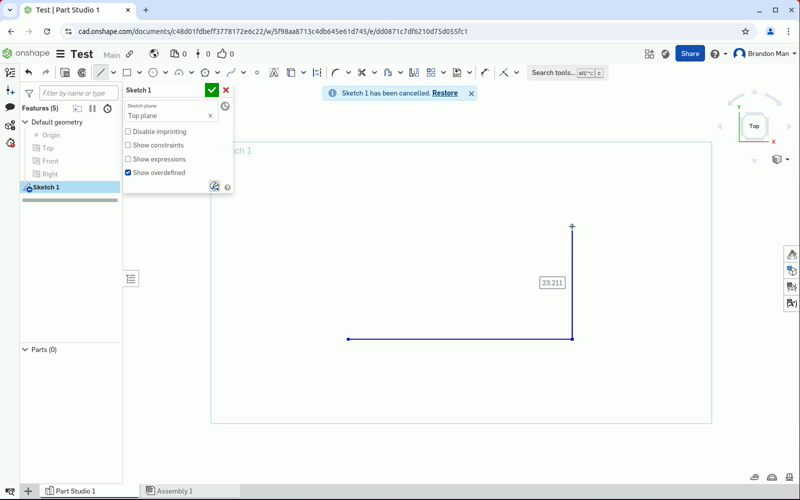
mouse_move(348, 226)
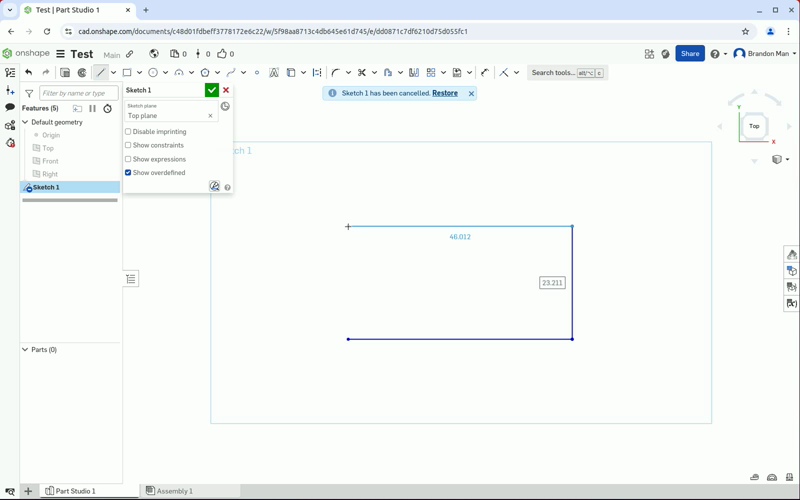
click(348, 226)
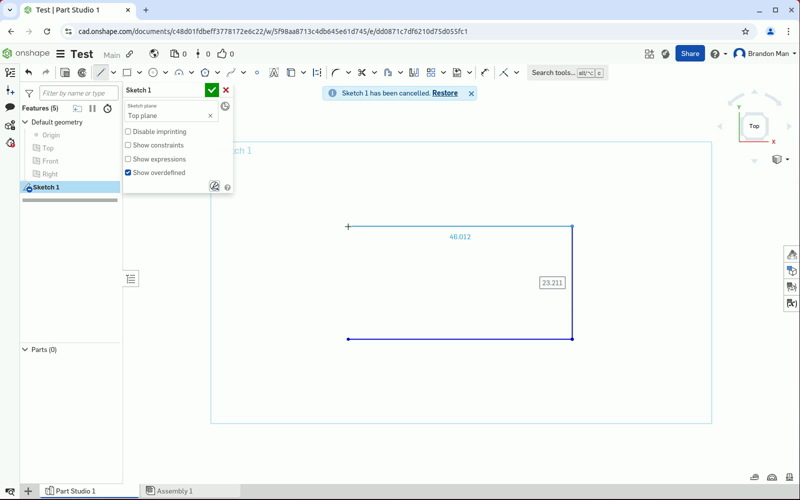
key_up(shift)
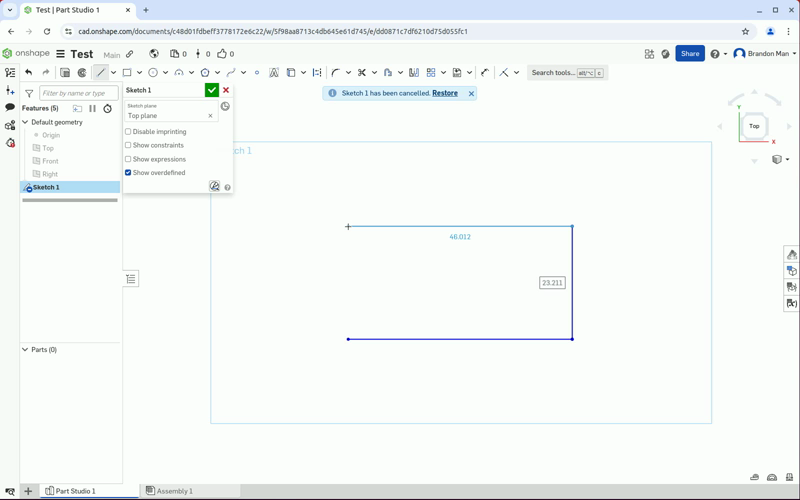
key_down(shift)
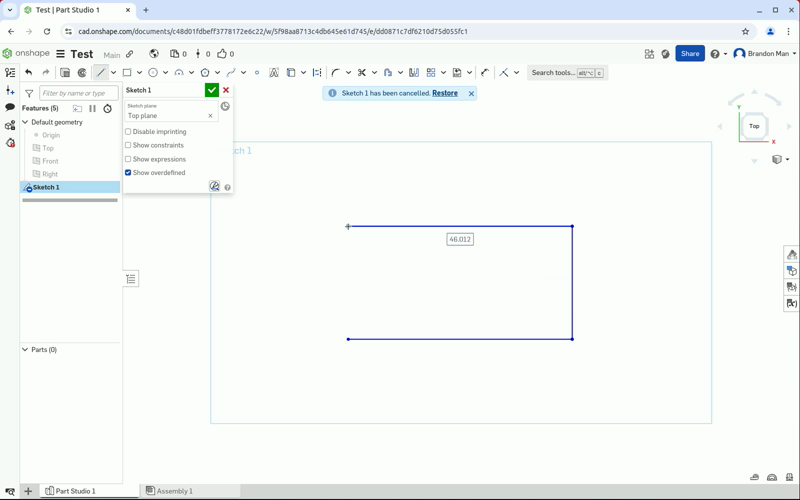
mouse_move(348, 339)
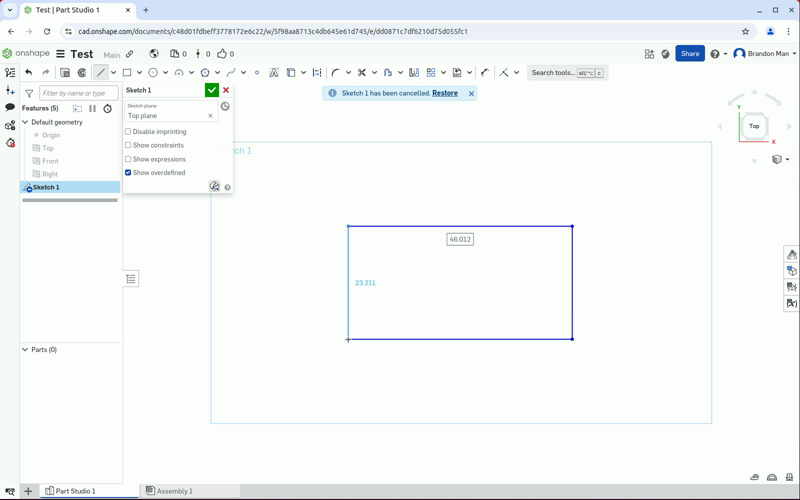
key_up(shift)
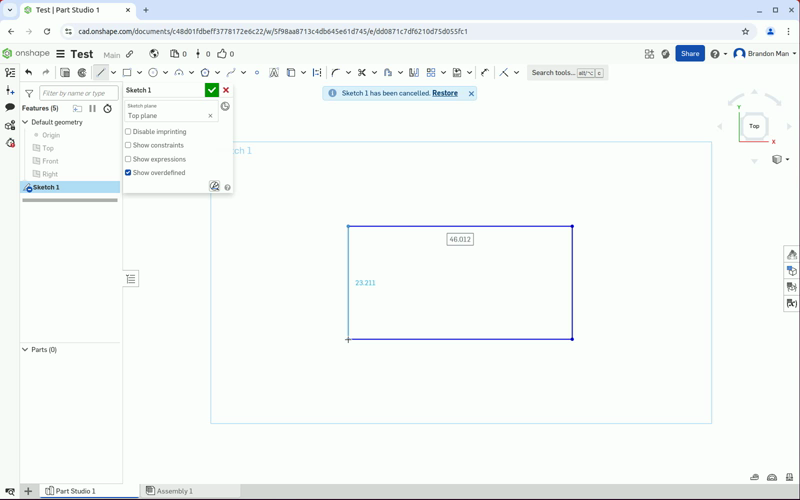
click(348, 339)
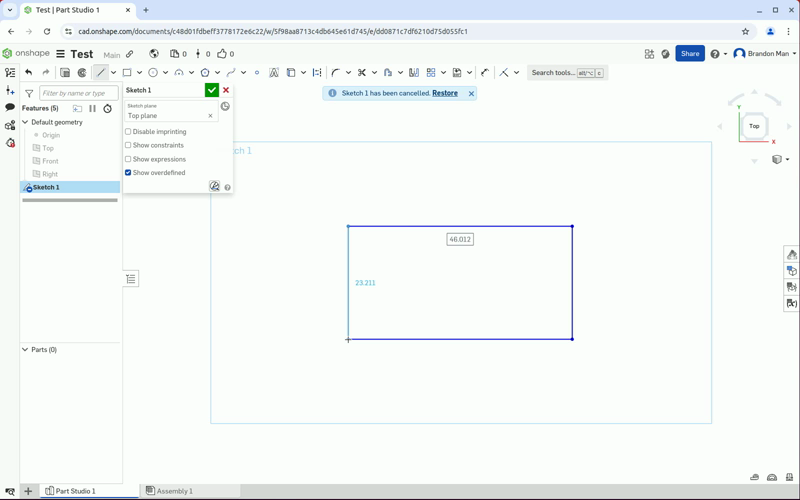
key(esc)
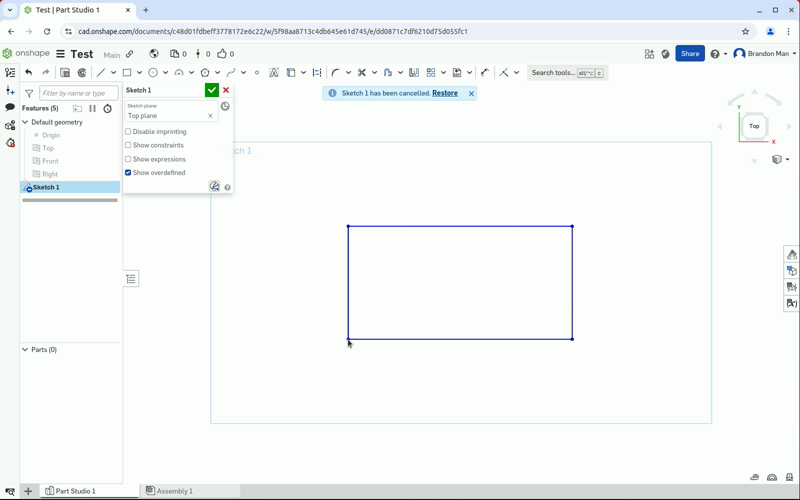
mouse_move(525, 279)
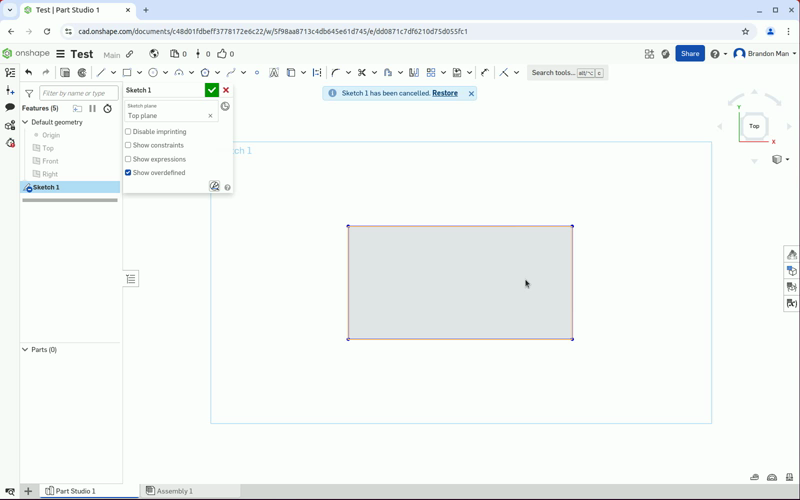
click(525, 279)
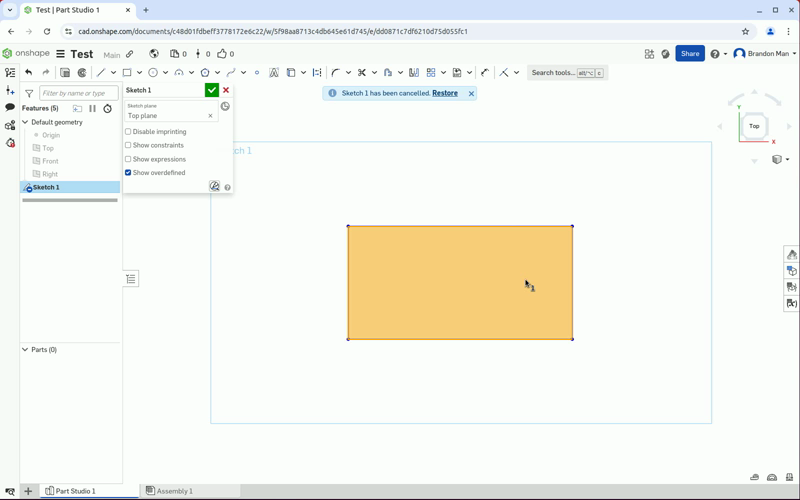
mouse_move(73, 352)
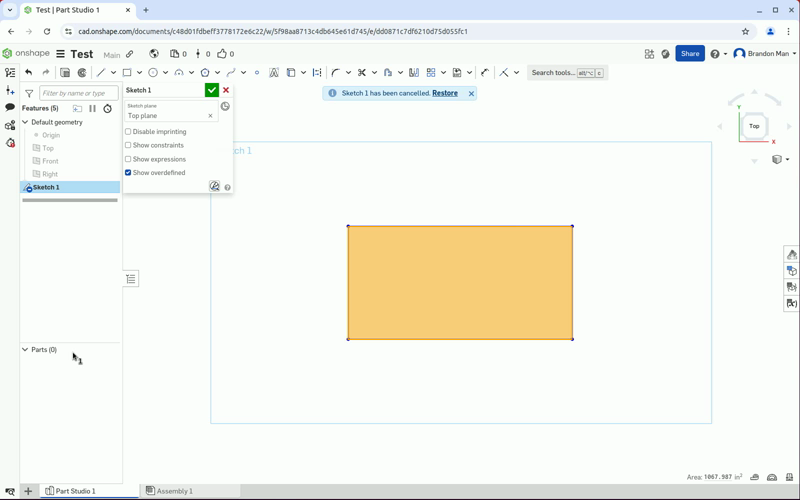
key(shift+y)
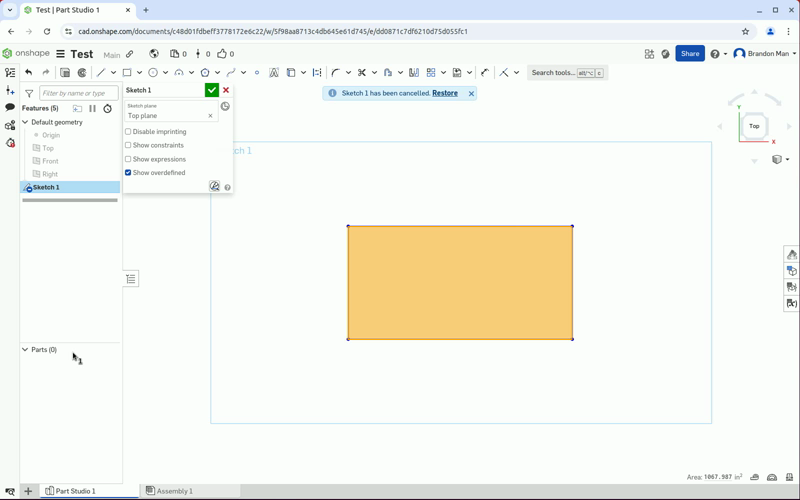
key(shift+e)
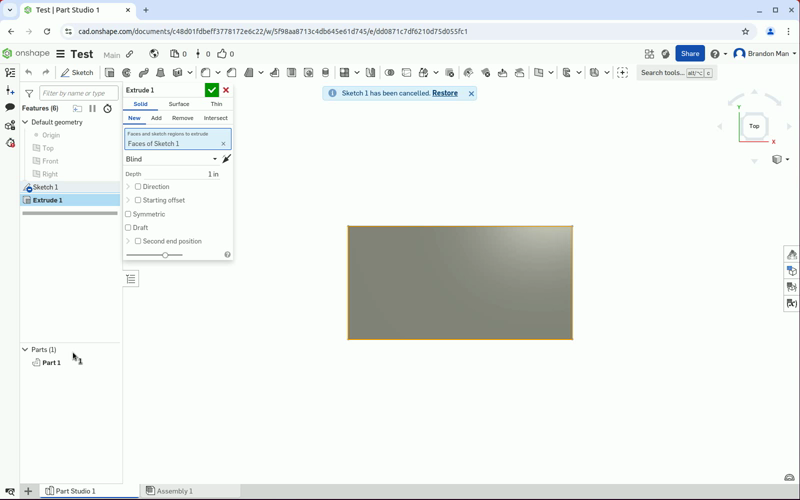
mouse_move(143, 106)
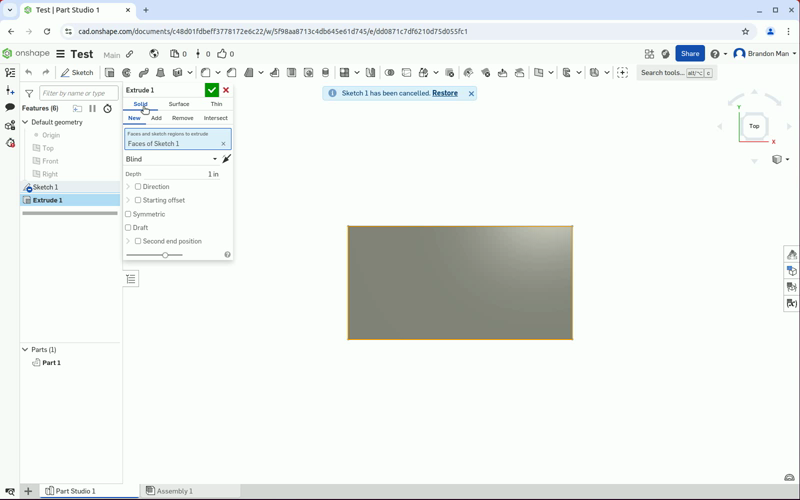
click(143, 106)
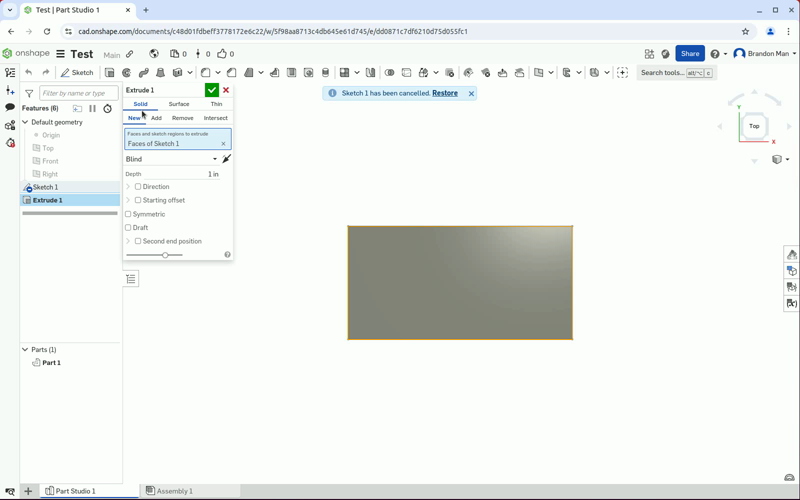
mouse_move(137, 120)
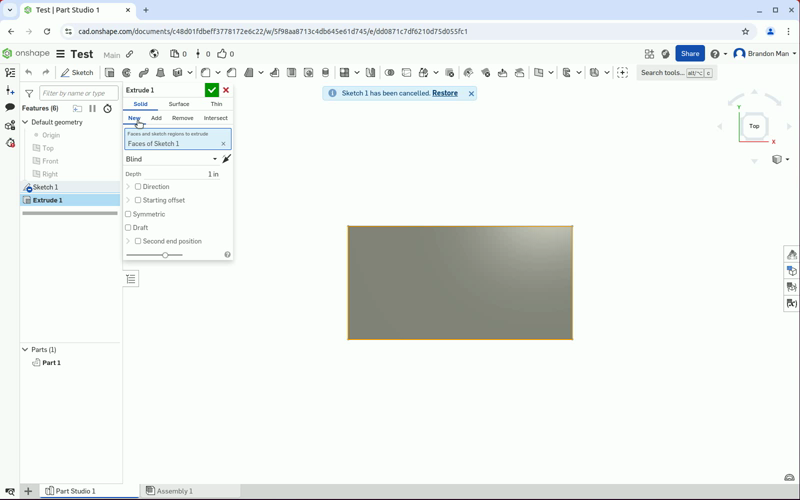
click(137, 120)
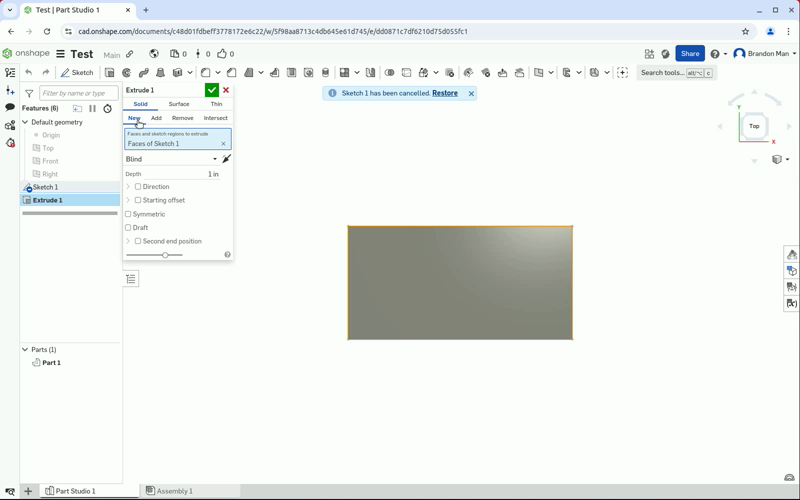
key(tab, 4)
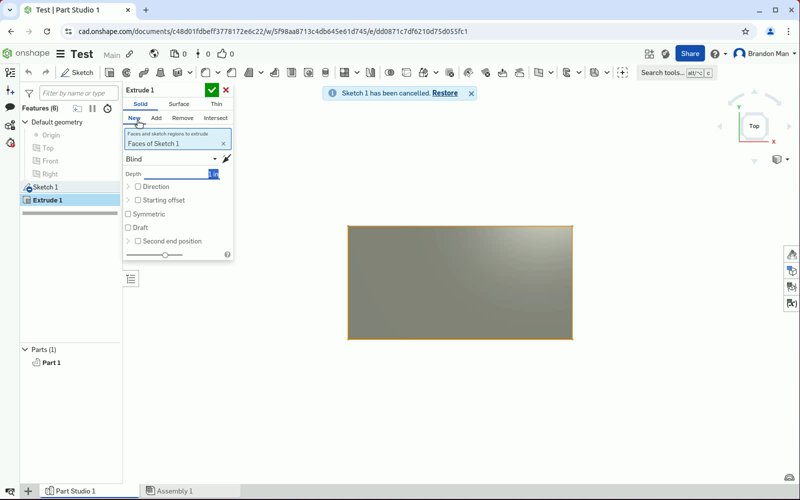
text(11.554)
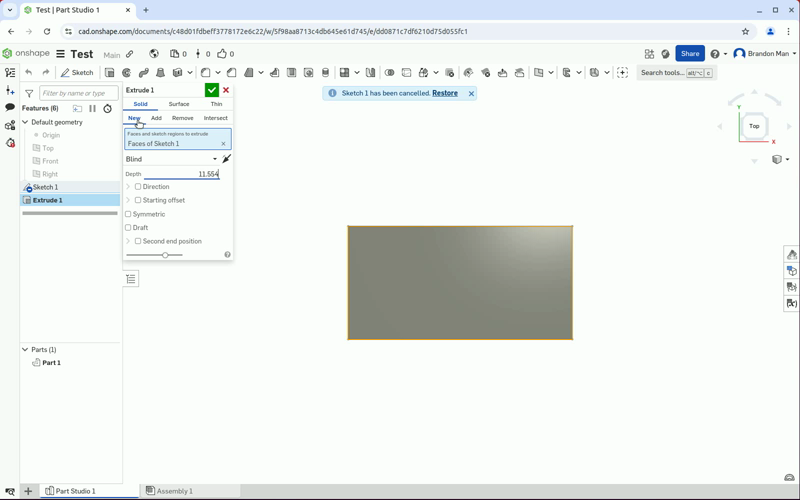
key(enter)
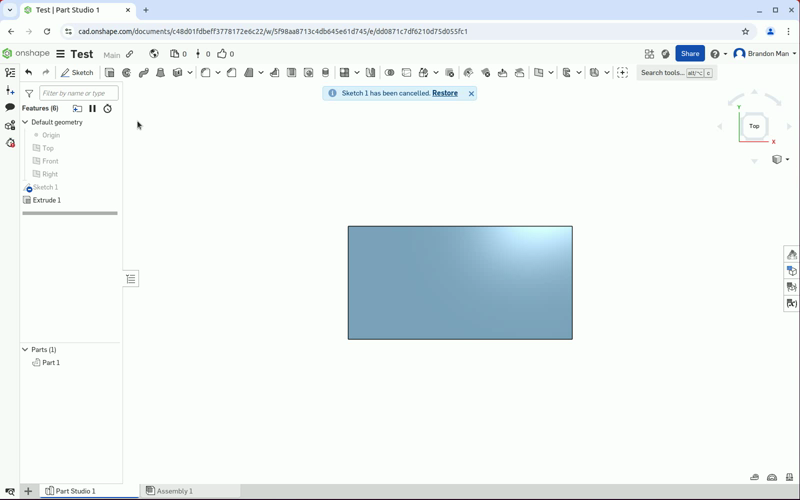
key(shift+h)
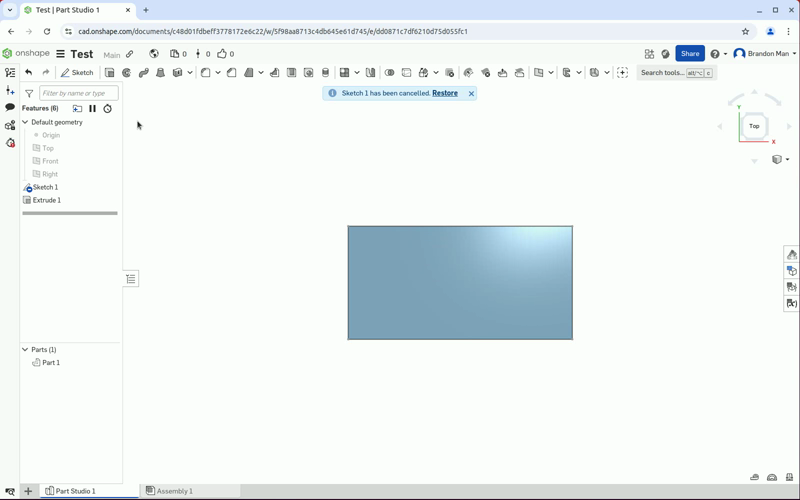
key(shift+h)
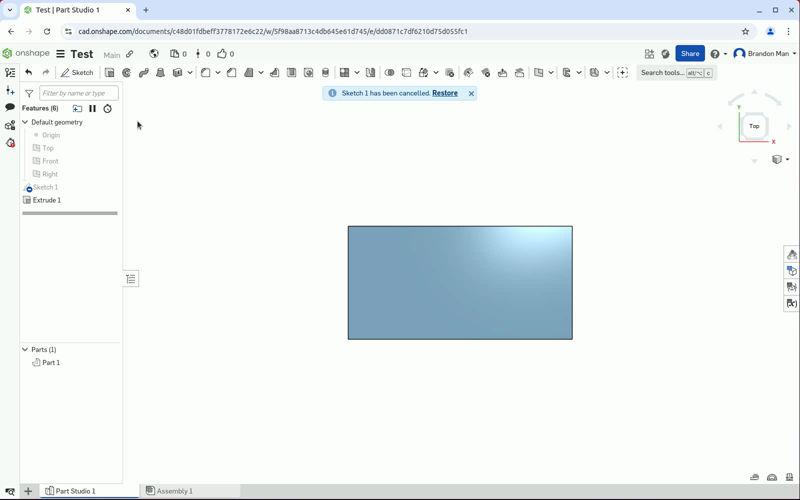
mouse_move(73, 189)
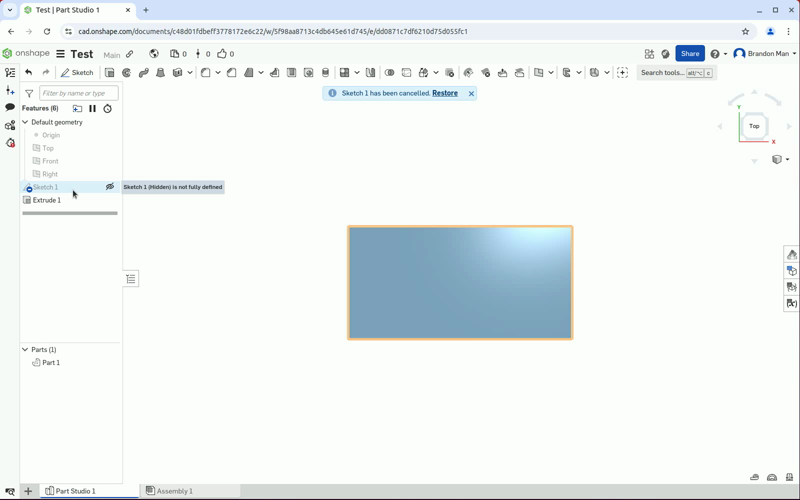
click(73, 189)
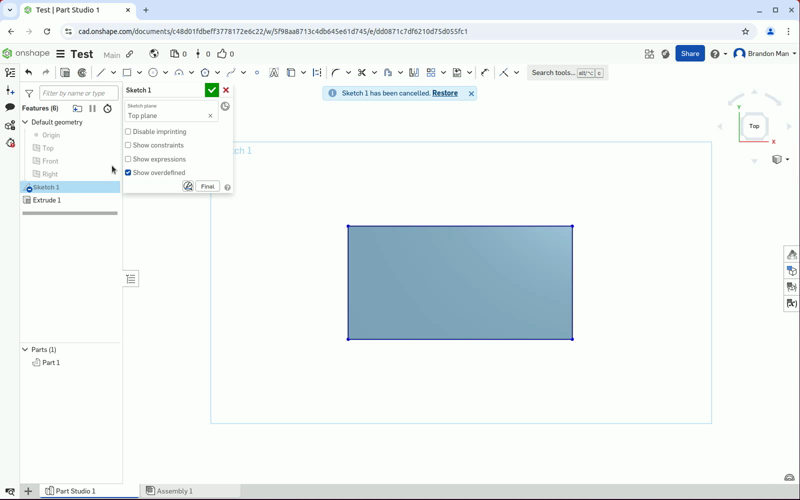
mouse_move(229, 92)
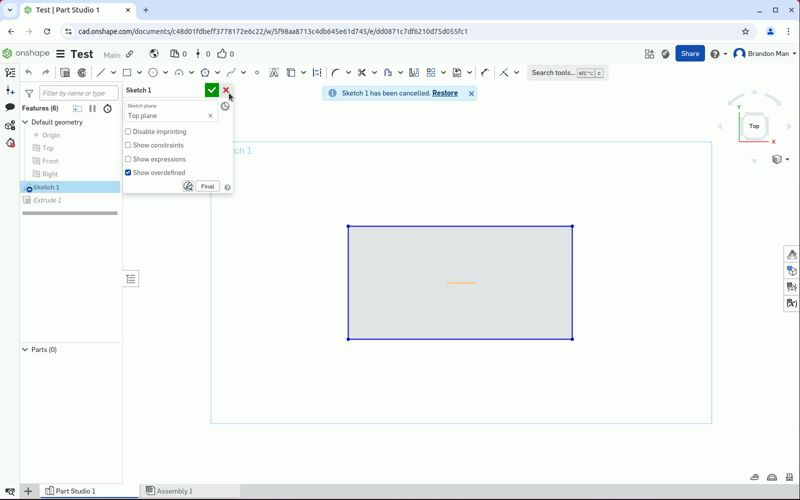
click(229, 92)
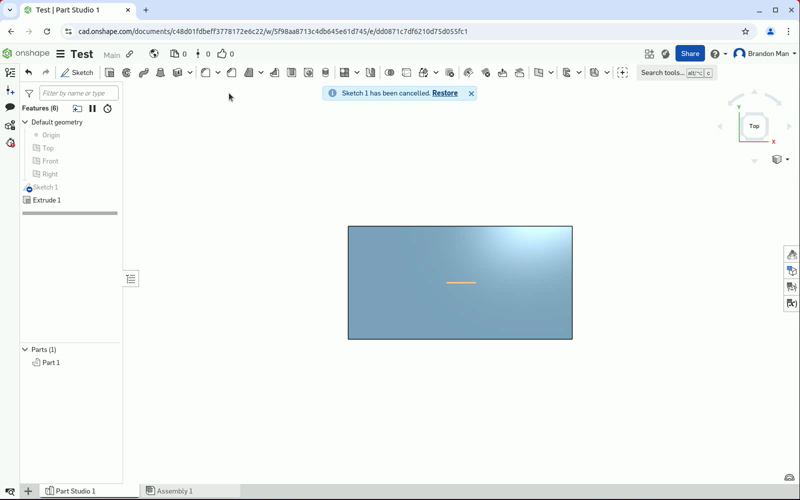
mouse_move(73, 352)
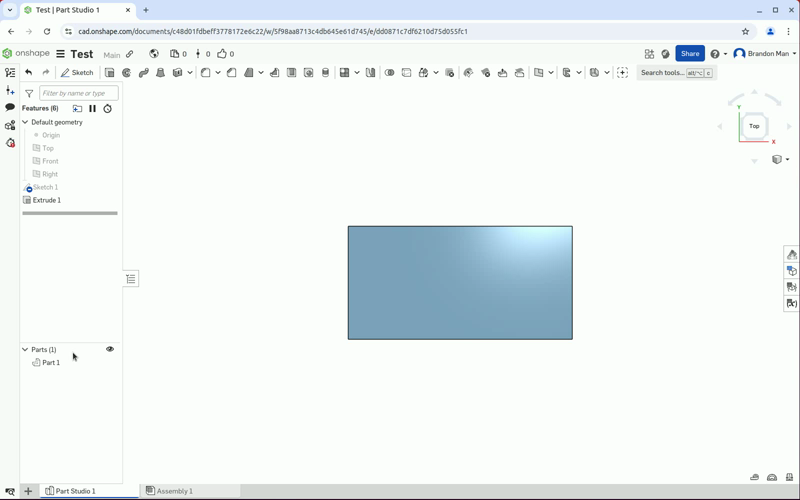
key(y)
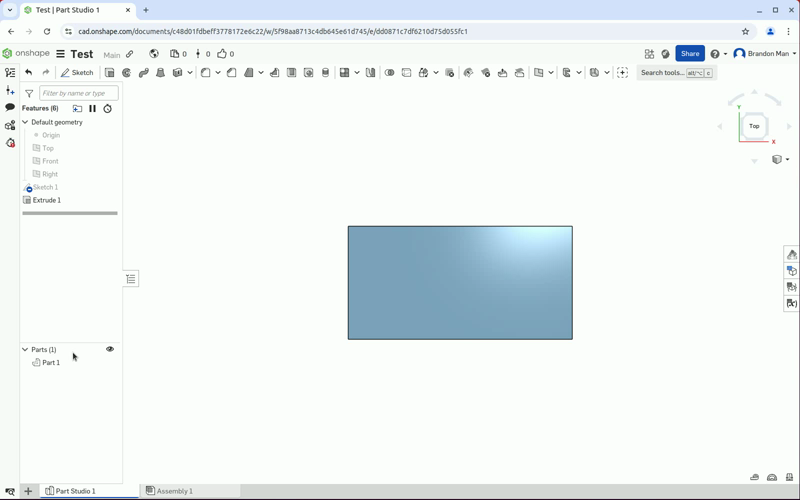
key(shift+p)
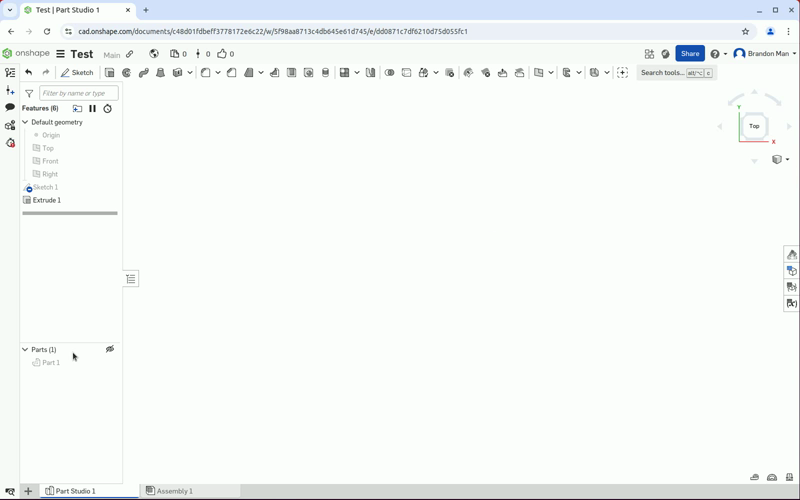
key(space)
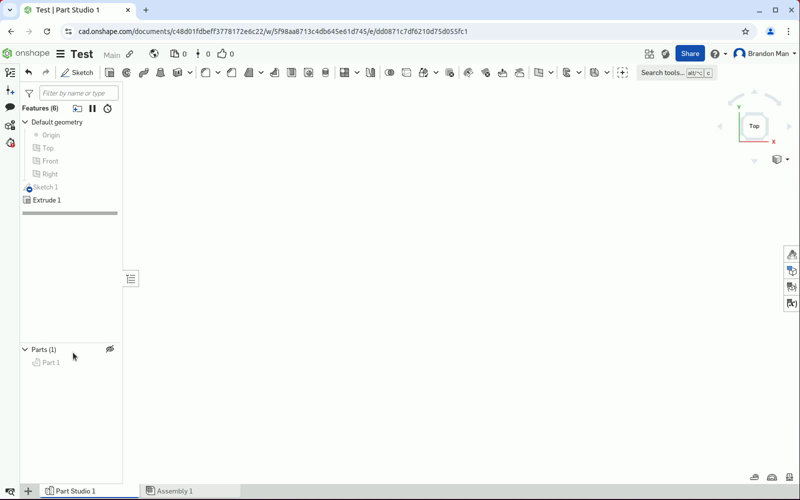
key_down(shift)
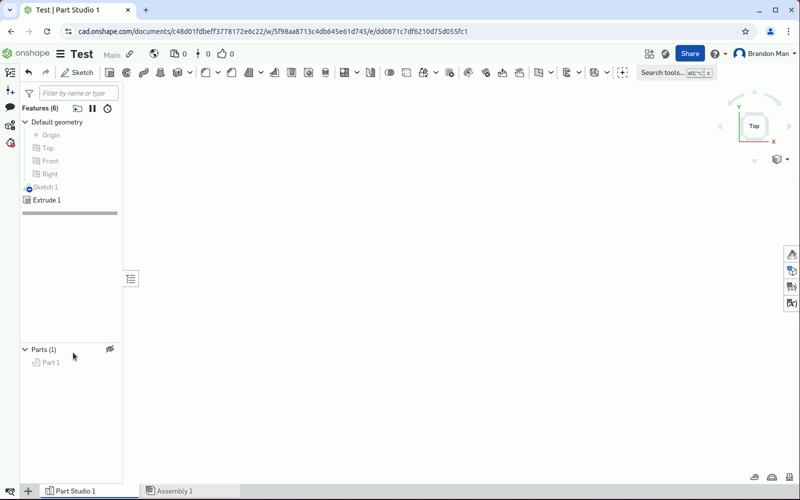
key(up)
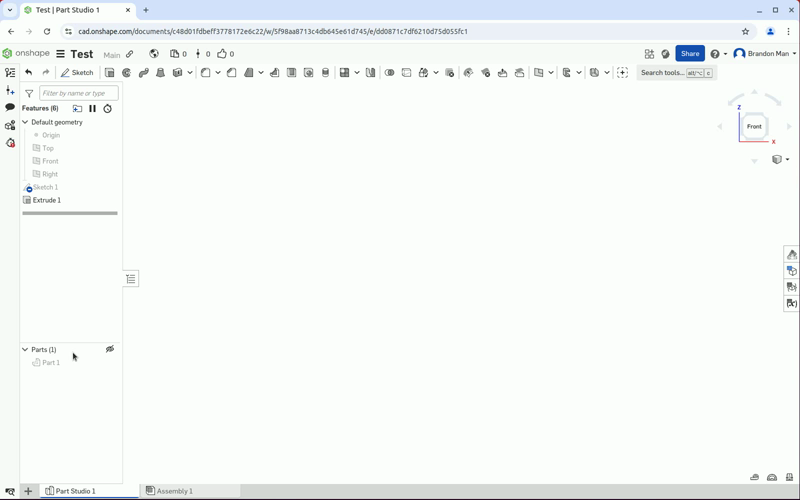
key_up(shift)
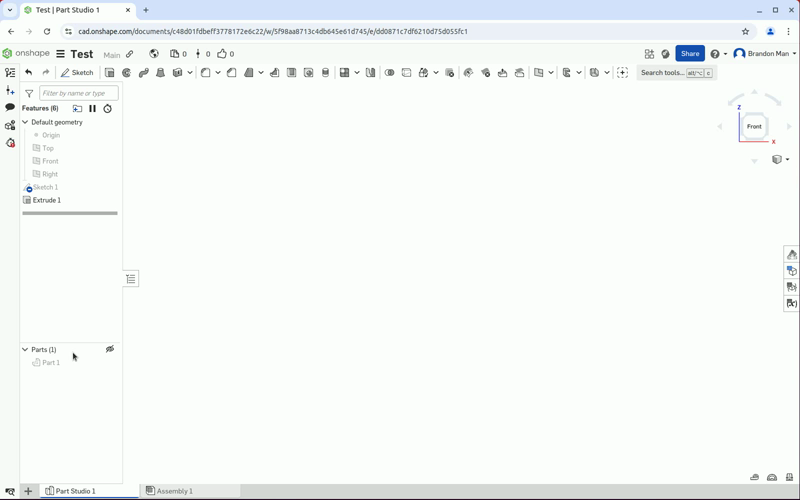
key(space)
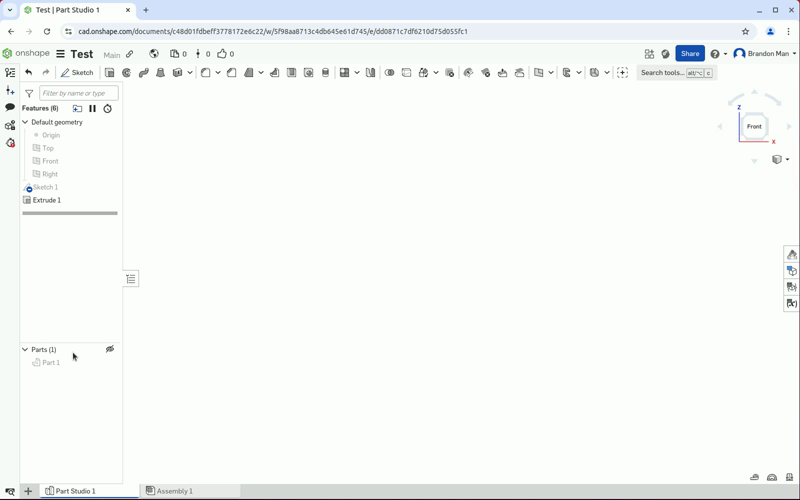
key_down(shift)
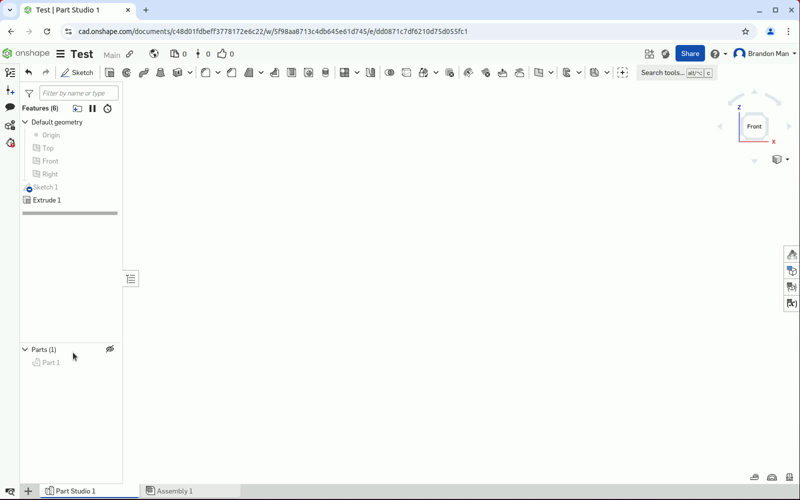
key(left)
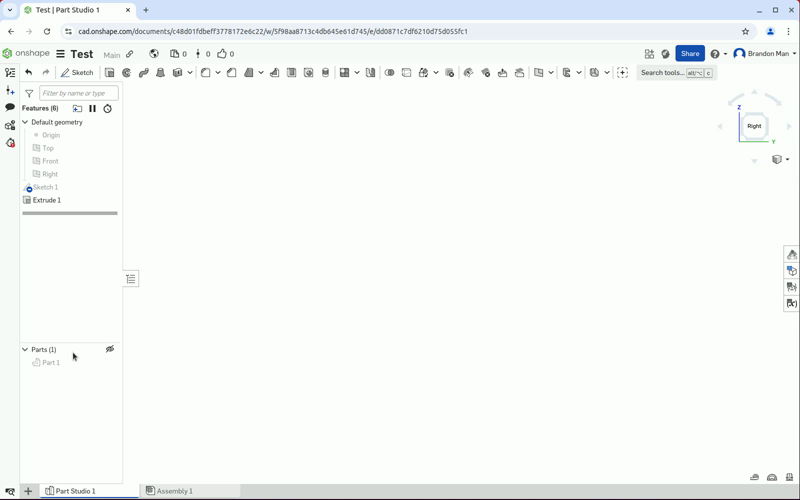
key_up(shift)
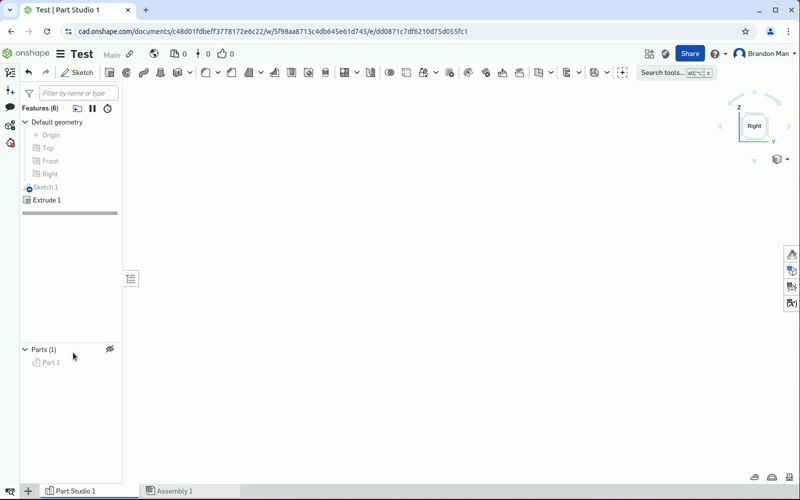
mouse_move(73, 352)
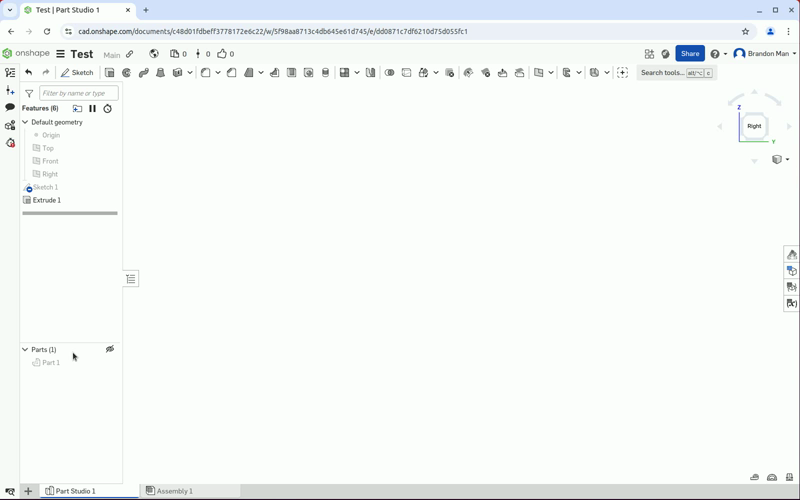
key(shift+y)
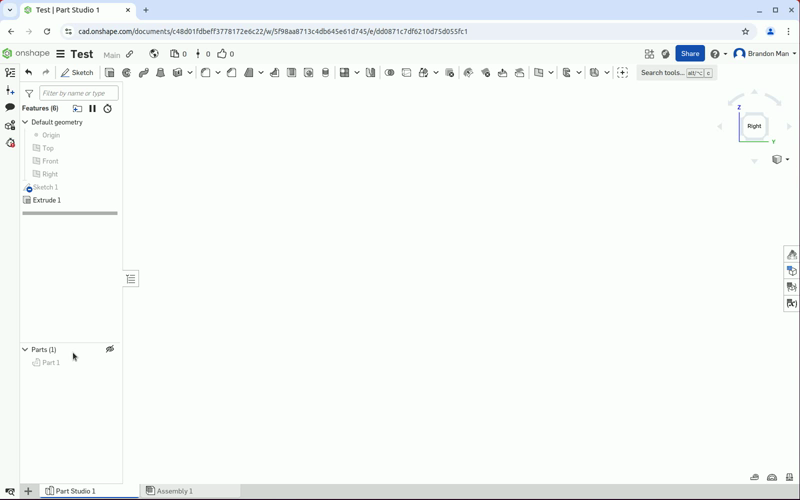
key(shift+s)
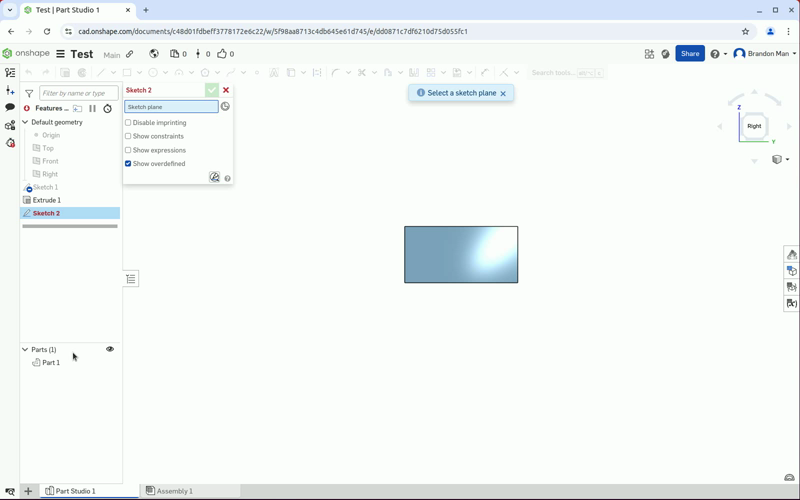
mouse_move(73, 176)
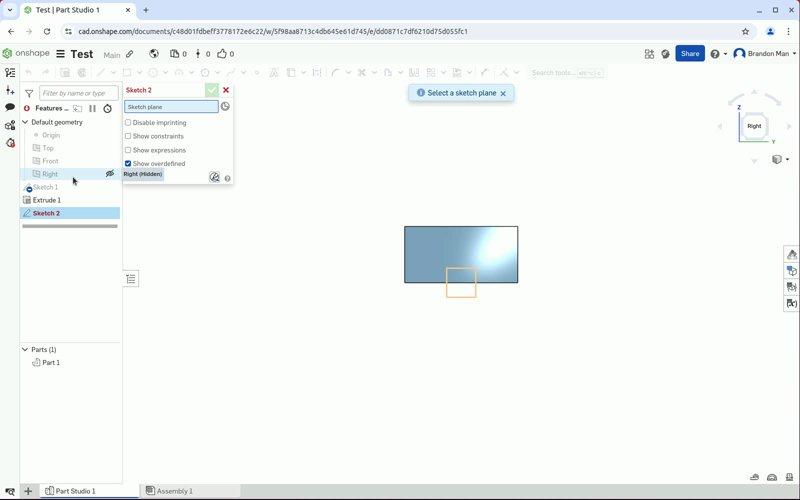
click(73, 176)
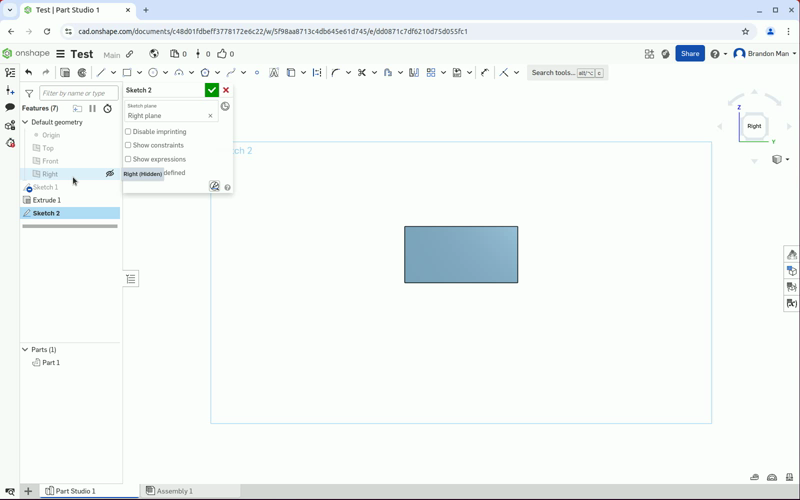
mouse_move(73, 352)
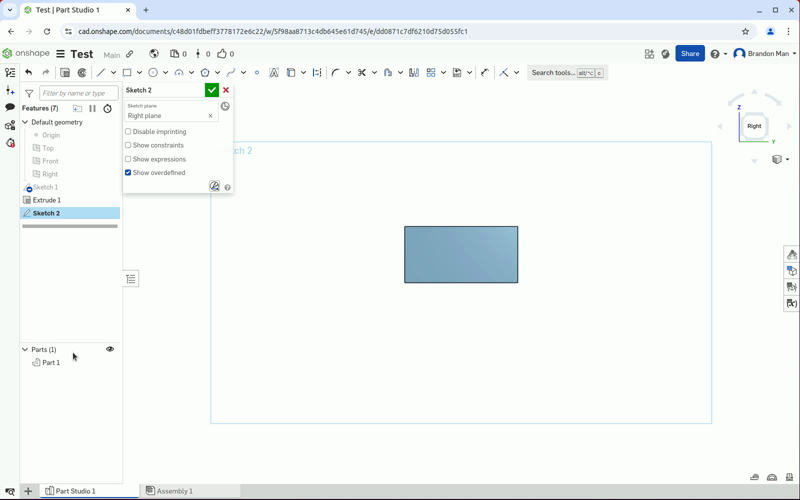
key(y)
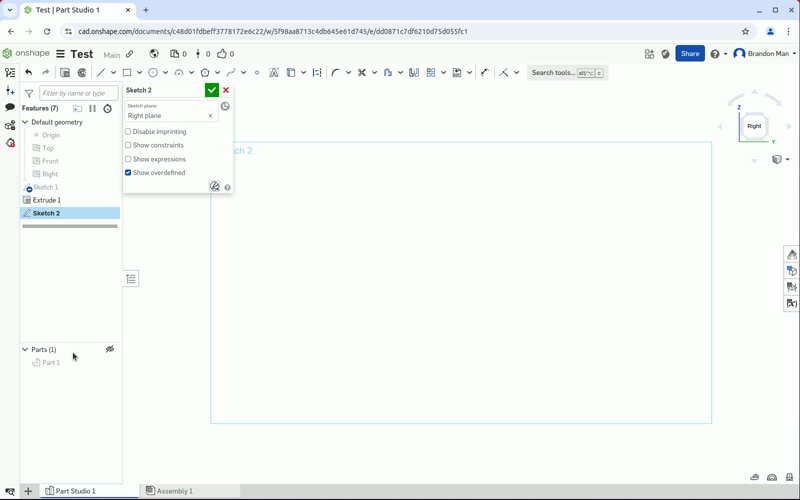
key(l)
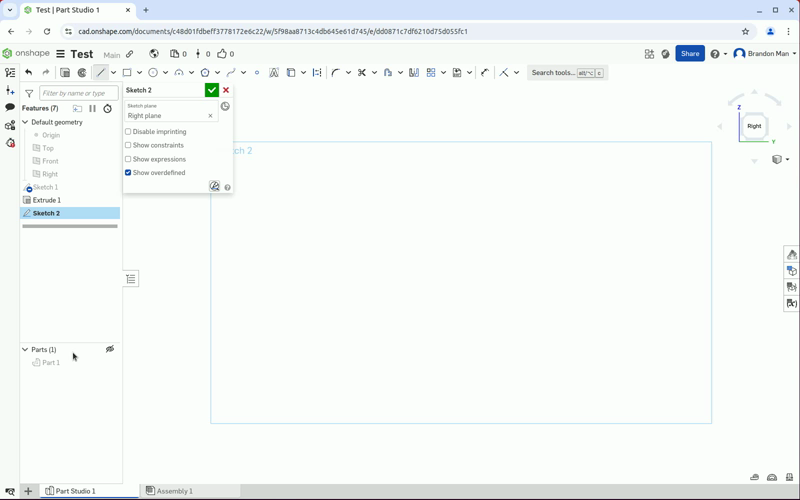
key_down(shift)
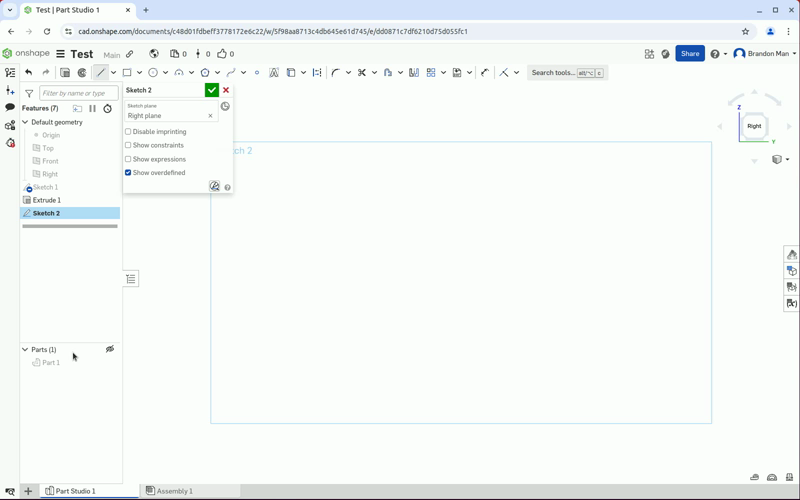
mouse_move(416, 292)
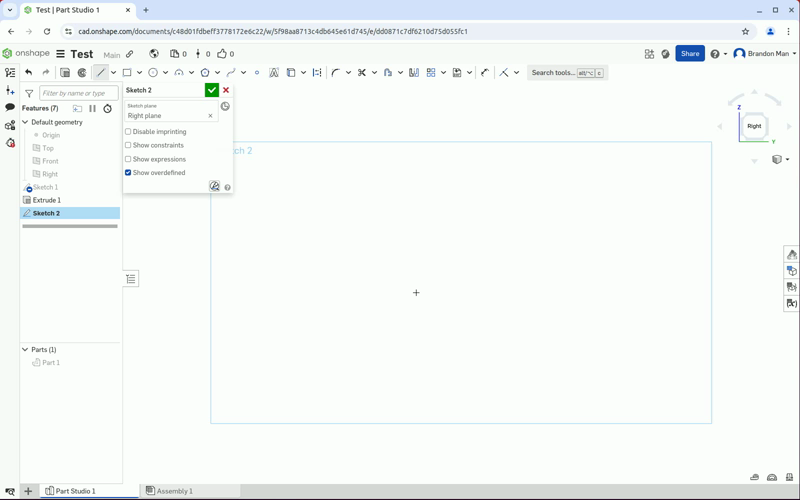
click(416, 292)
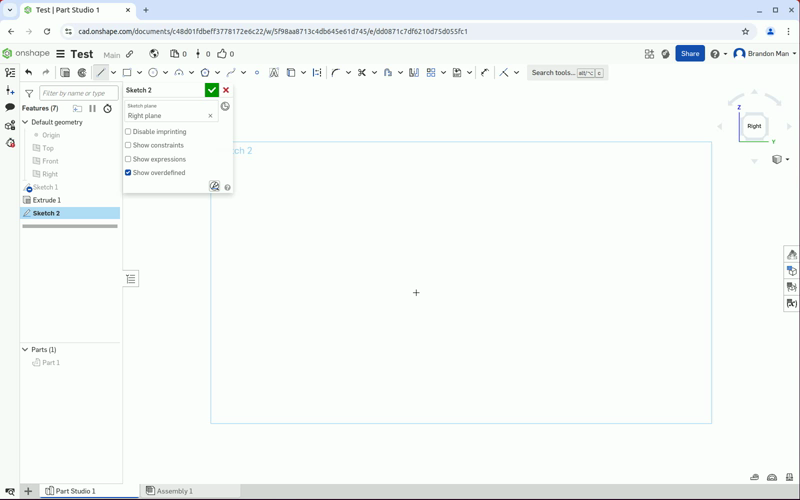
key_up(shift)
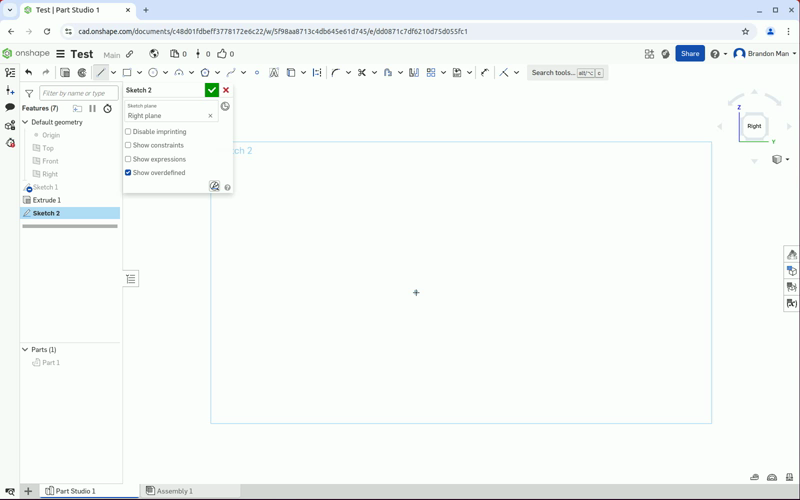
key_down(shift)
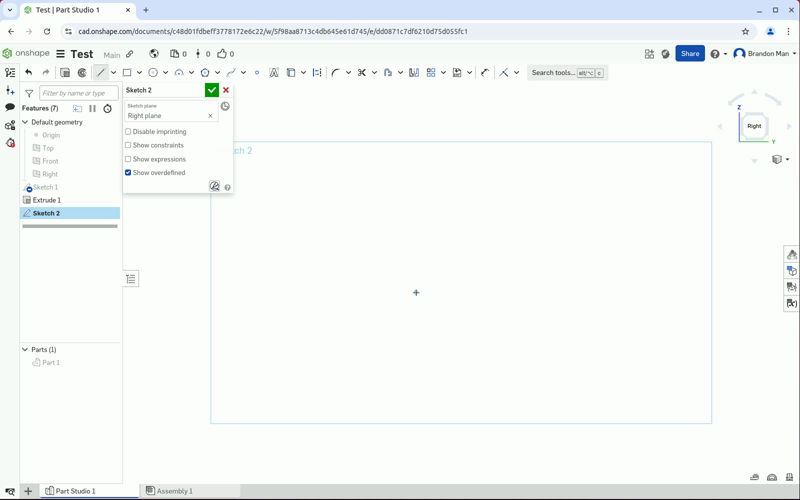
mouse_move(506, 292)
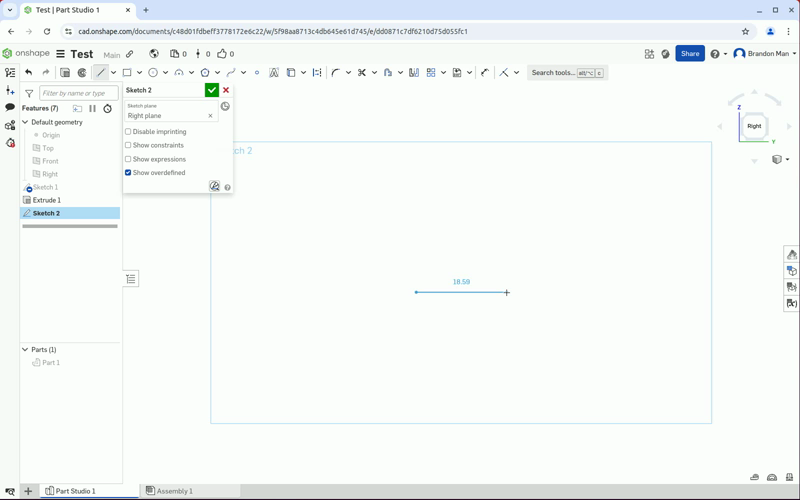
click(506, 292)
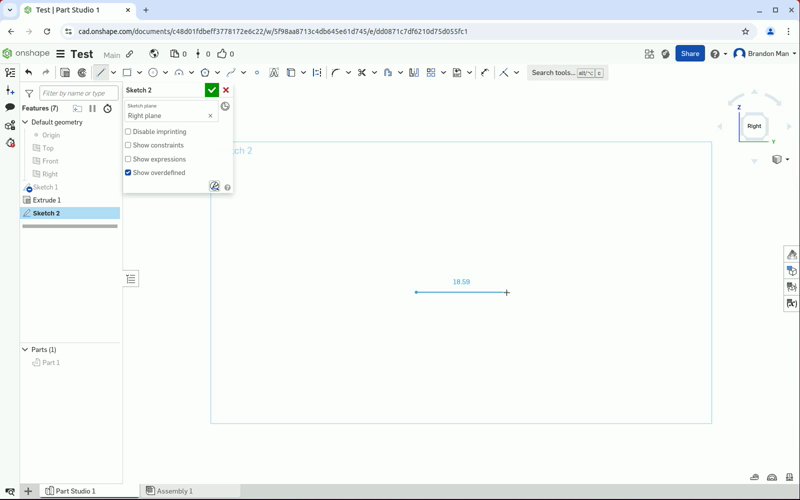
key_up(shift)
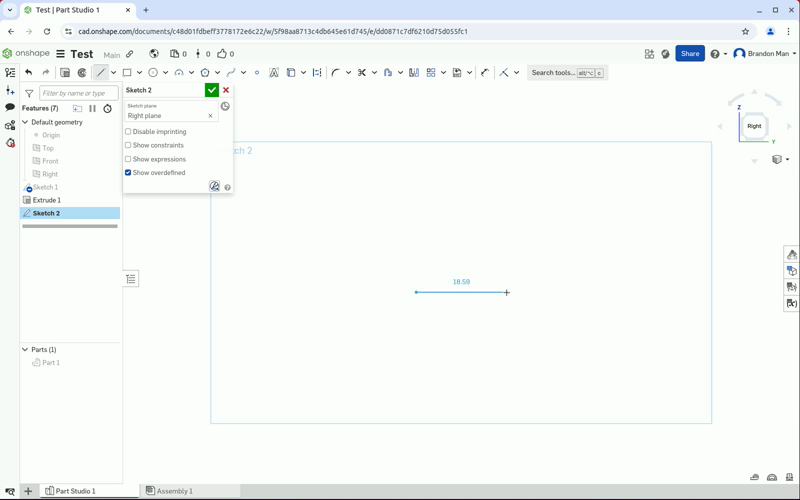
key_down(shift)
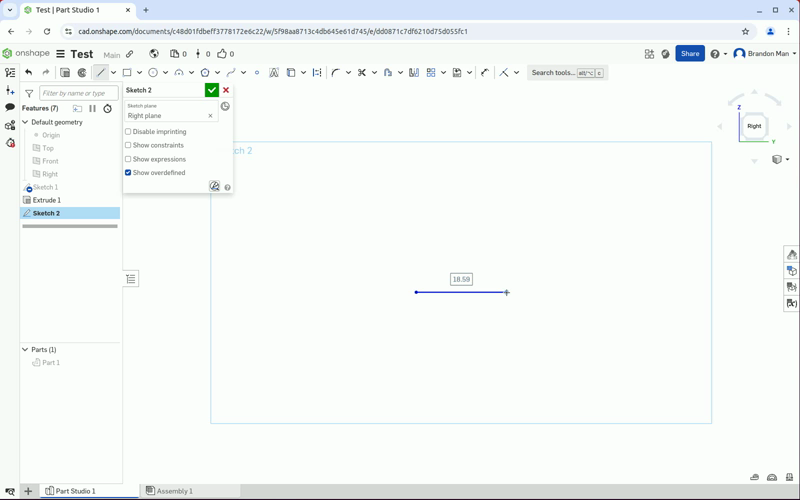
mouse_move(536, 292)
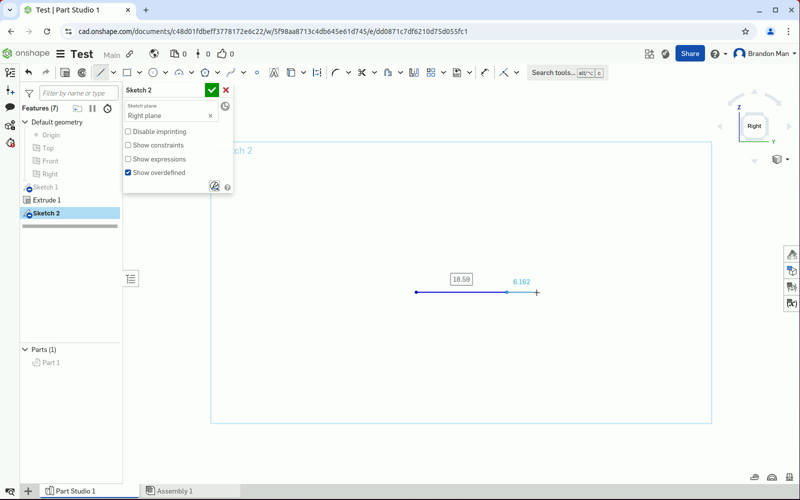
mouse_move(506, 279)
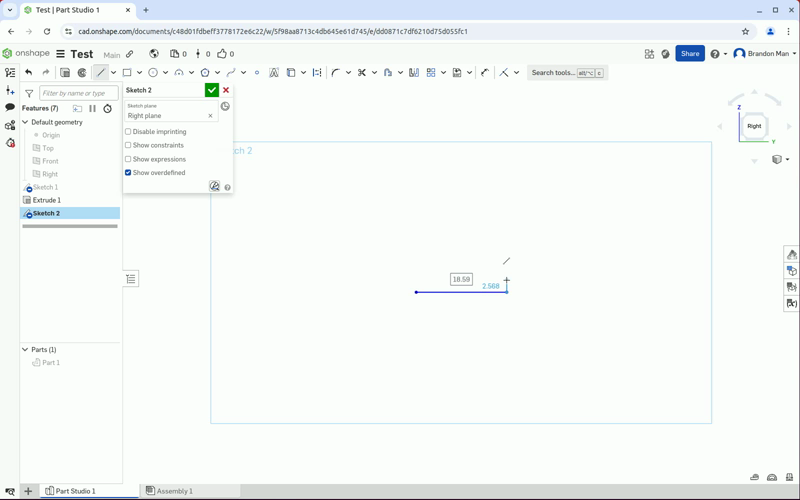
click(506, 279)
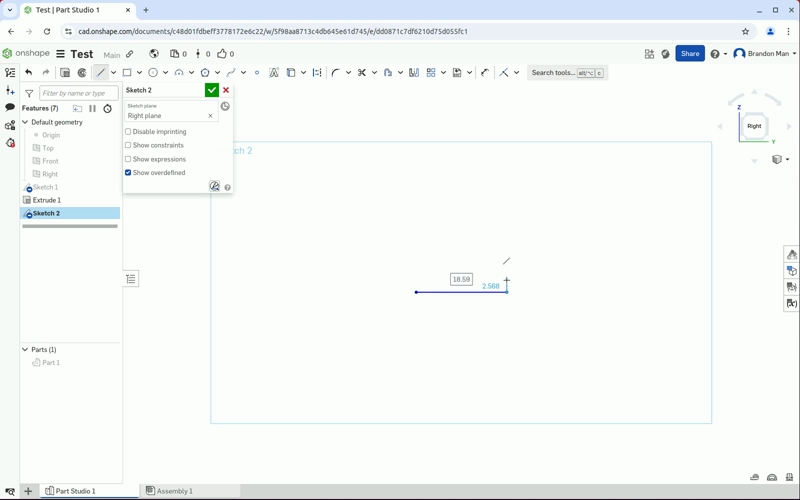
key_up(shift)
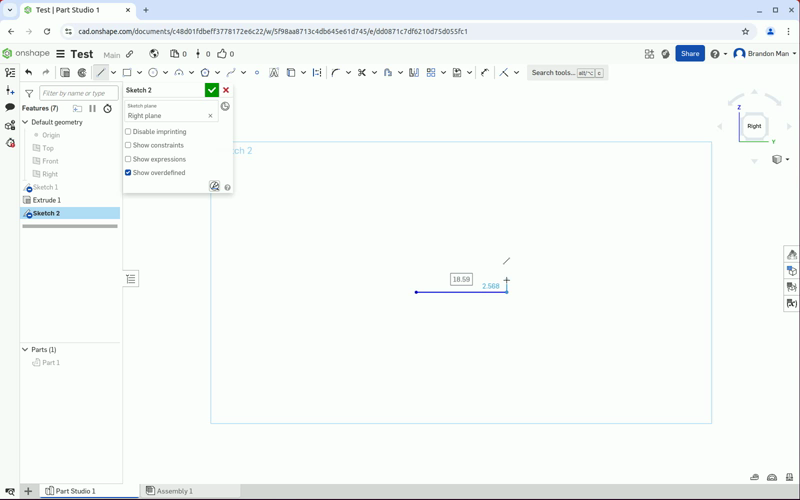
key_down(shift)
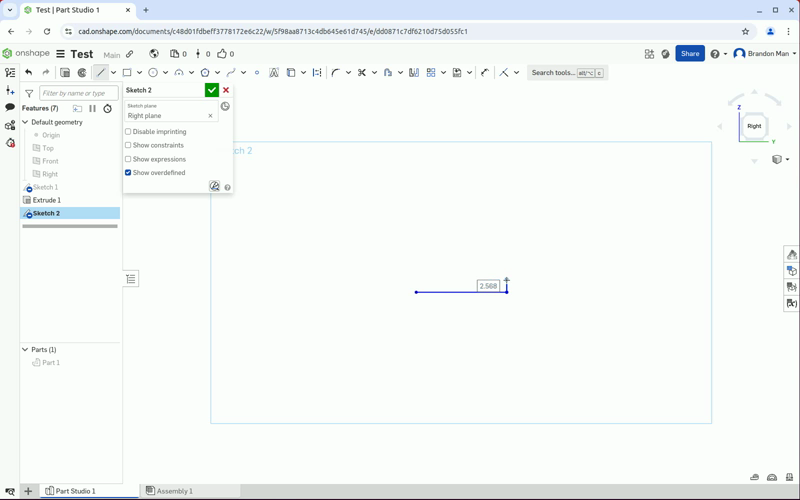
mouse_move(416, 279)
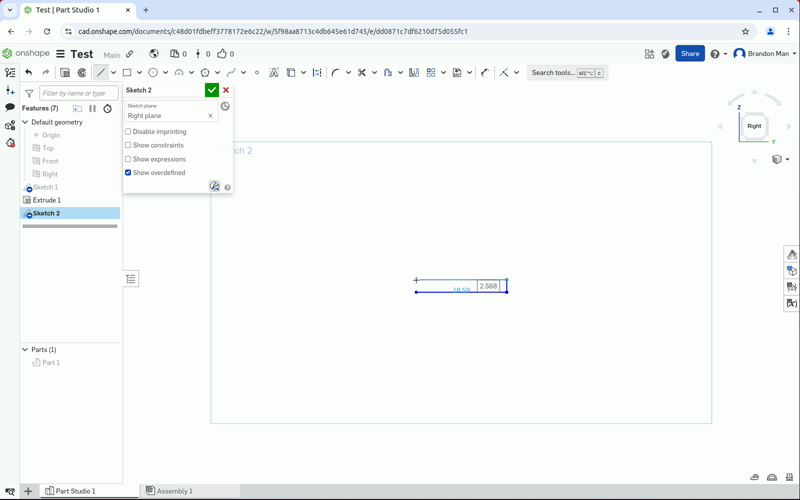
click(416, 279)
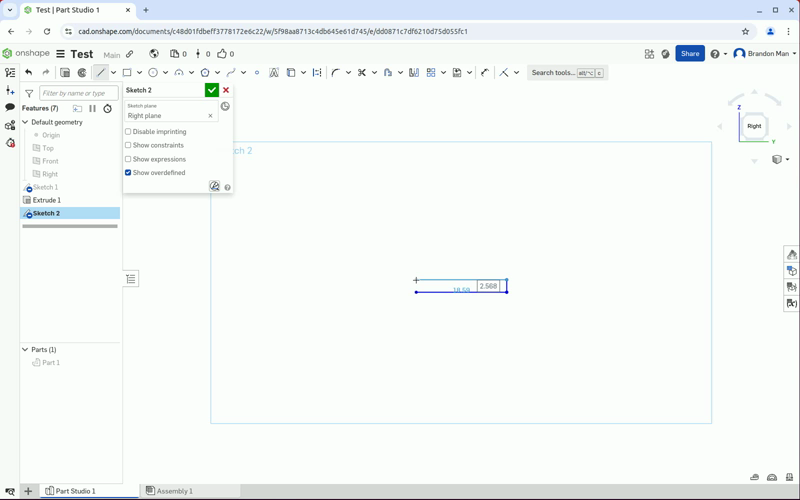
key_up(shift)
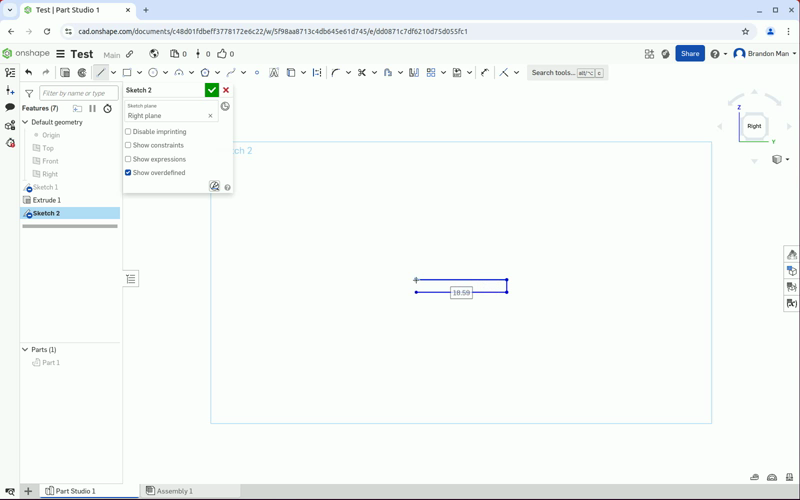
mouse_move(446, 279)
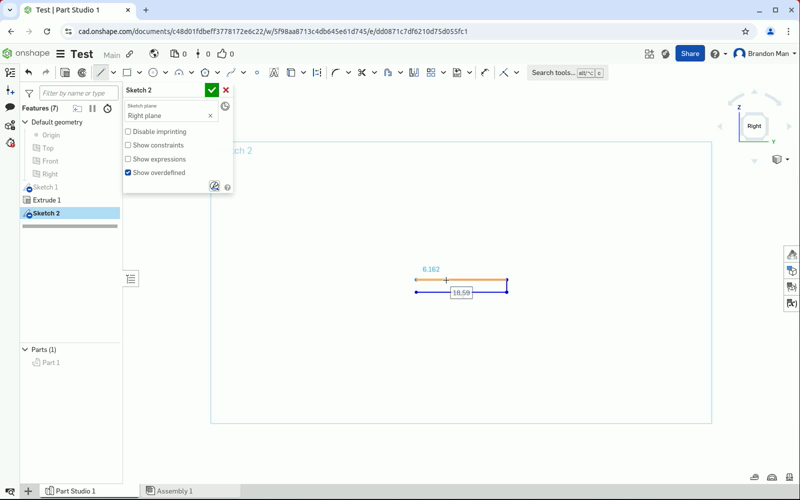
key_down(shift)
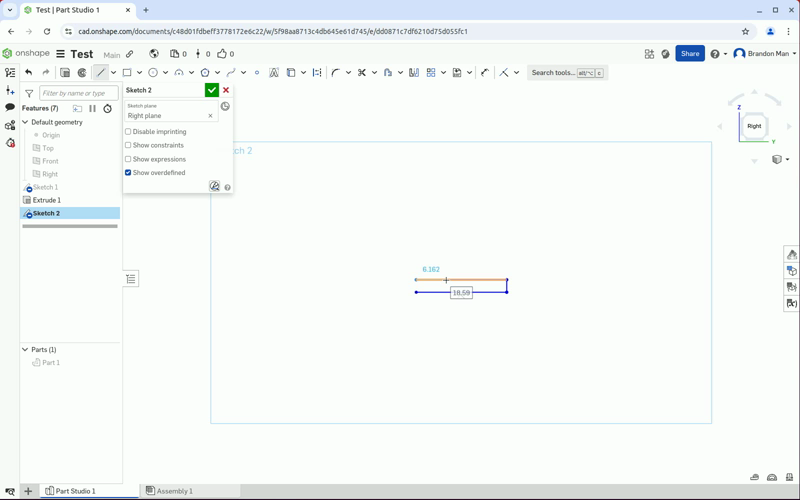
mouse_move(416, 292)
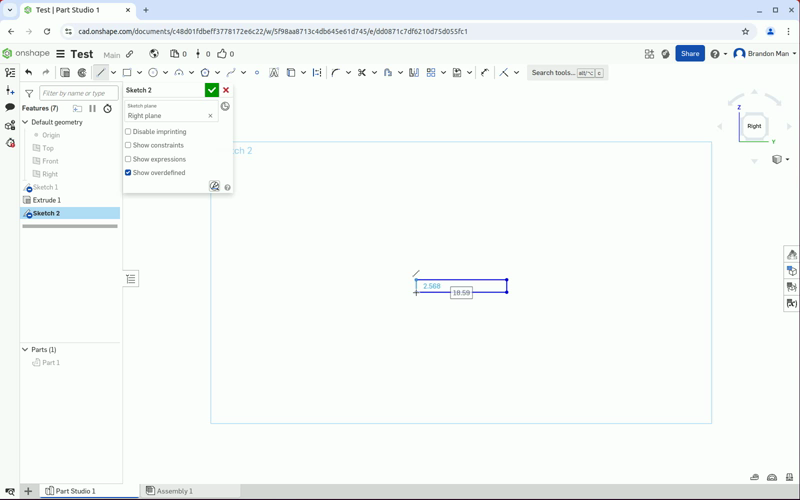
key_up(shift)
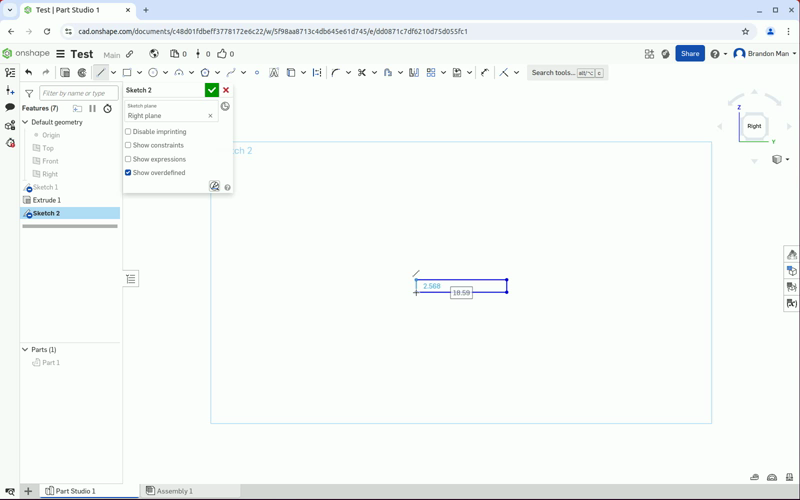
click(416, 292)
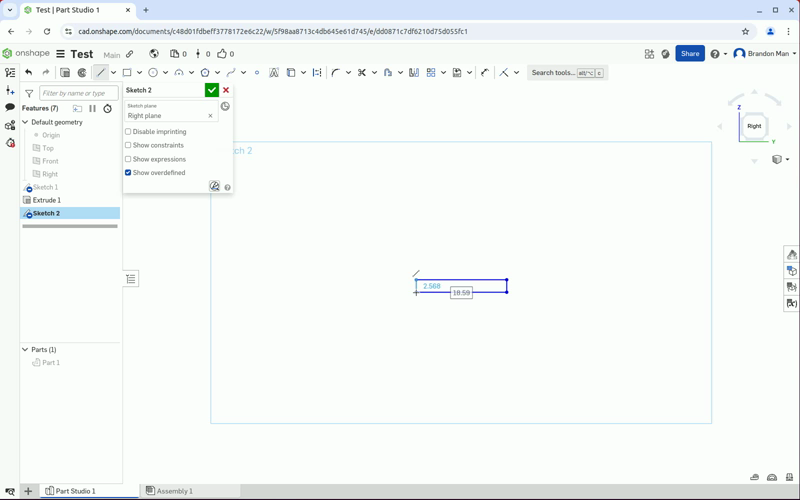
key(esc)
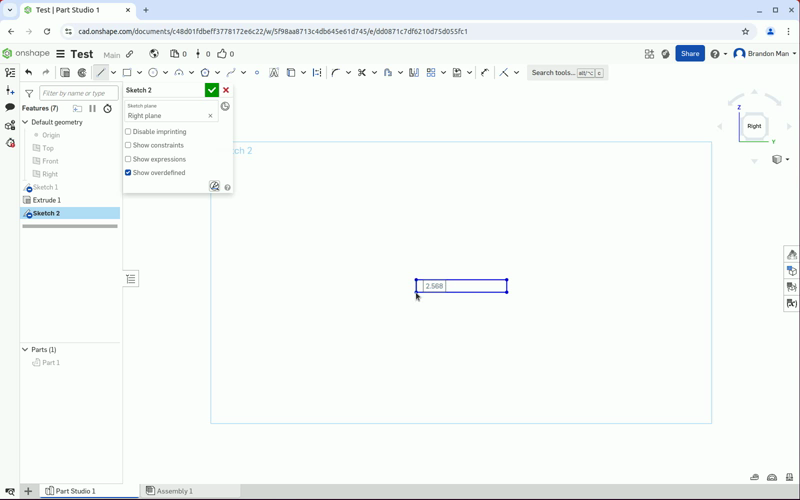
mouse_move(464, 286)
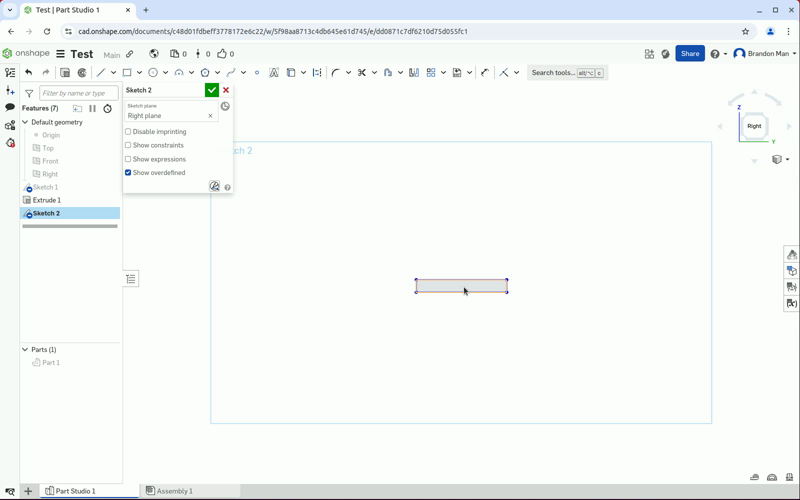
scroll(6)
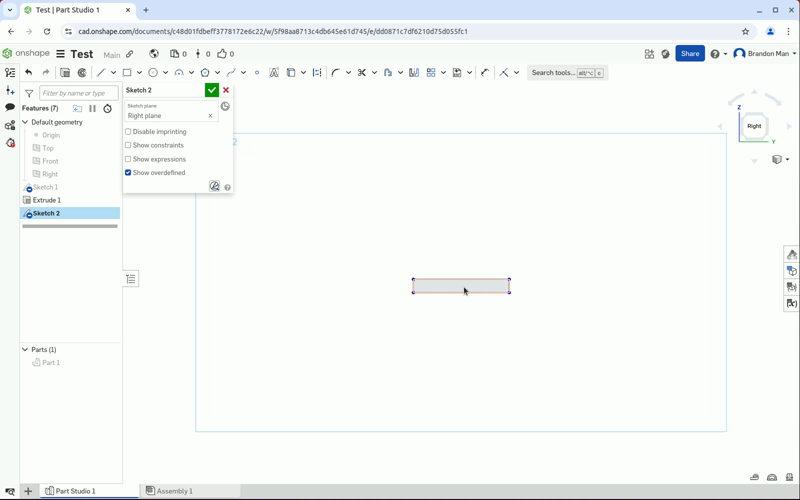
scroll(6)
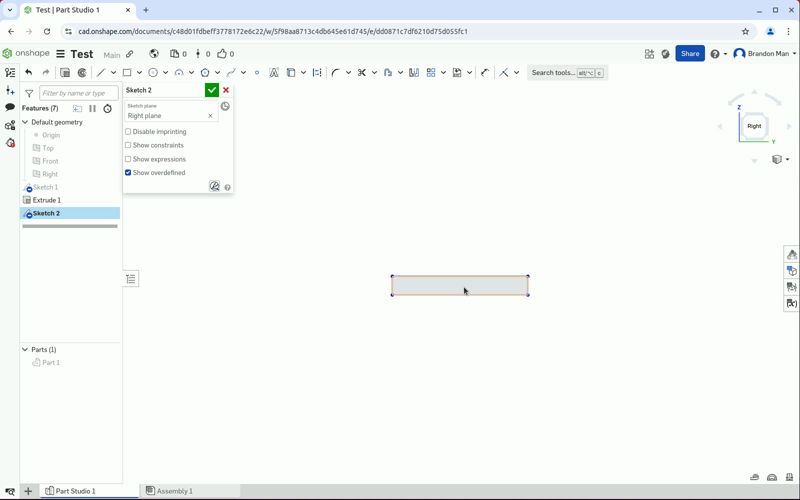
scroll(6)
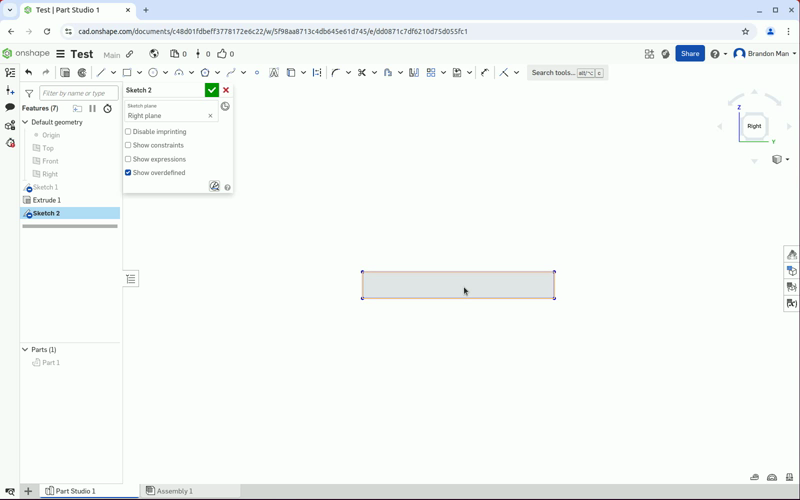
scroll(6)
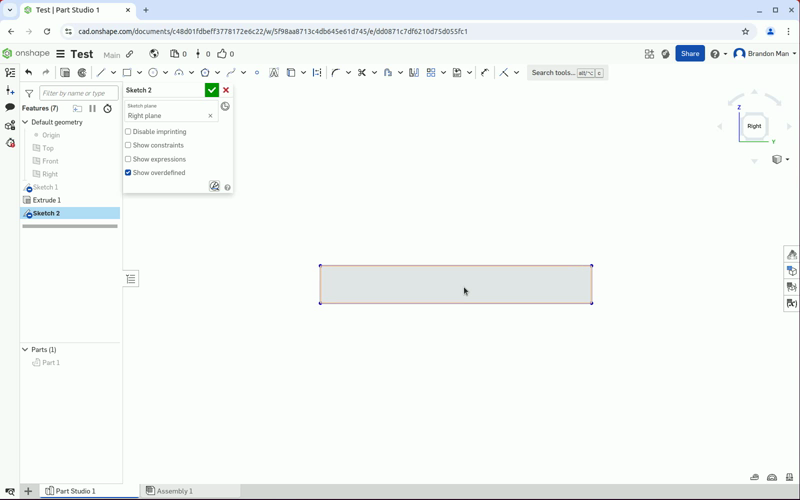
scroll(6)
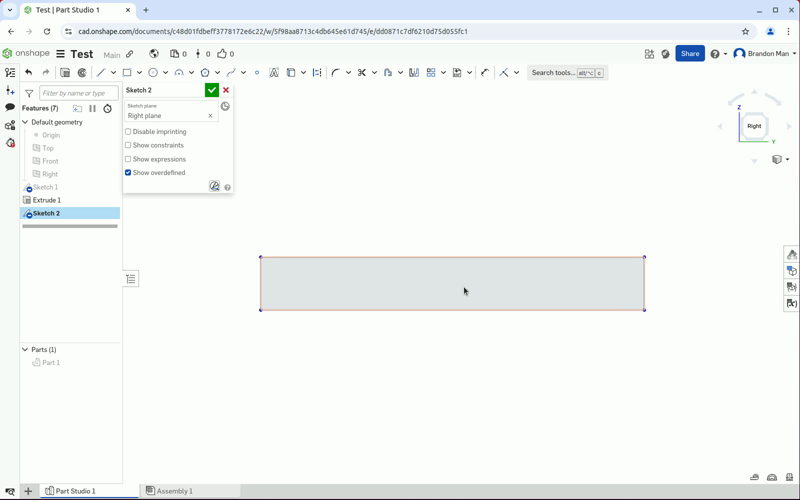
scroll(6)
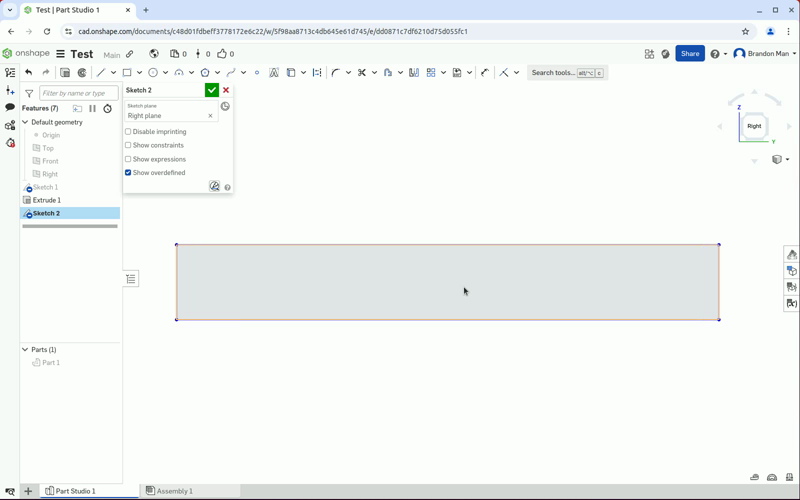
scroll(6)
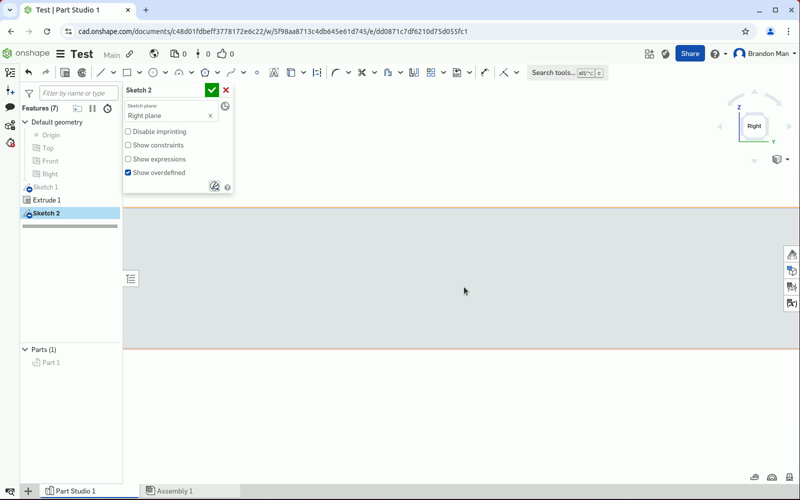
click(464, 286)
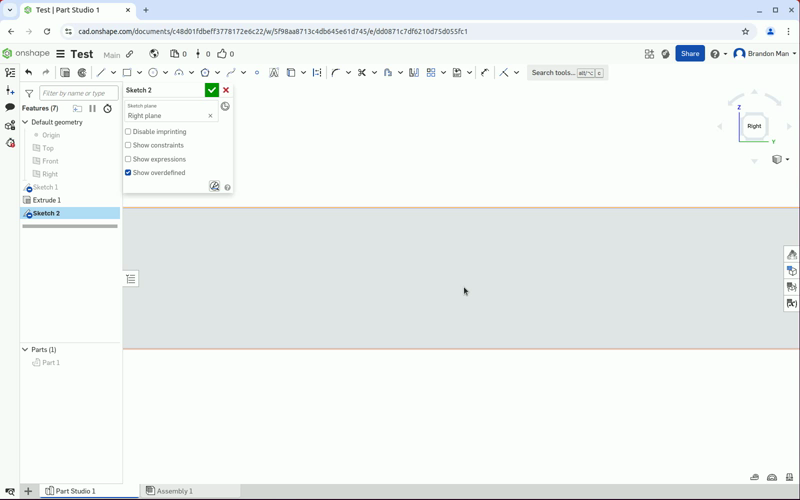
scroll(-6)
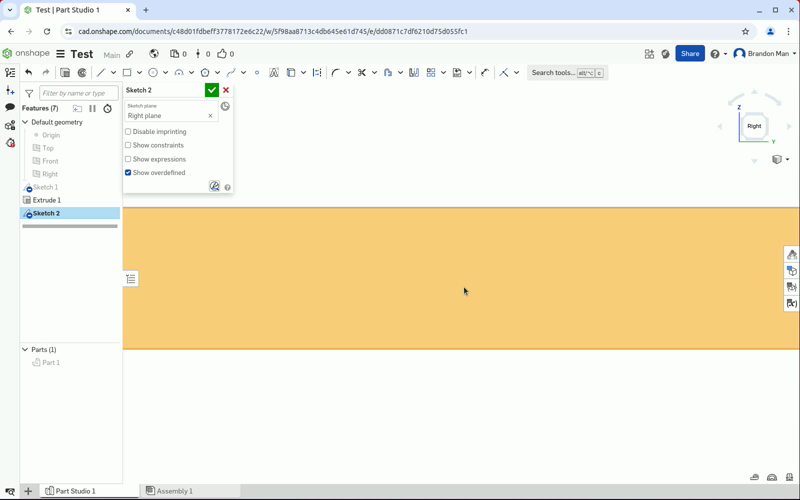
scroll(-6)
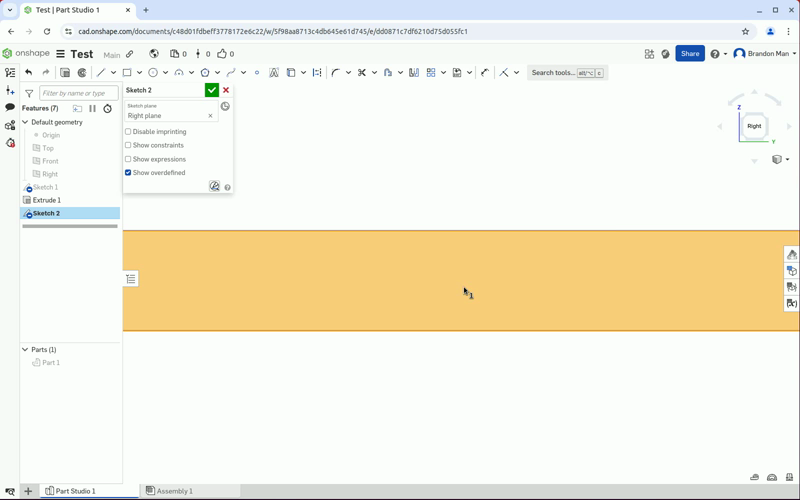
scroll(-6)
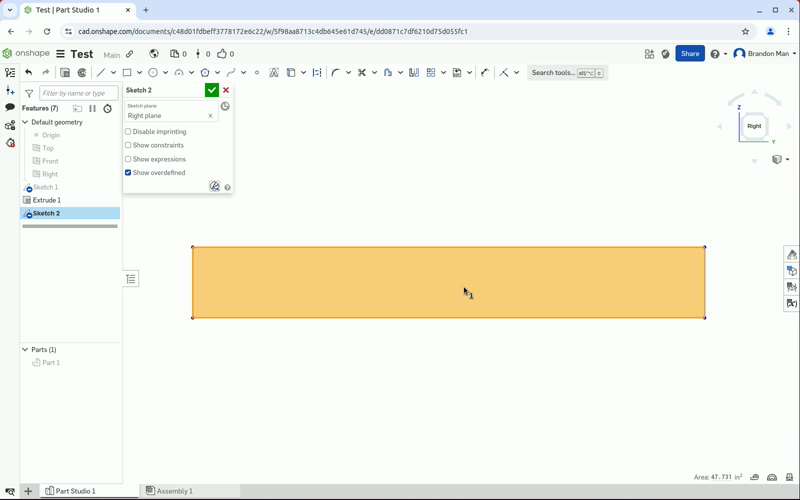
scroll(-6)
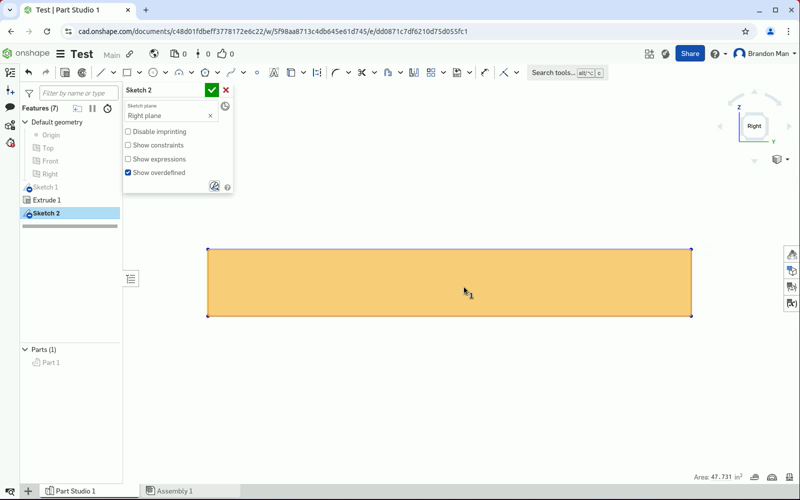
scroll(-6)
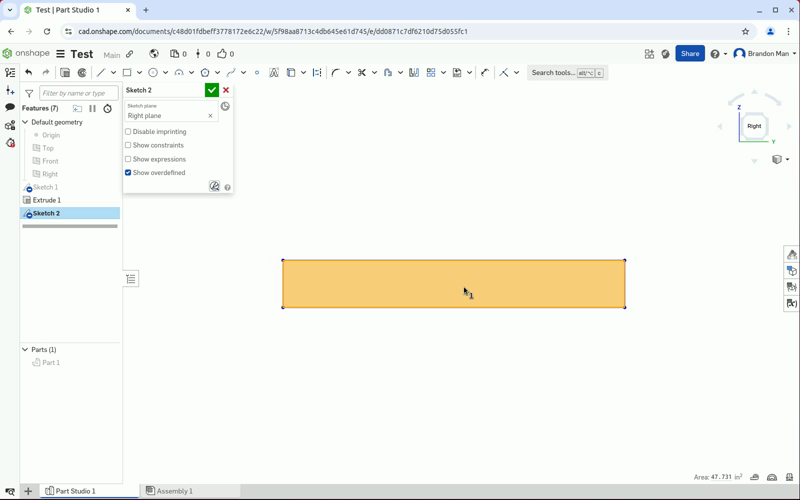
scroll(-6)
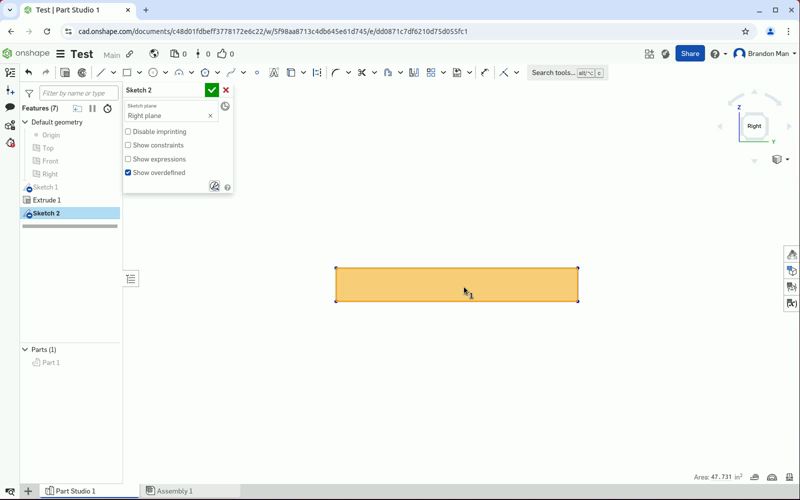
scroll(-6)
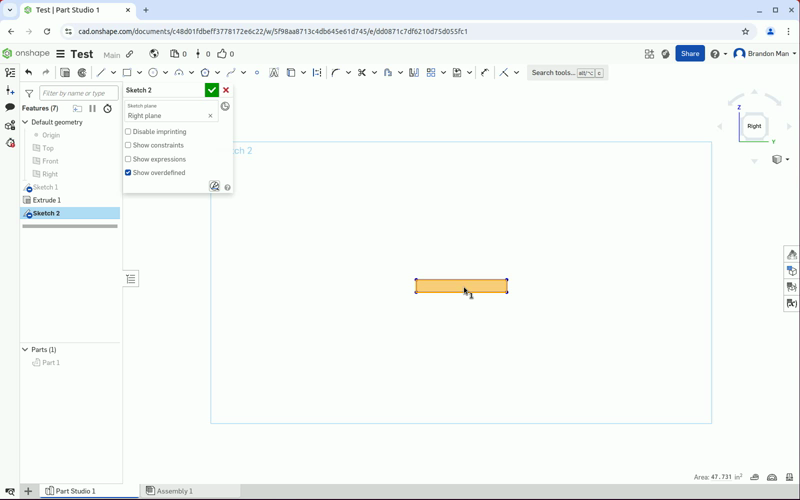
mouse_move(73, 352)
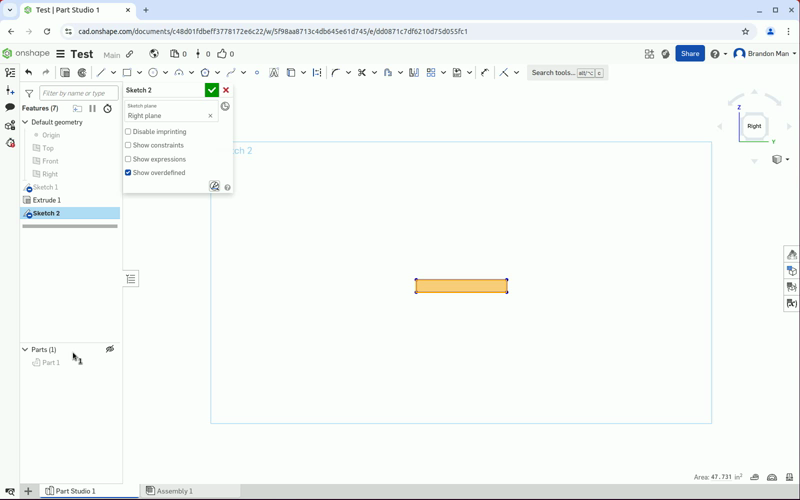
key(shift+y)
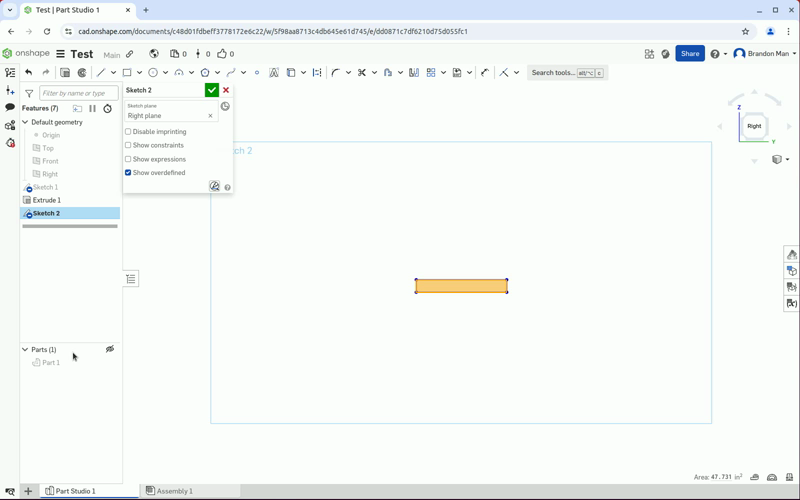
key(shift+e)
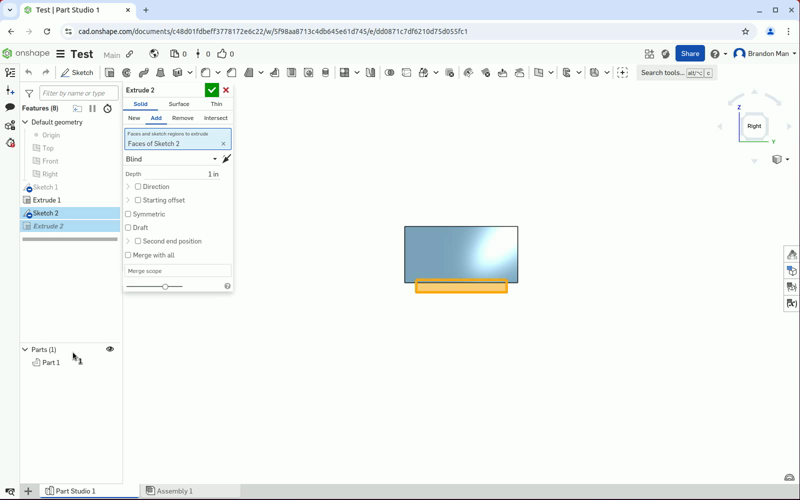
mouse_move(143, 106)
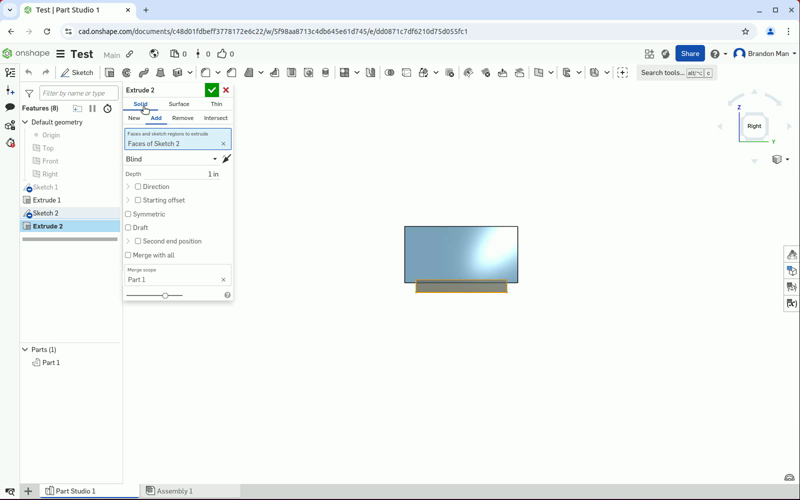
click(143, 106)
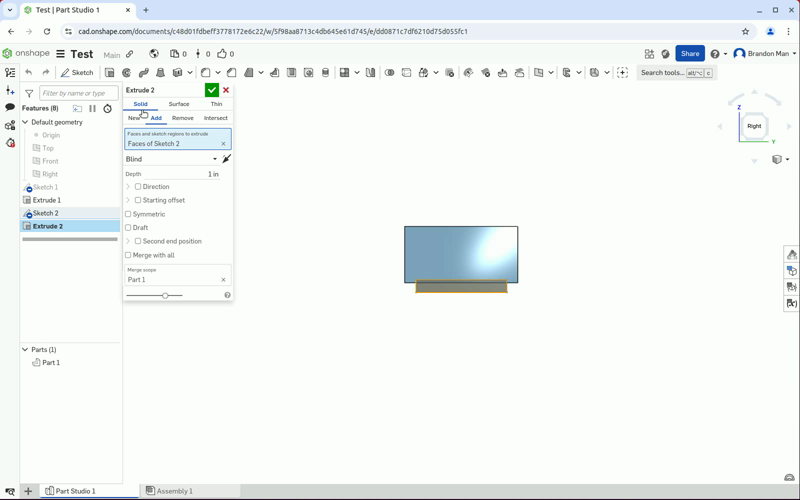
mouse_move(137, 120)
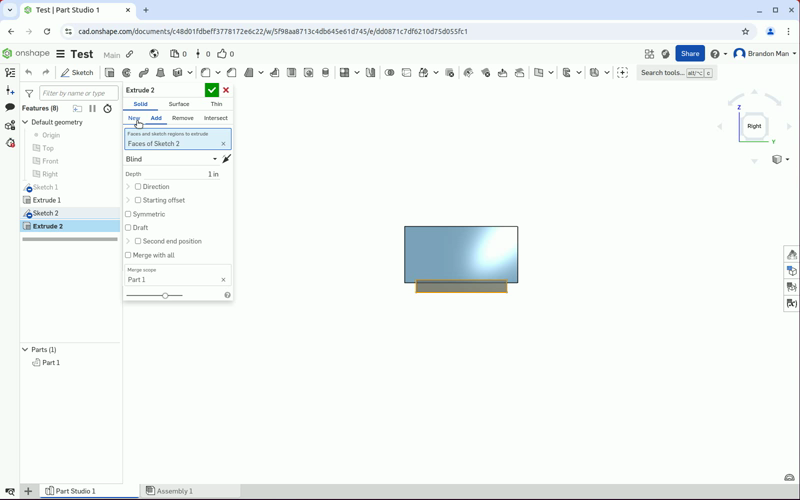
click(137, 120)
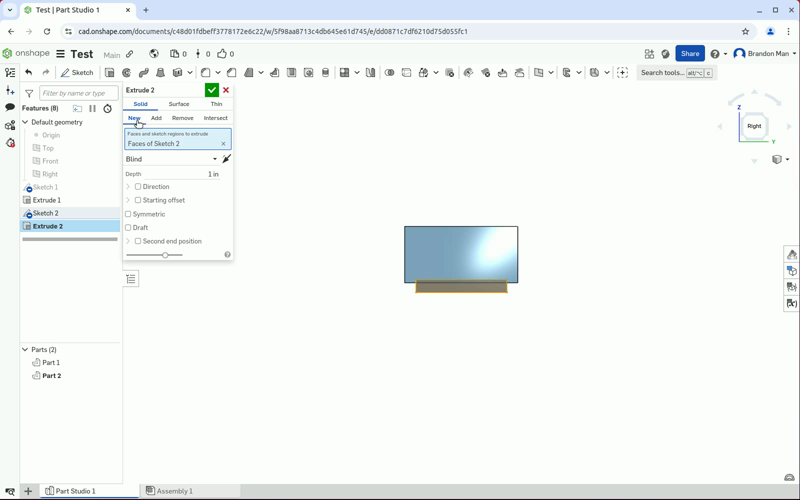
key(tab, 4)
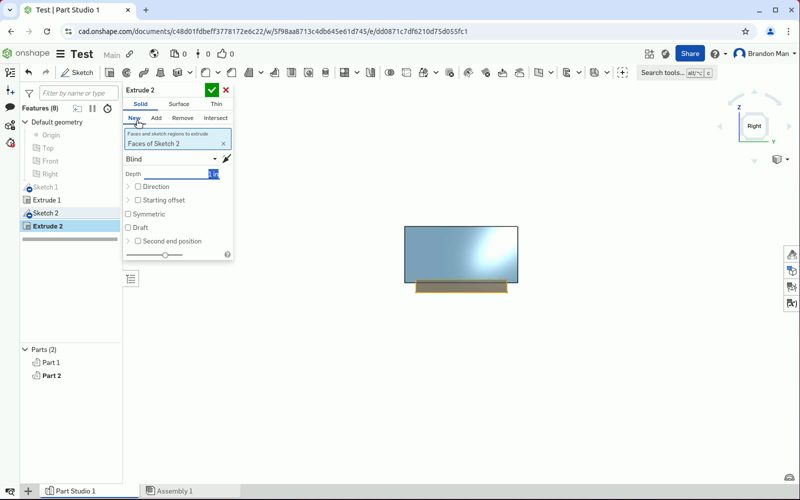
text(33.218)
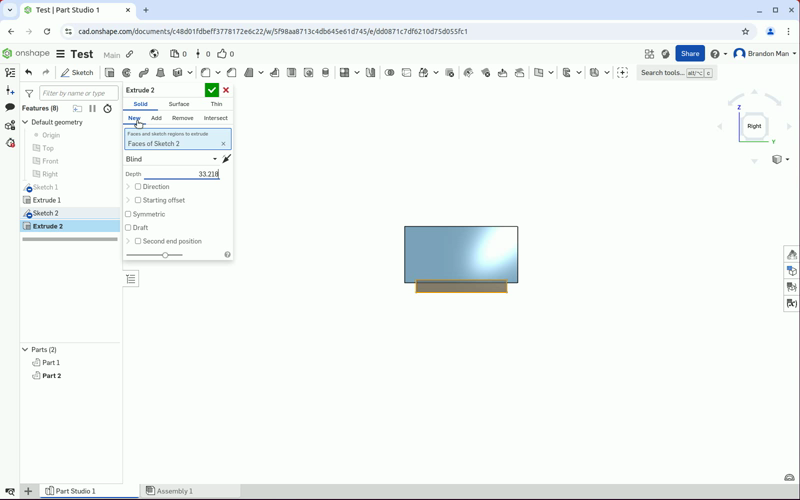
key(tab, 3)
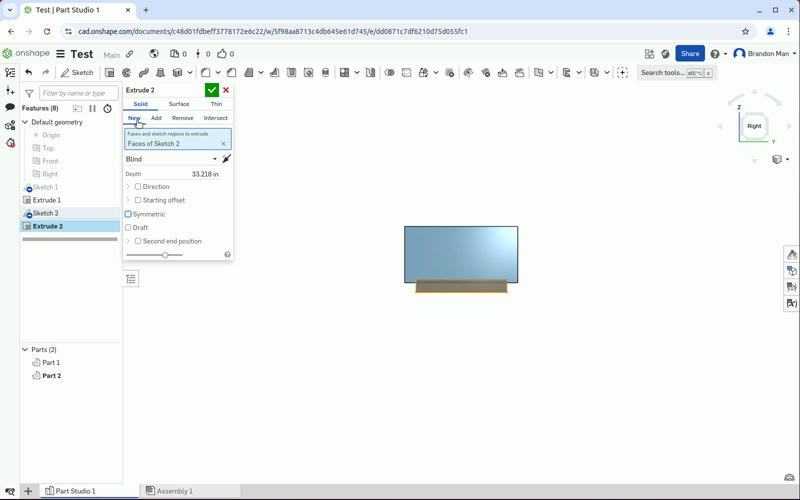
key(space)
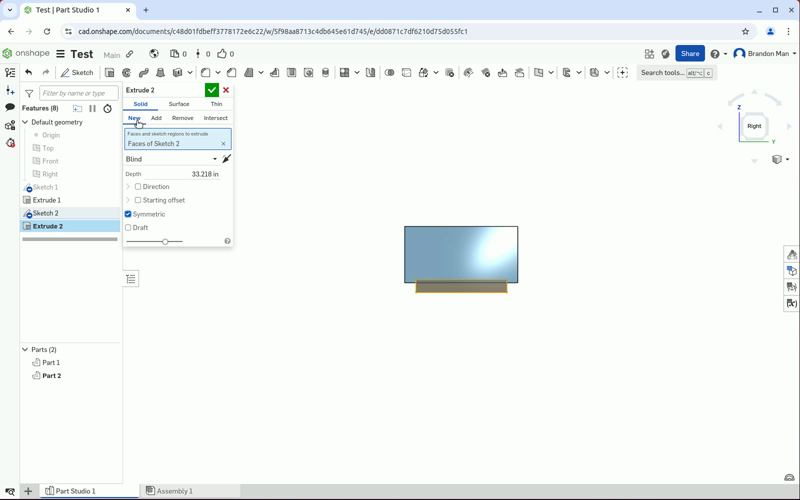
key(enter)
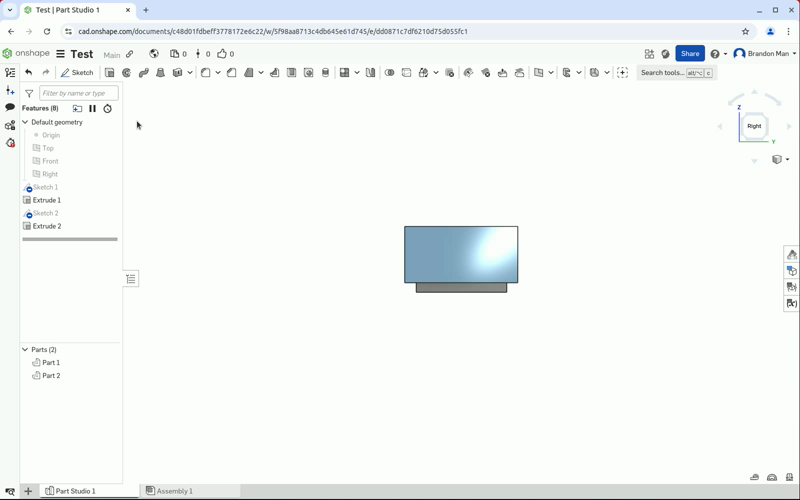
key(shift+h)
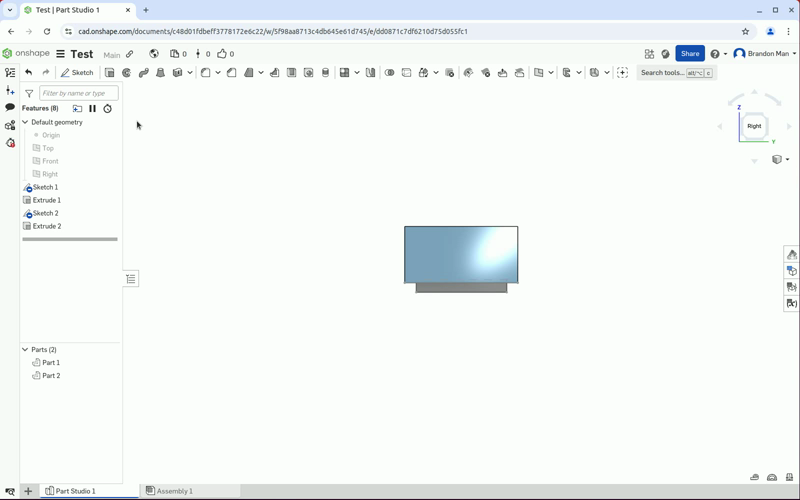
key(shift+h)
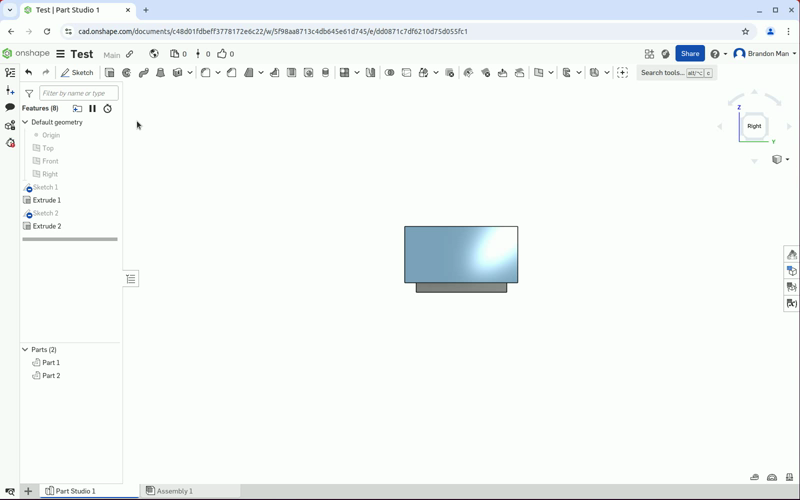
mouse_move(73, 189)
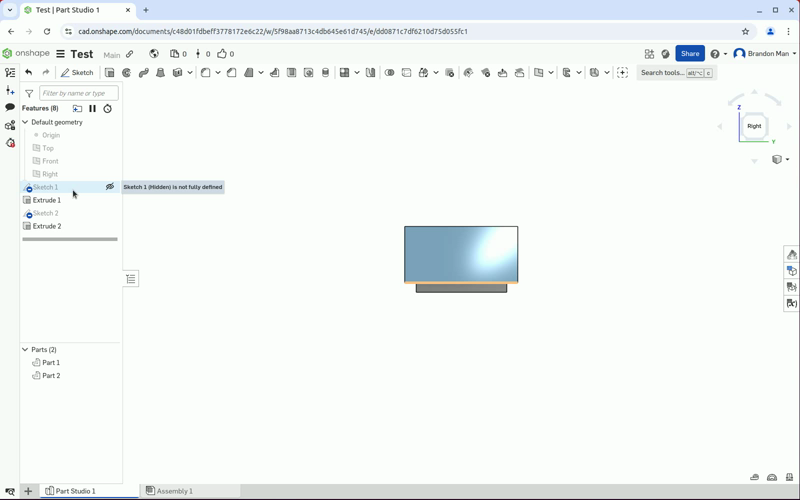
click(73, 189)
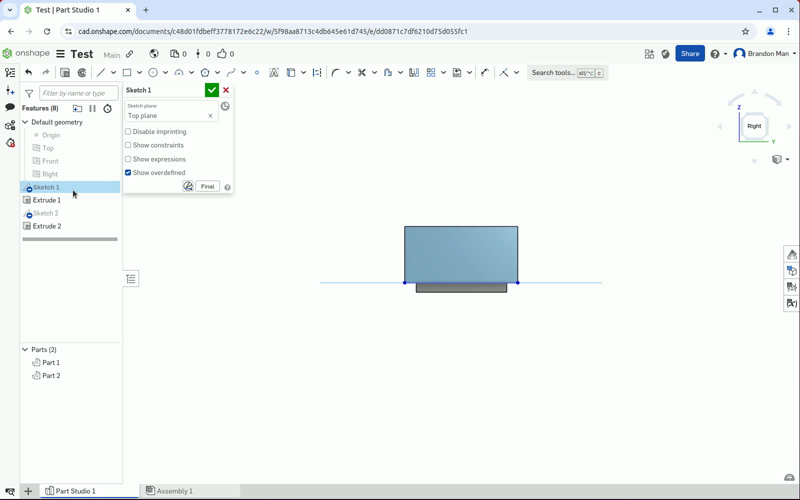
mouse_move(229, 92)
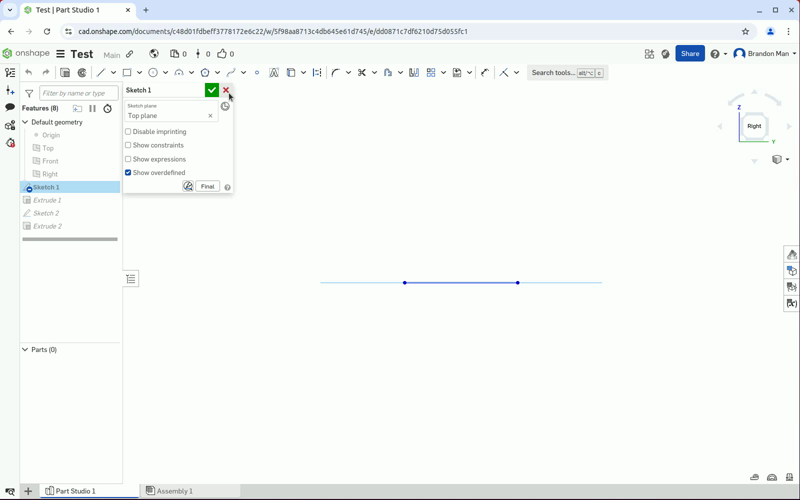
click(229, 92)
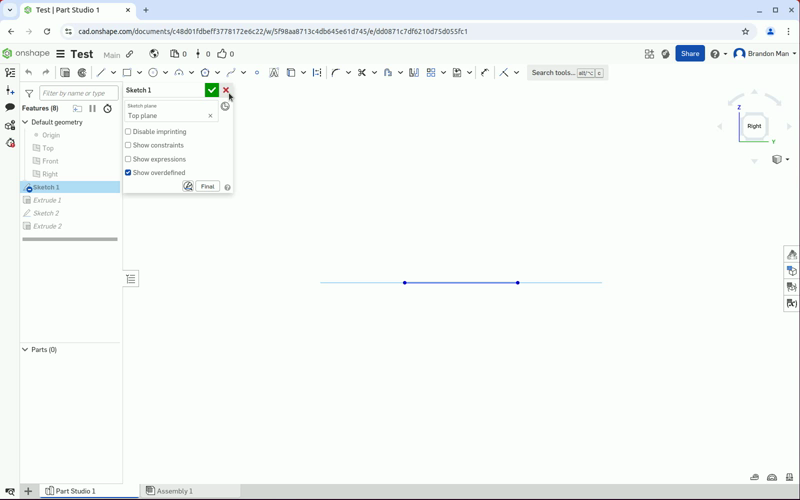
key(shift+s)
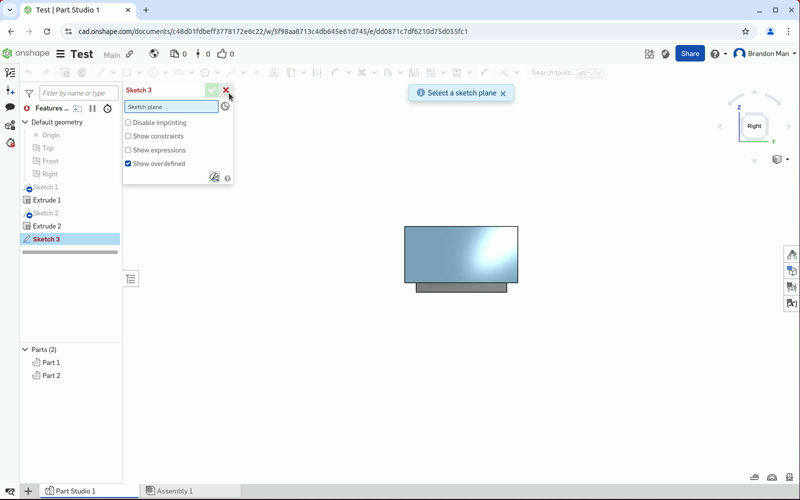
mouse_move(73, 176)
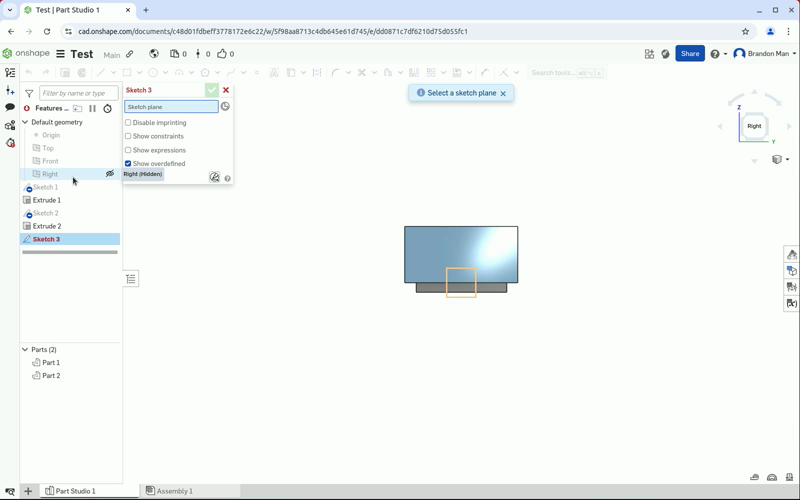
click(73, 176)
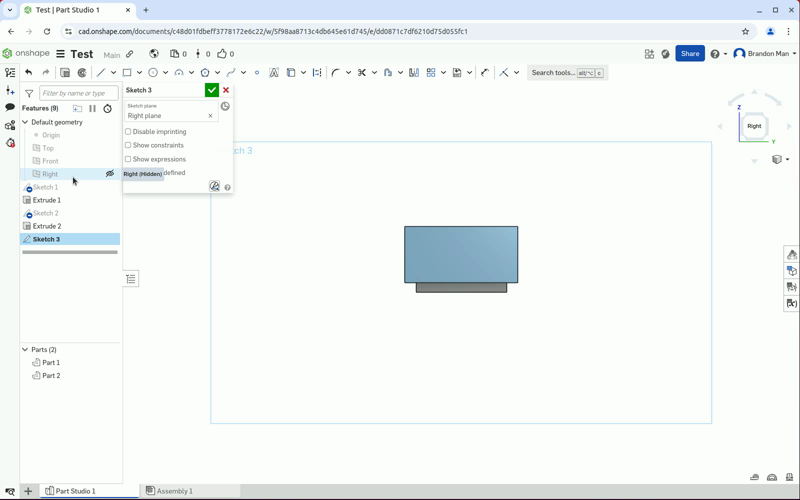
mouse_move(73, 352)
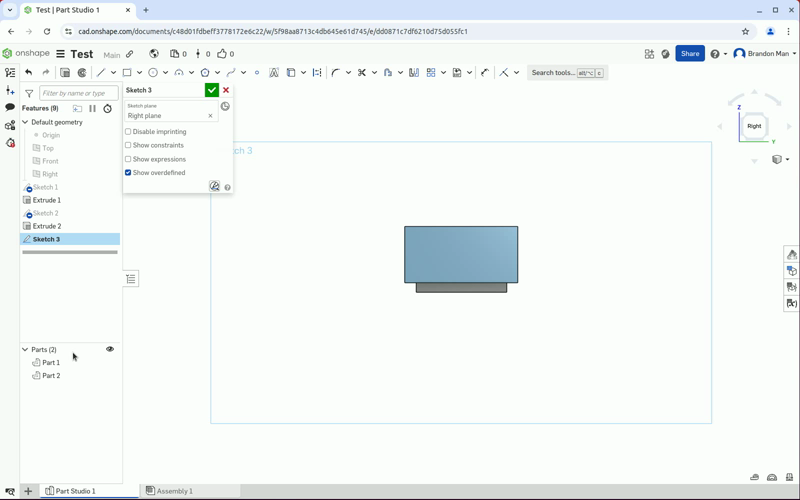
key(y)
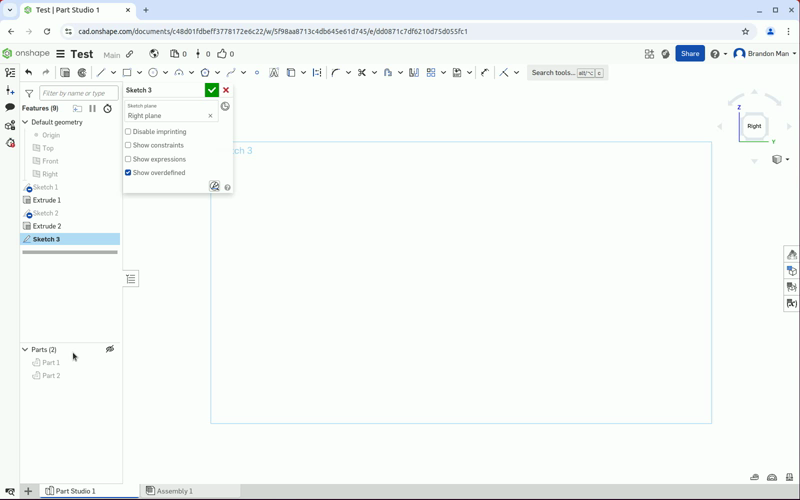
key(l)
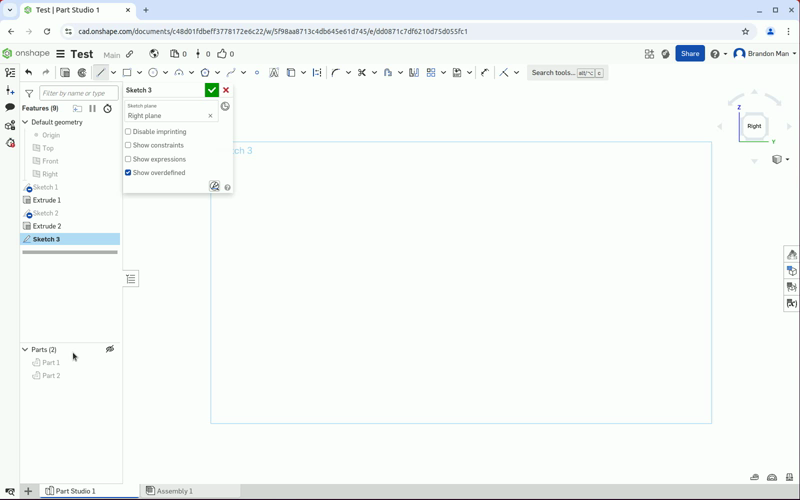
key_down(shift)
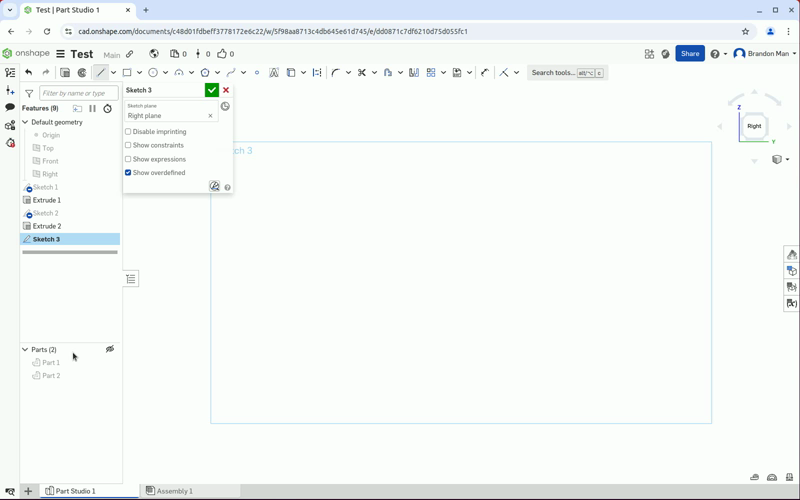
mouse_move(451, 284)
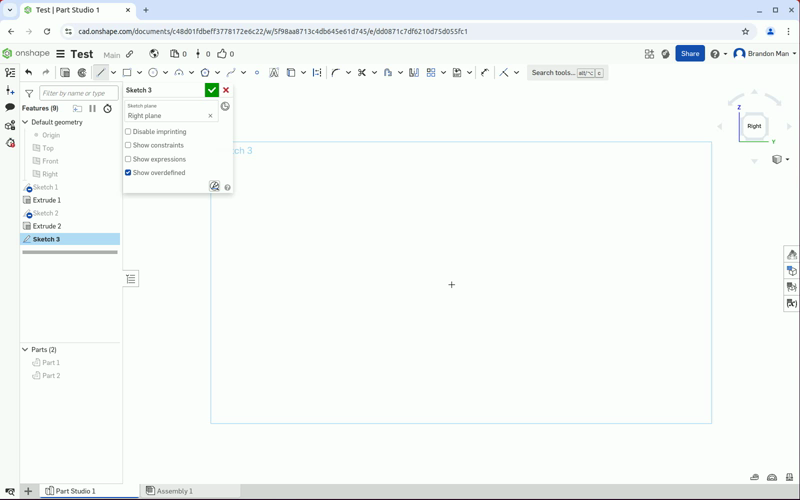
click(451, 284)
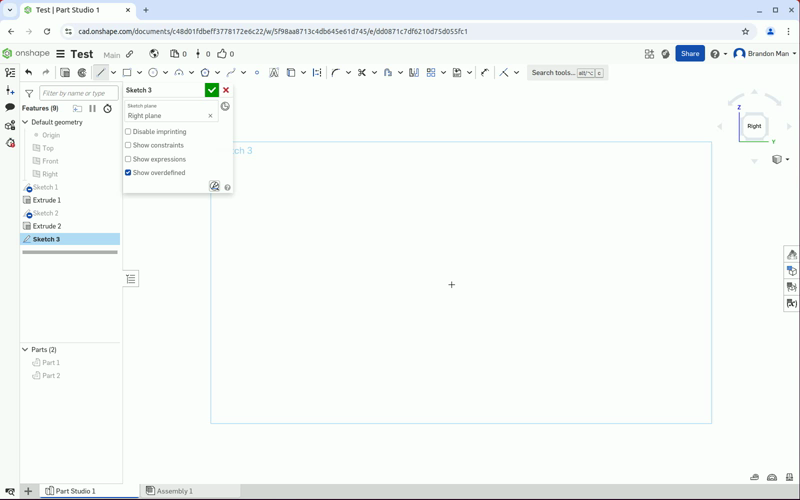
key_up(shift)
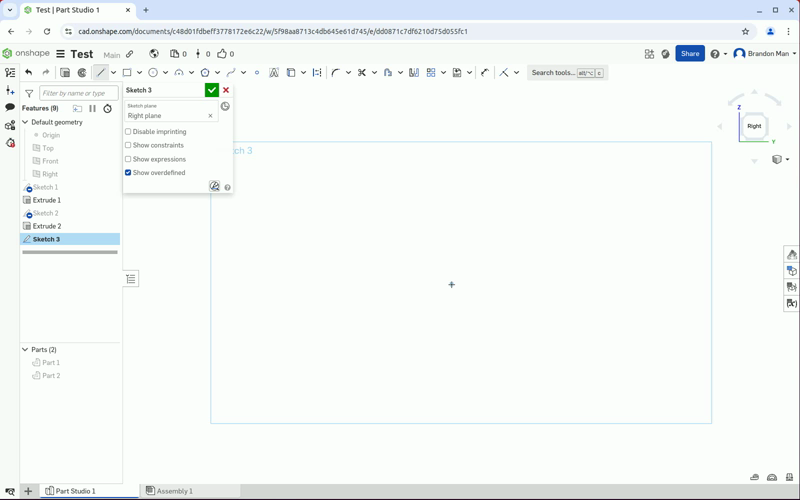
key_down(shift)
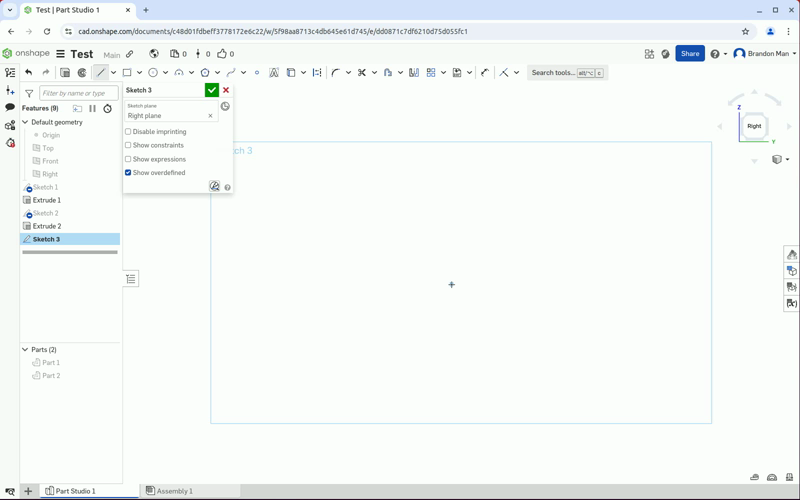
mouse_move(481, 284)
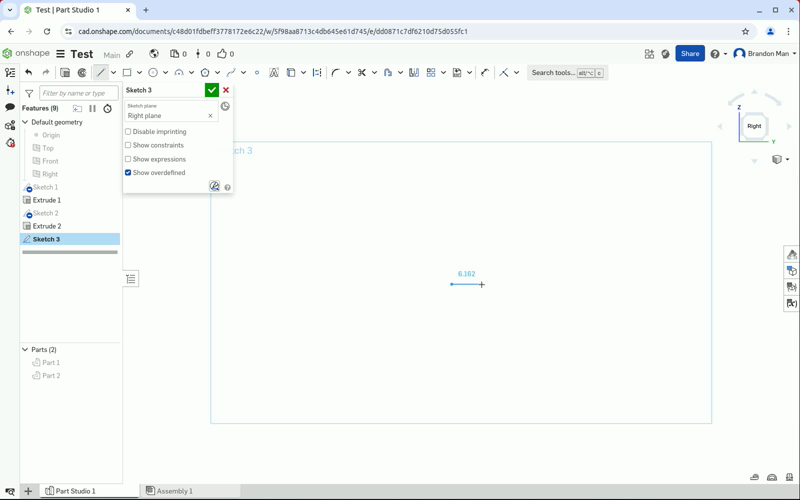
mouse_move(471, 284)
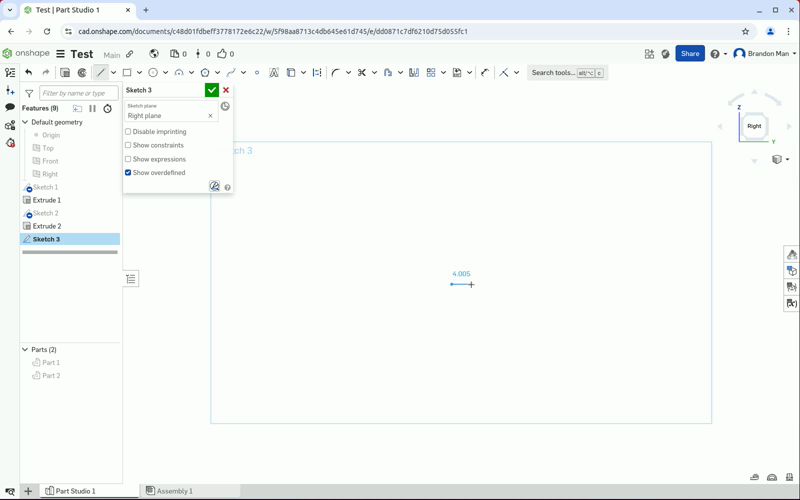
click(471, 284)
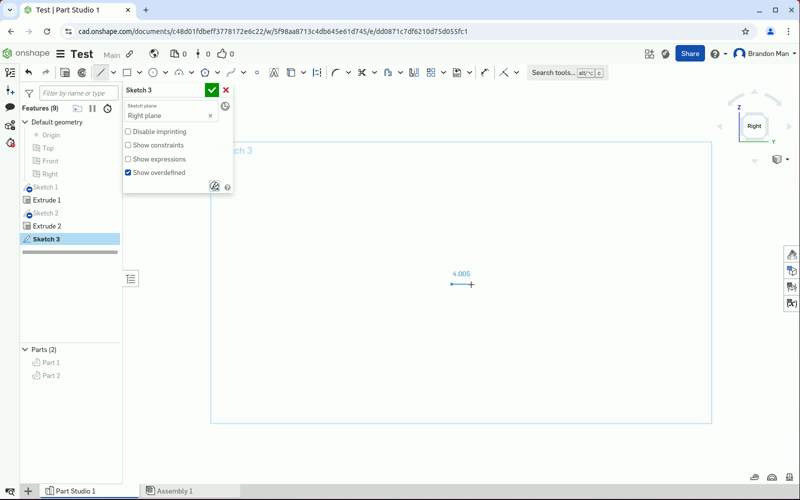
key_up(shift)
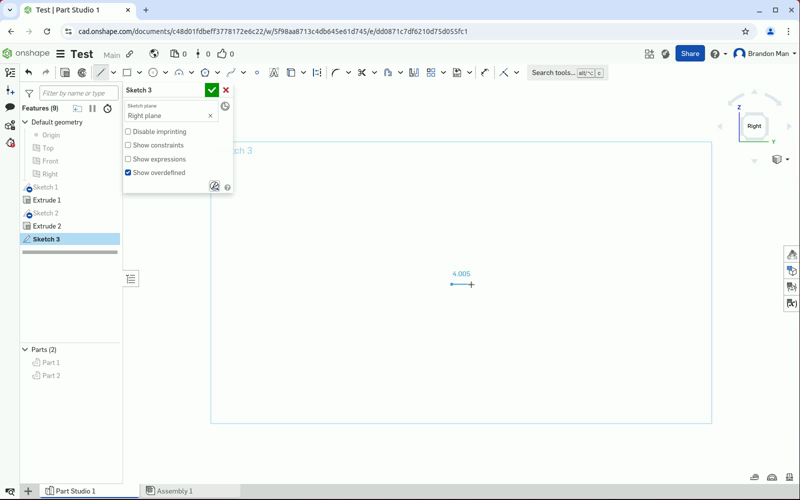
key_down(shift)
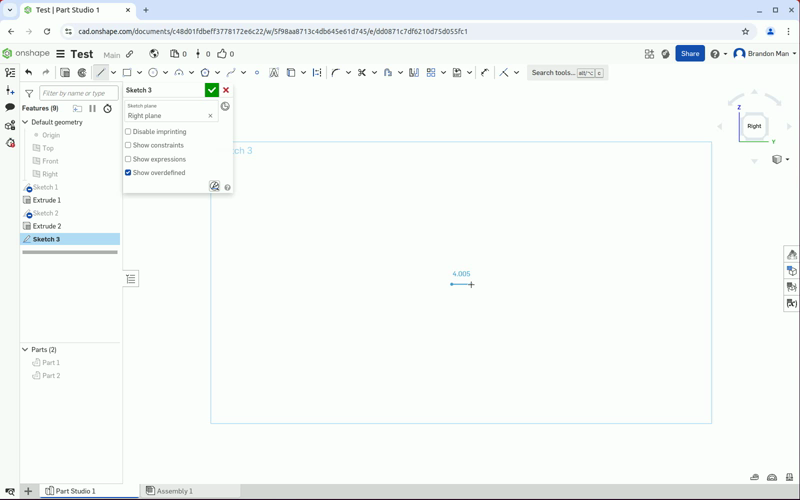
mouse_move(501, 284)
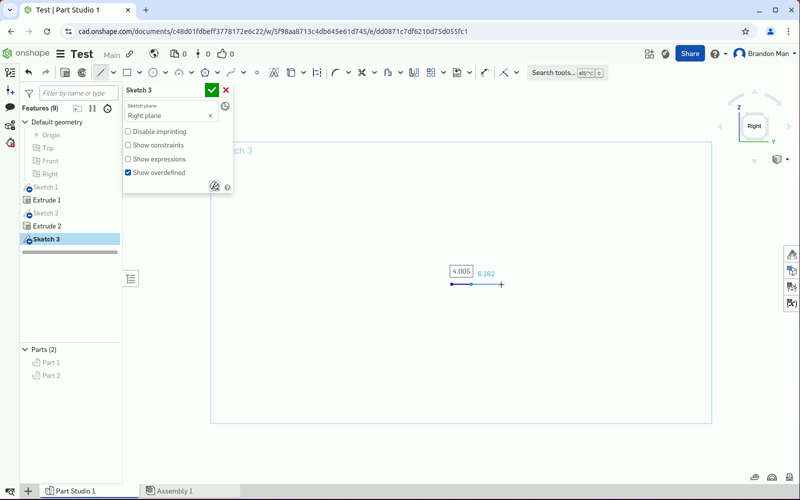
mouse_move(471, 273)
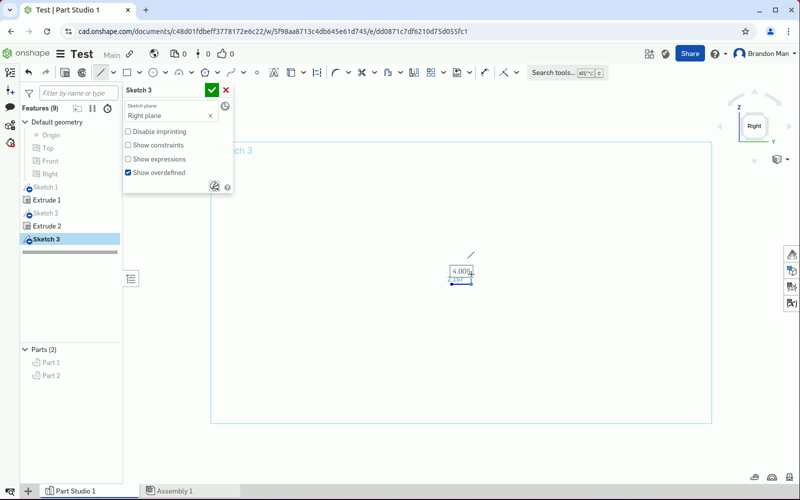
click(471, 273)
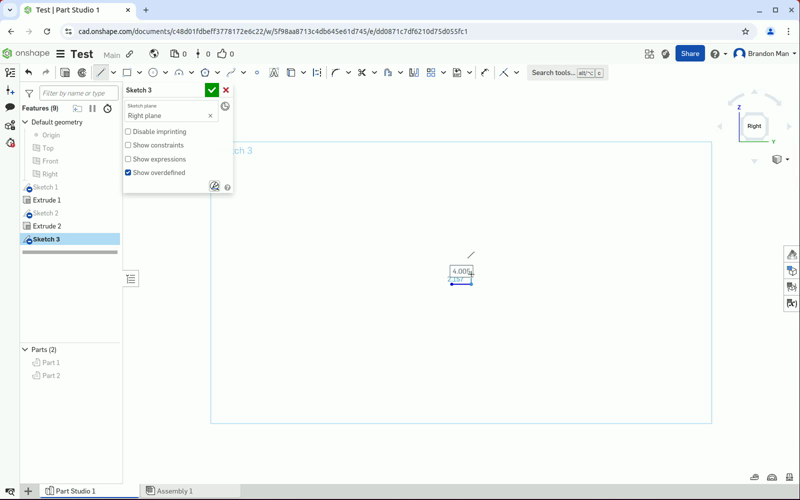
key_up(shift)
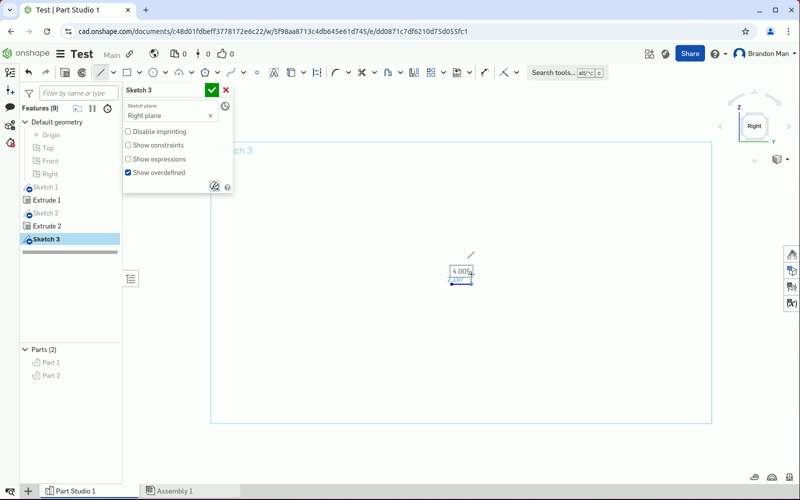
key_down(shift)
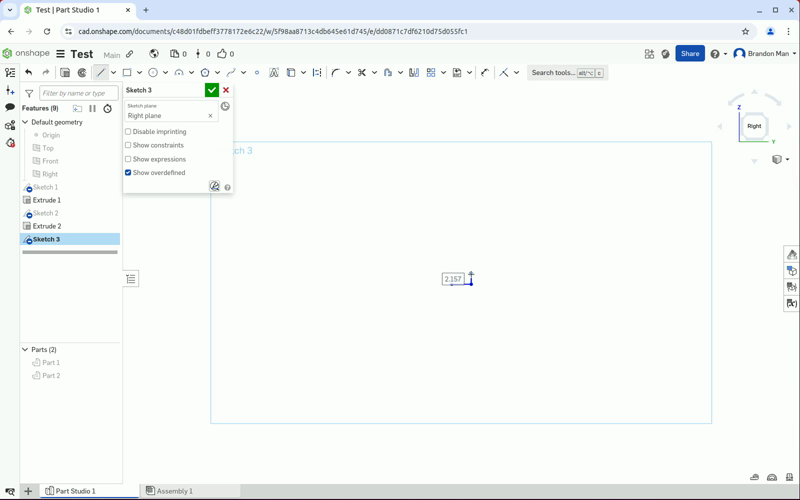
mouse_move(501, 273)
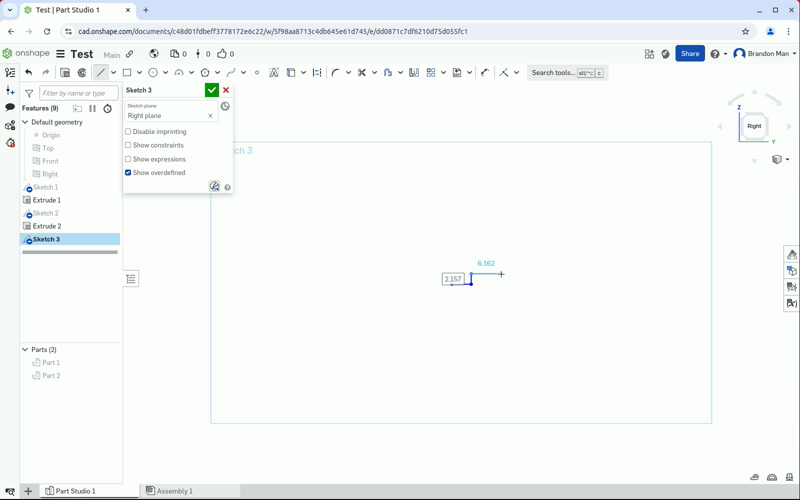
mouse_move(467, 273)
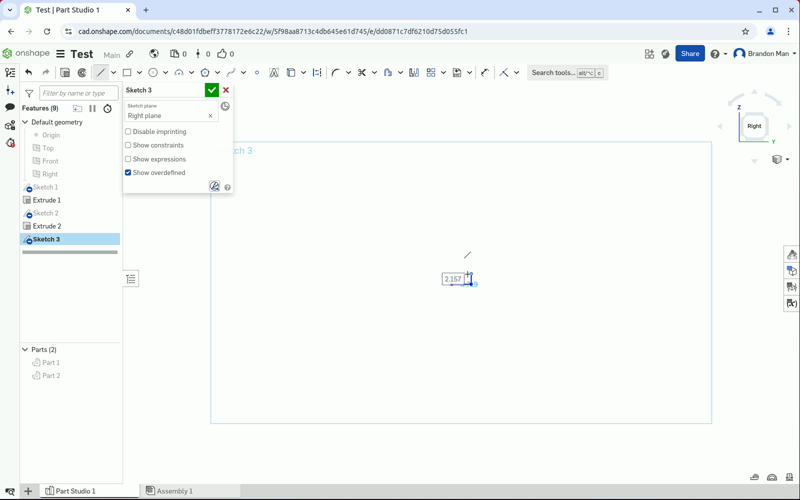
scroll(6)
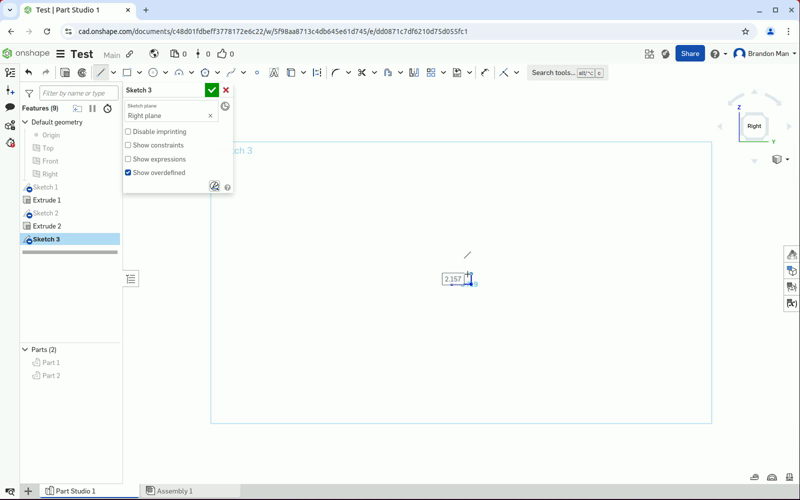
scroll(6)
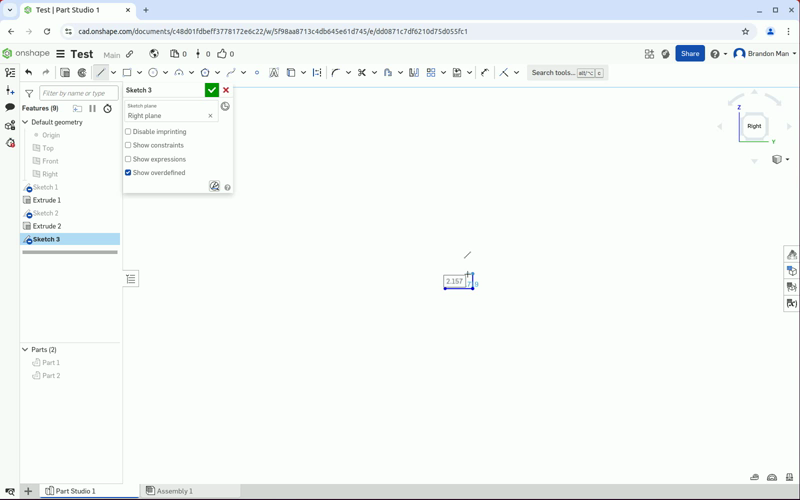
scroll(6)
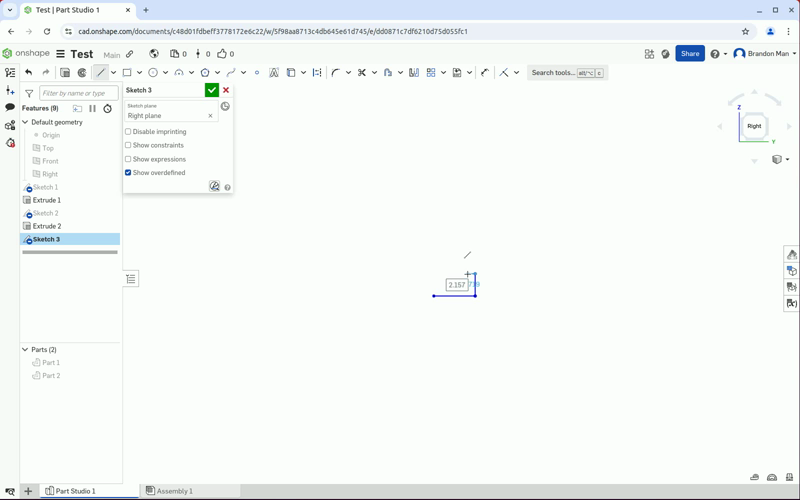
scroll(6)
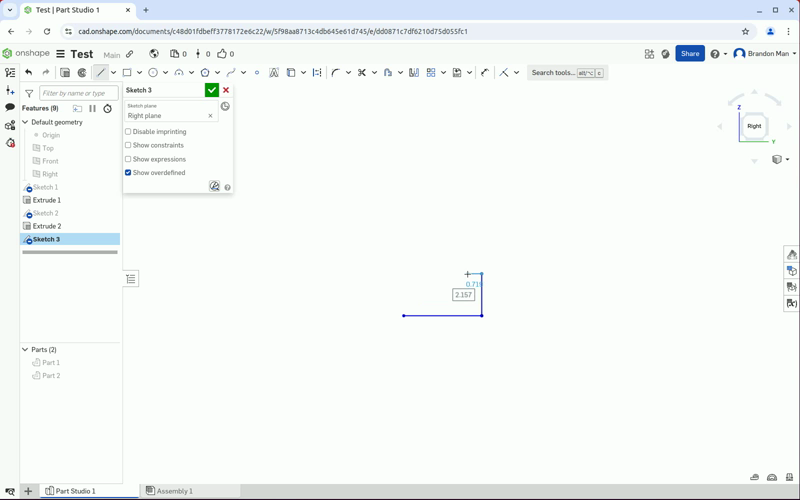
scroll(6)
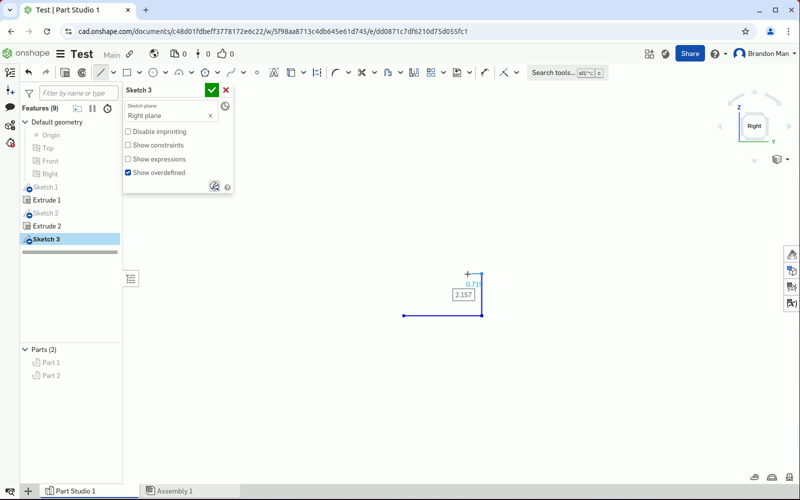
scroll(6)
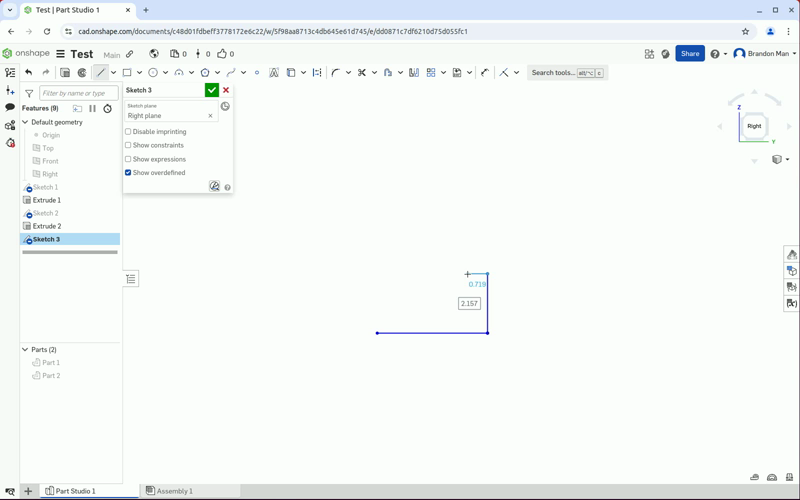
scroll(6)
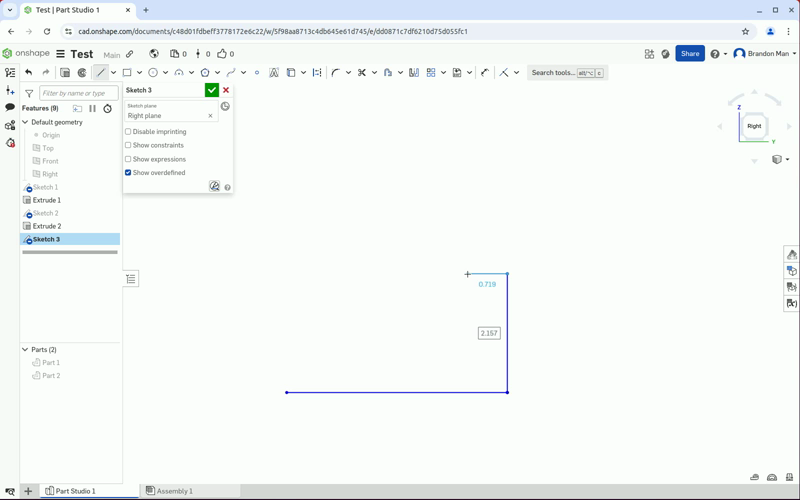
click(467, 273)
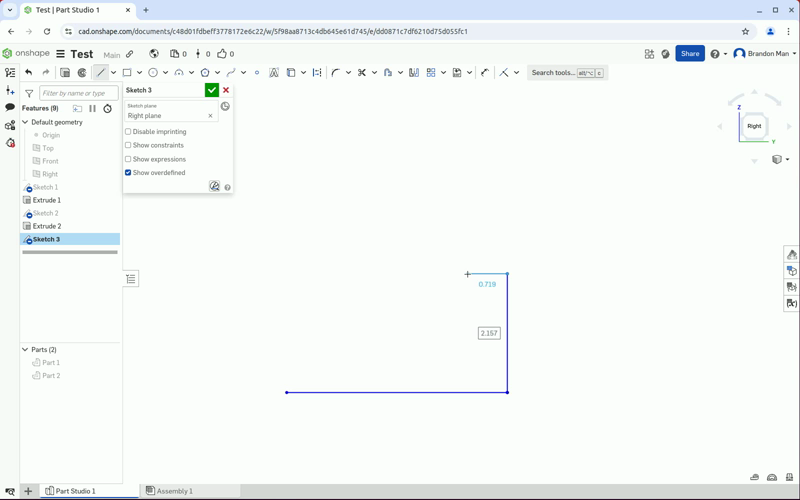
scroll(-6)
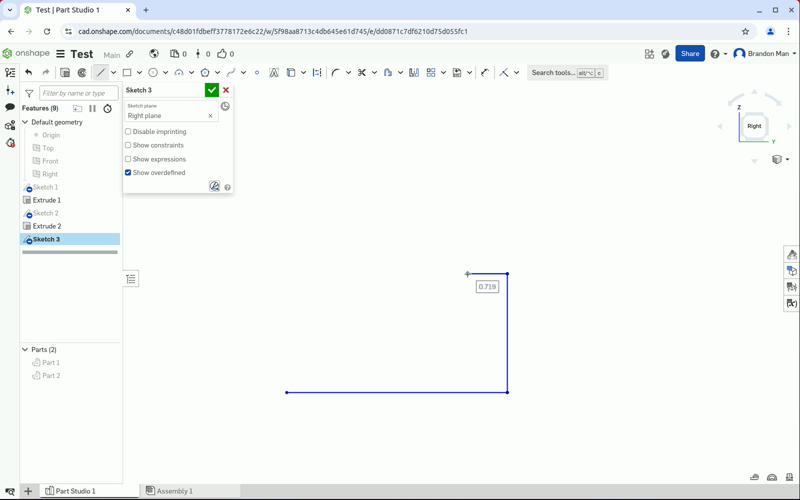
scroll(-6)
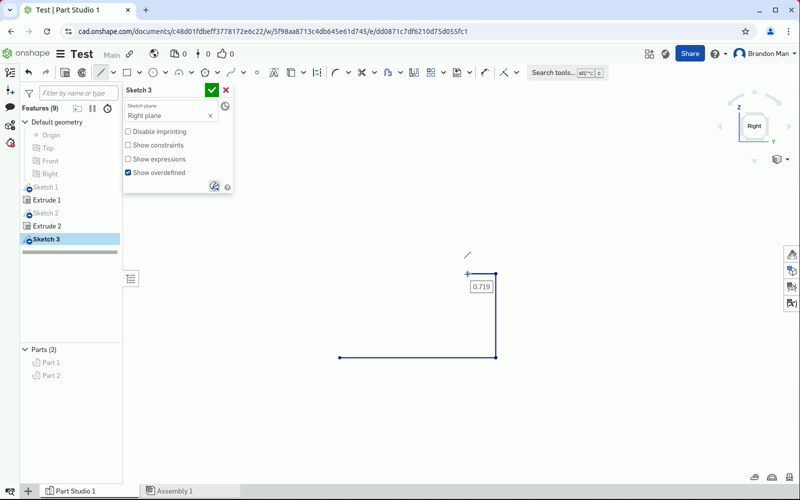
scroll(-6)
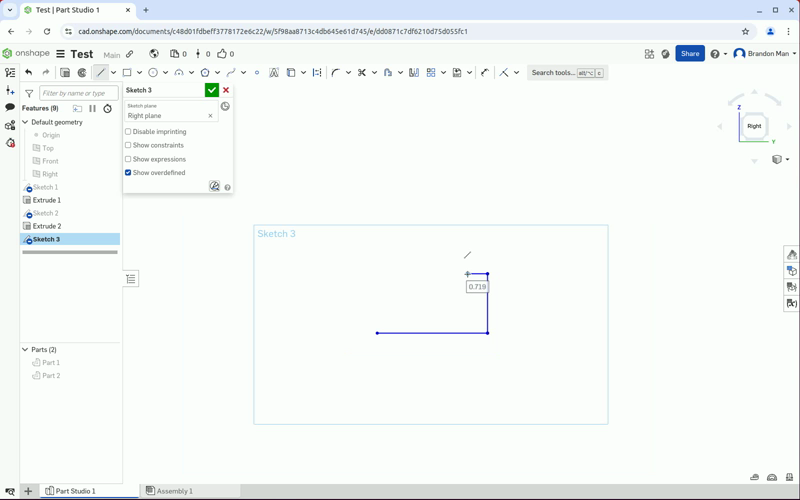
scroll(-6)
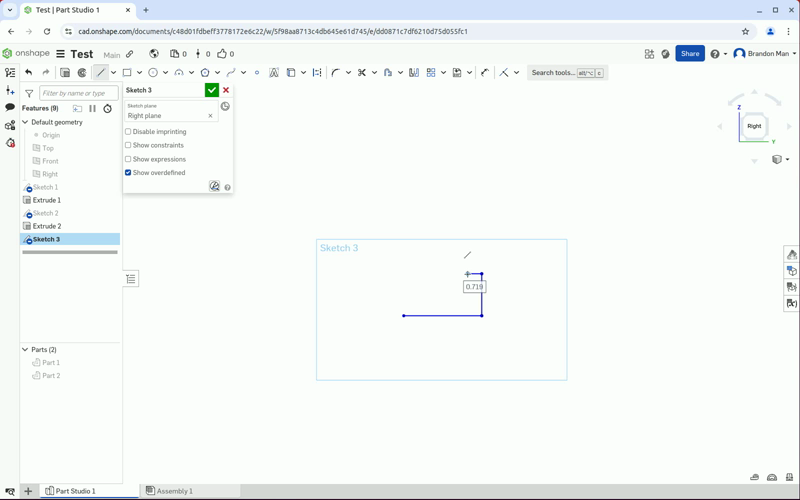
scroll(-6)
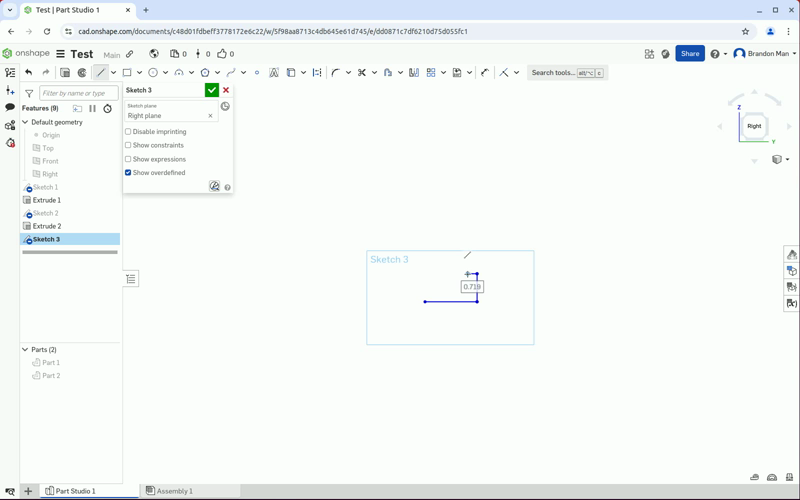
scroll(-6)
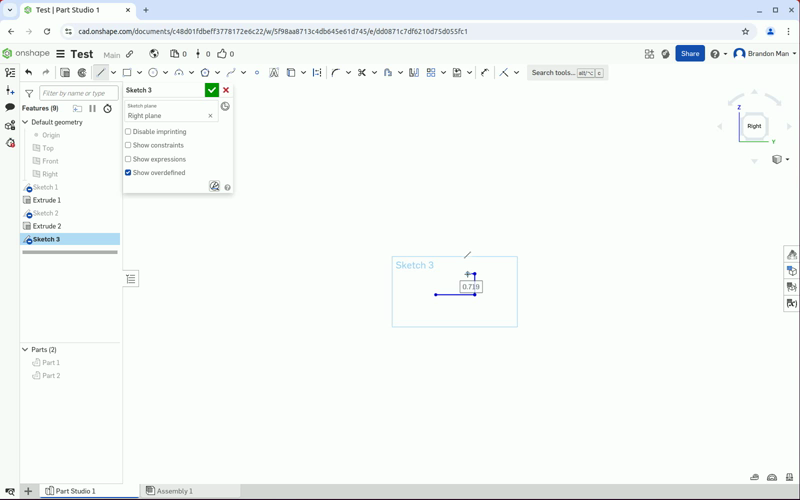
scroll(-6)
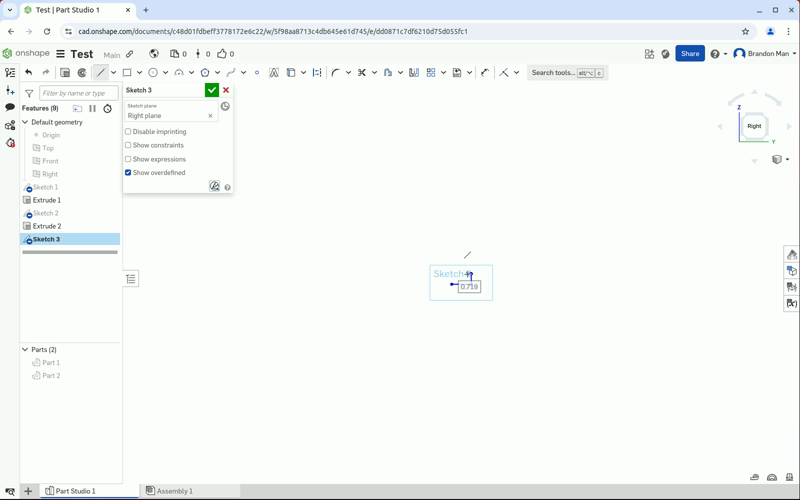
key_up(shift)
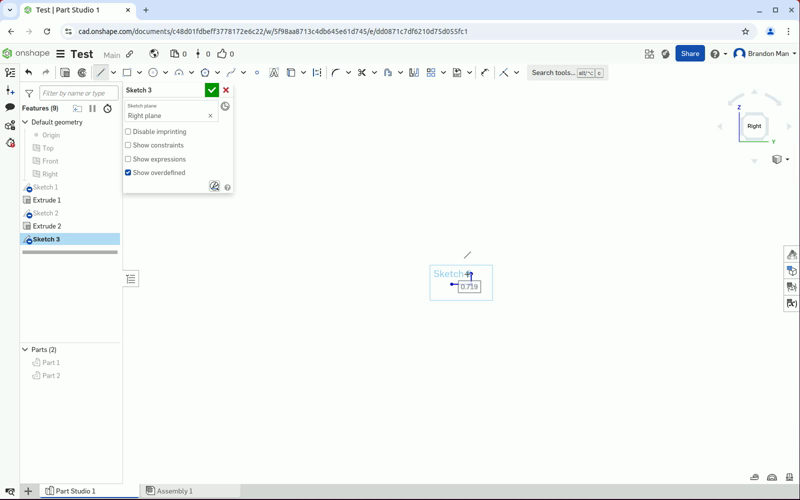
key_down(shift)
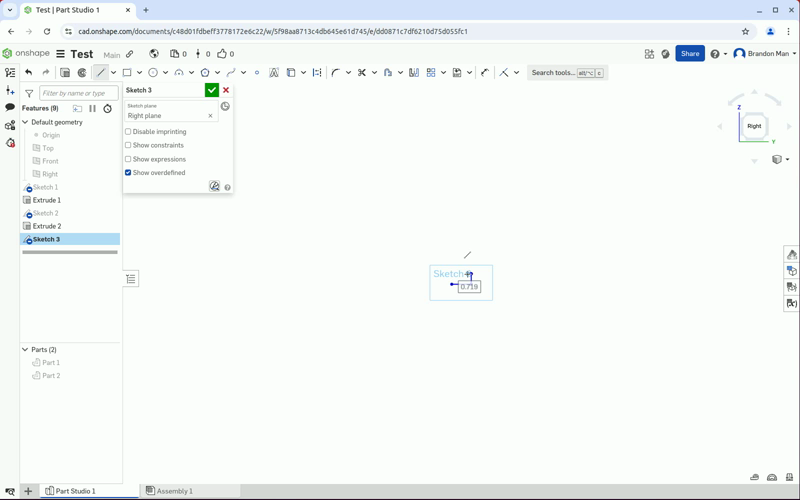
mouse_move(498, 273)
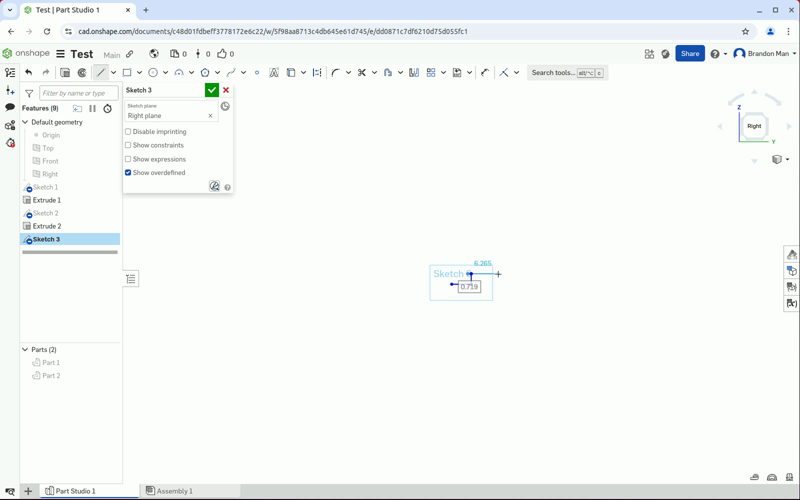
mouse_move(467, 280)
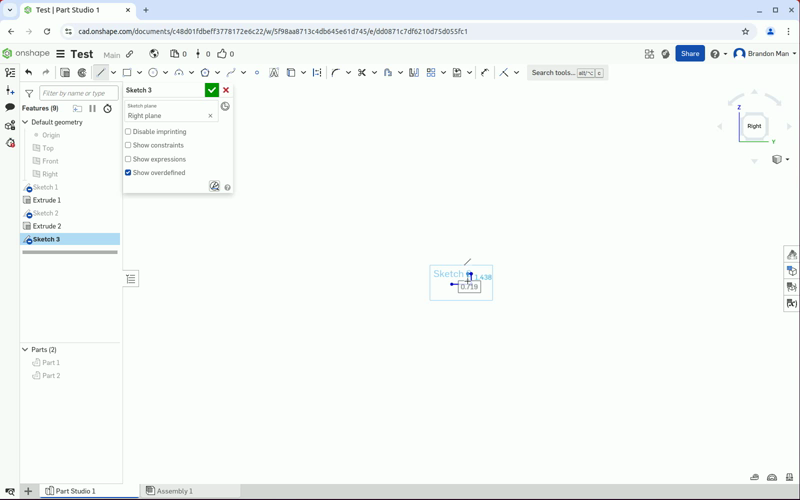
scroll(6)
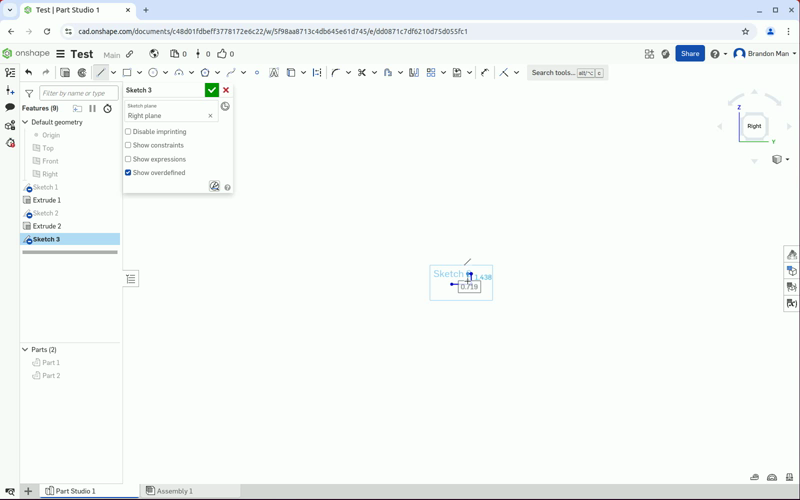
scroll(6)
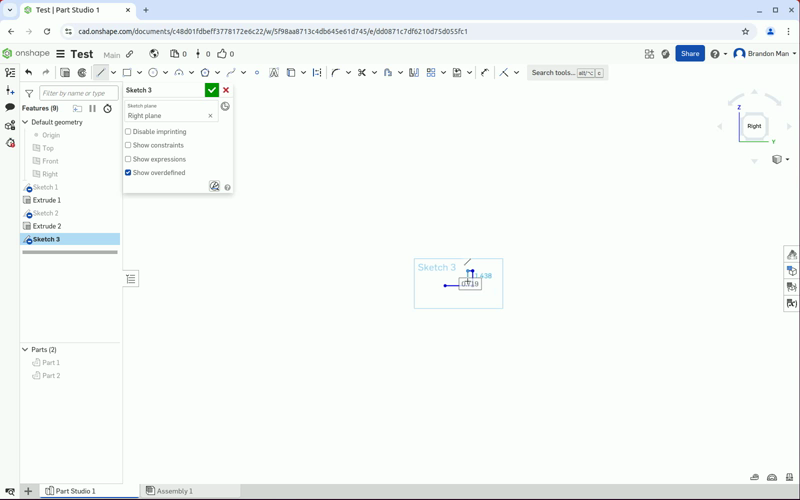
scroll(6)
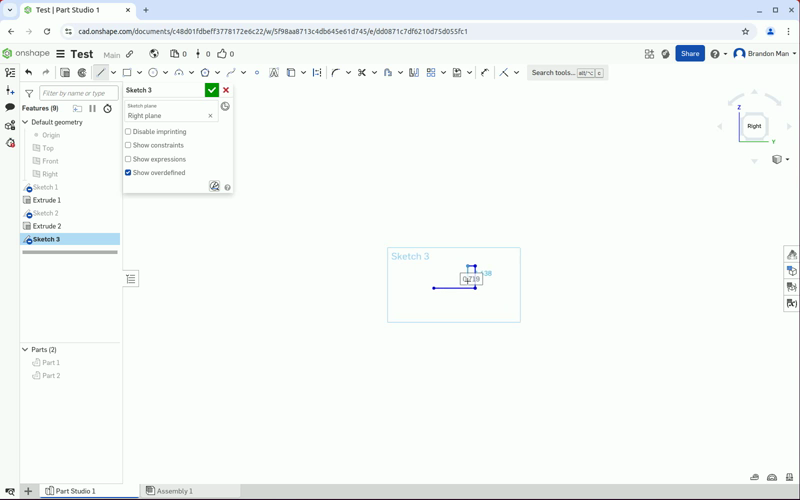
scroll(6)
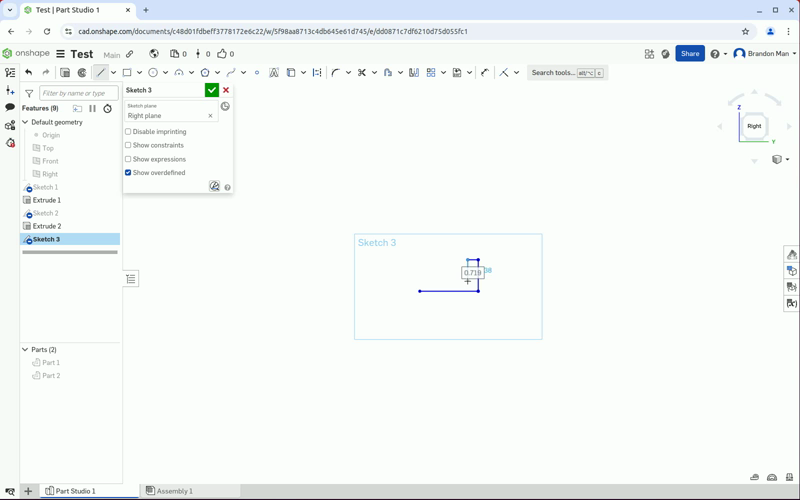
scroll(6)
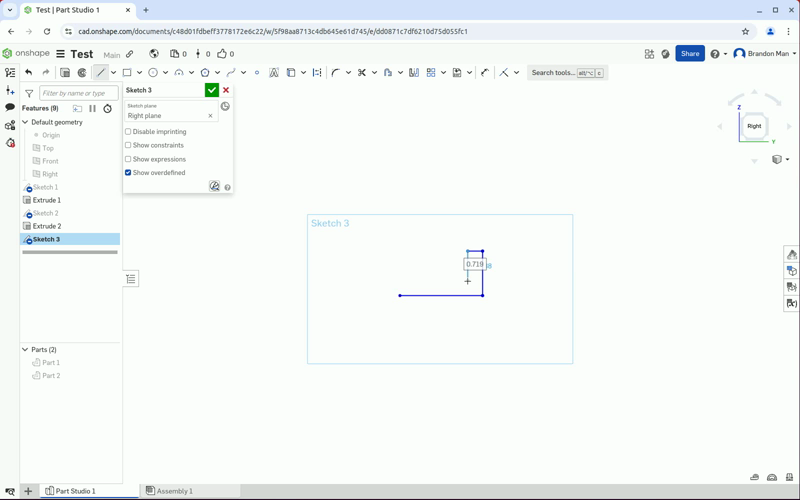
scroll(6)
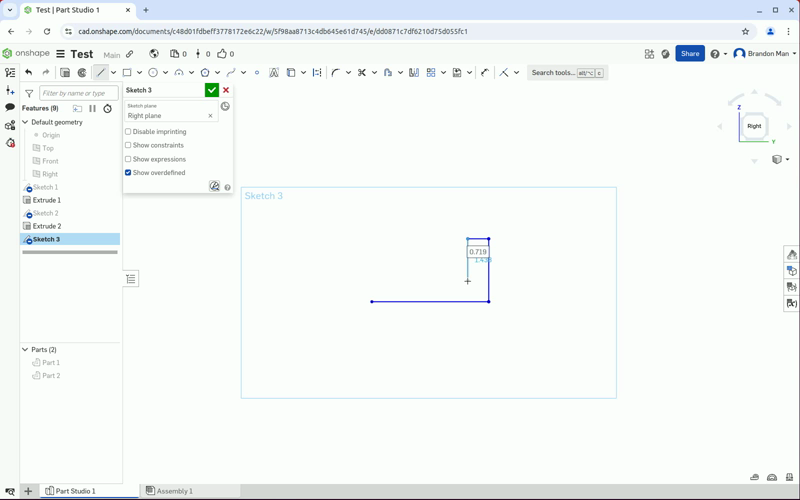
scroll(6)
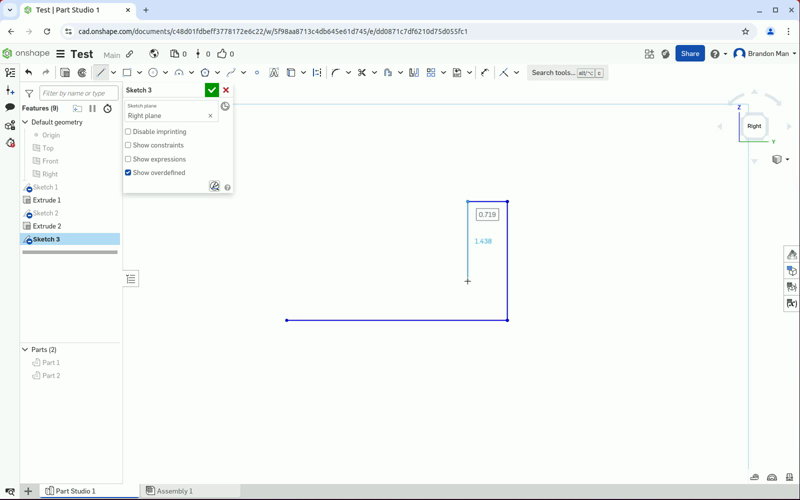
click(467, 280)
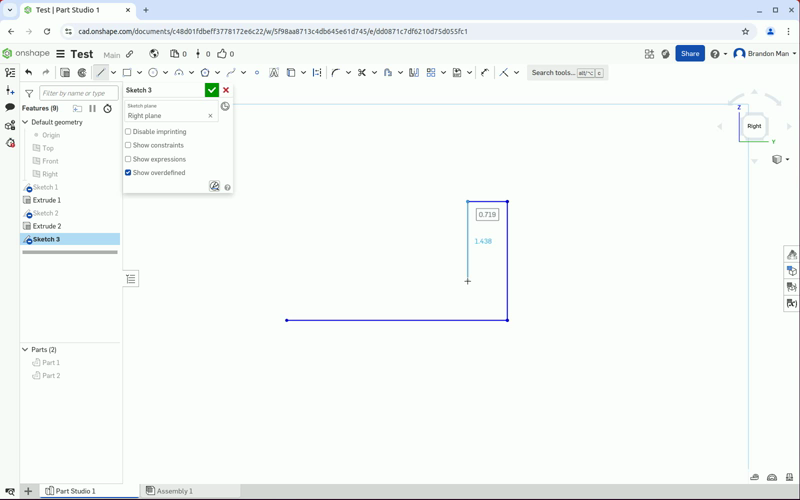
scroll(-6)
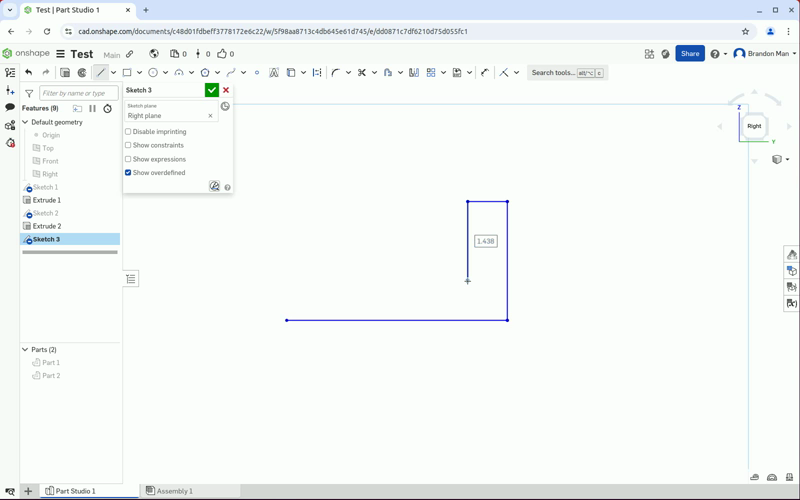
scroll(-6)
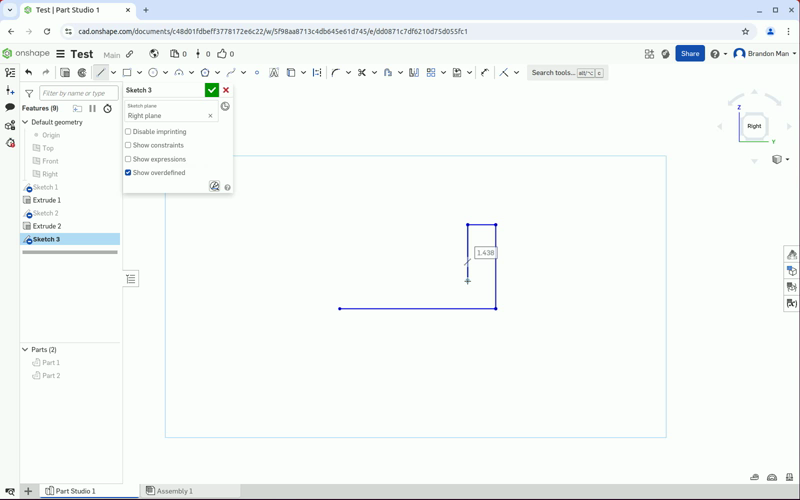
scroll(-6)
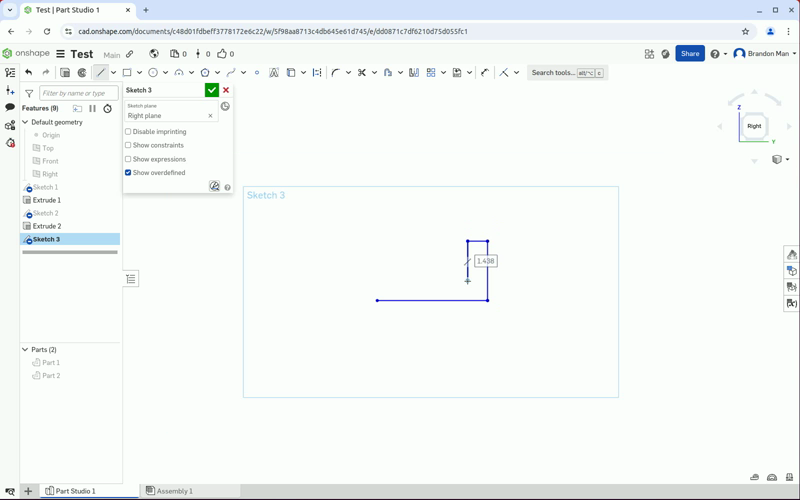
scroll(-6)
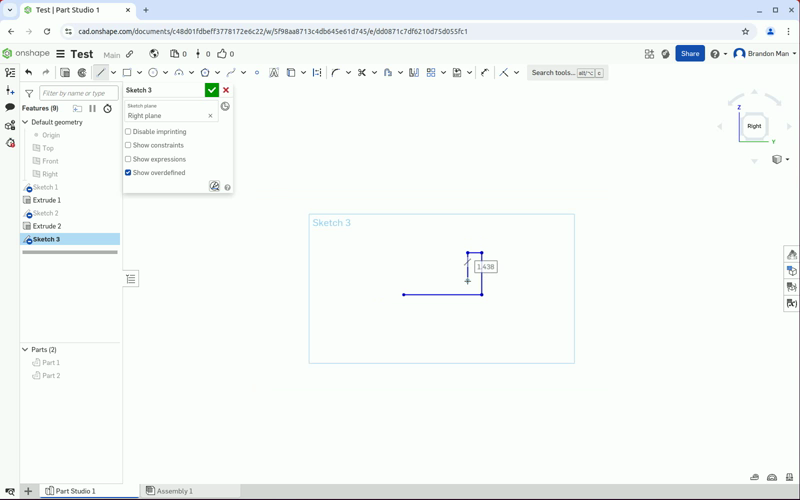
scroll(-6)
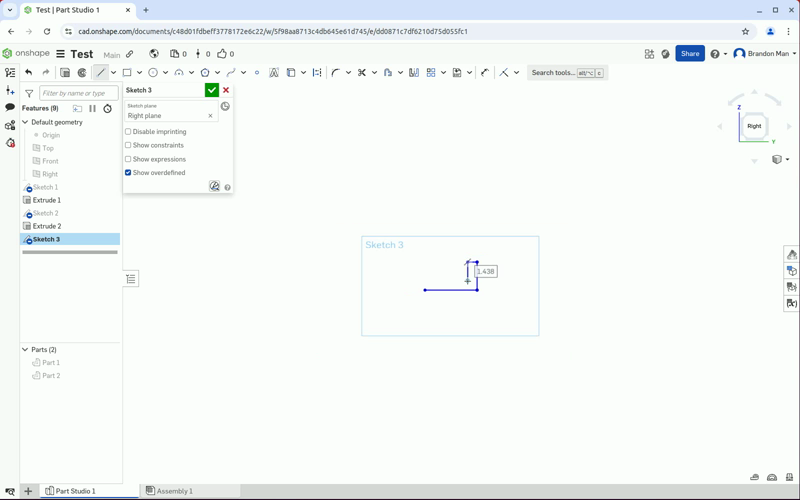
scroll(-6)
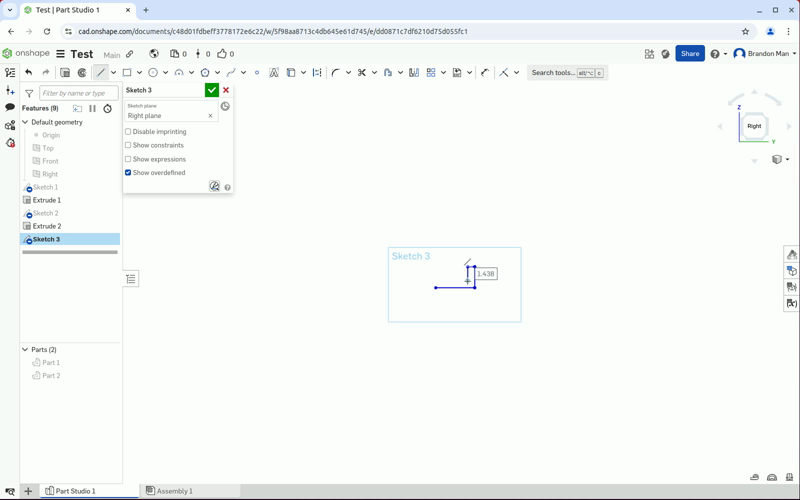
scroll(-6)
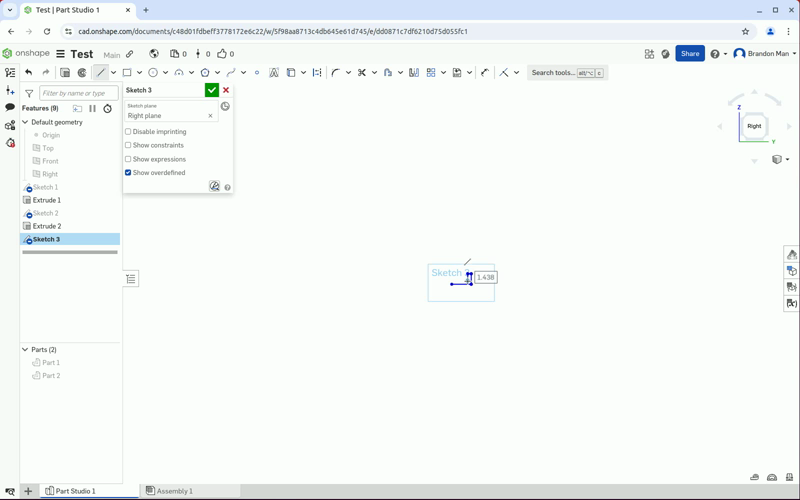
key_up(shift)
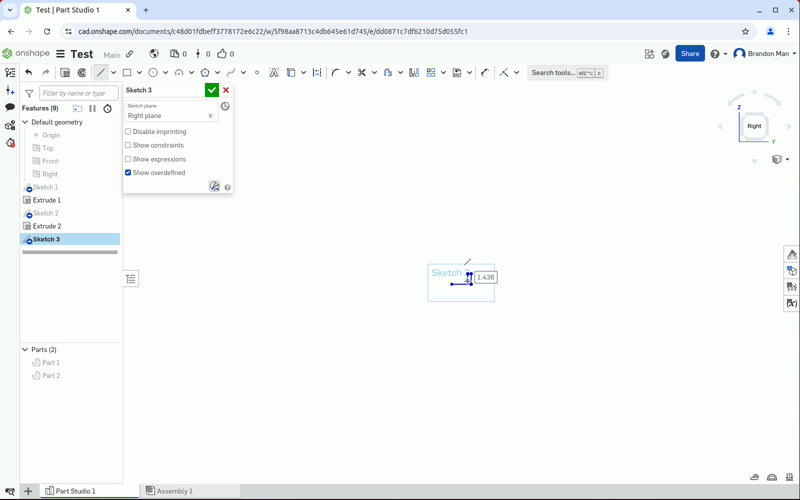
key_down(shift)
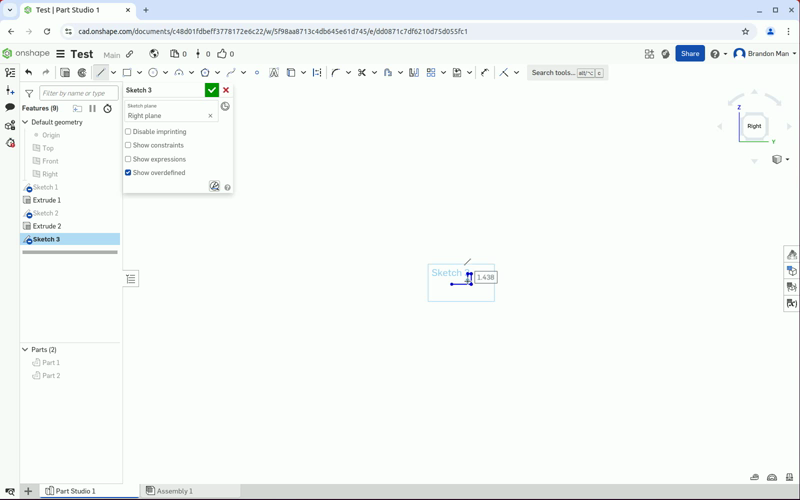
mouse_move(498, 280)
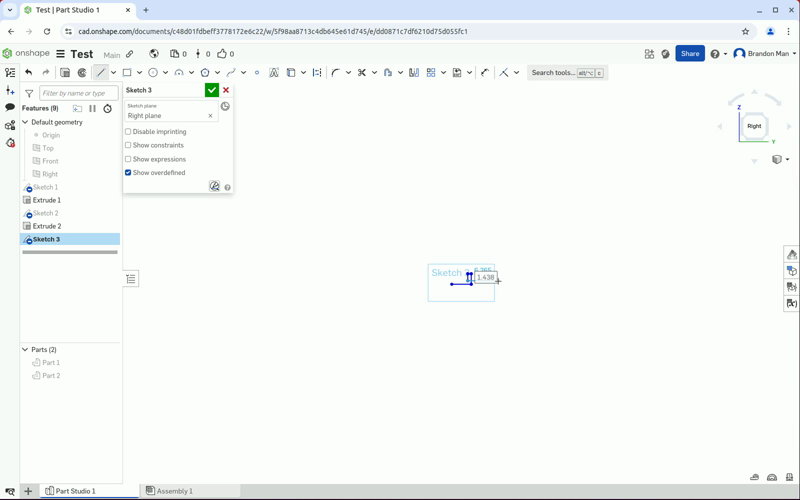
mouse_move(455, 280)
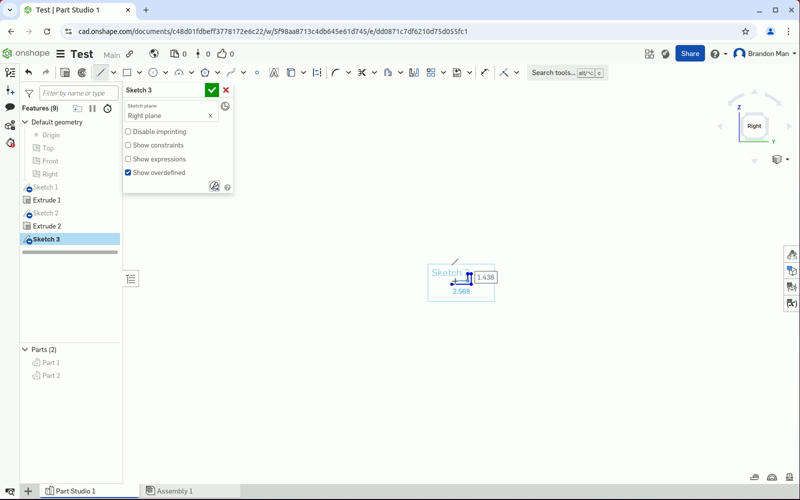
click(455, 280)
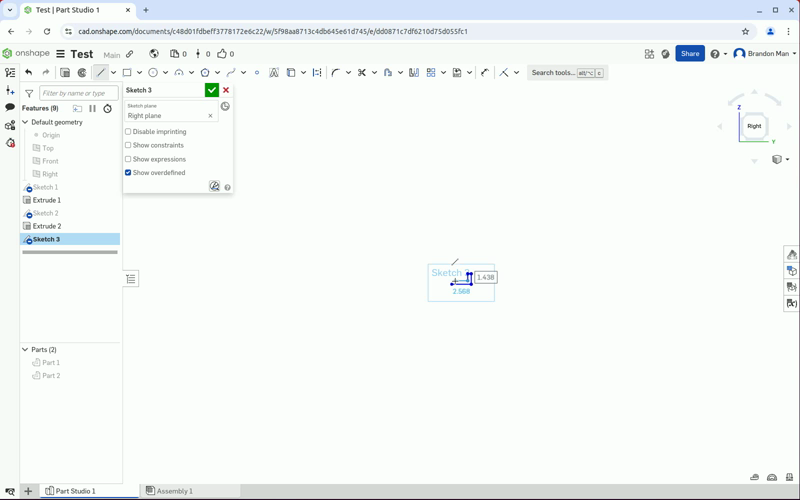
key_up(shift)
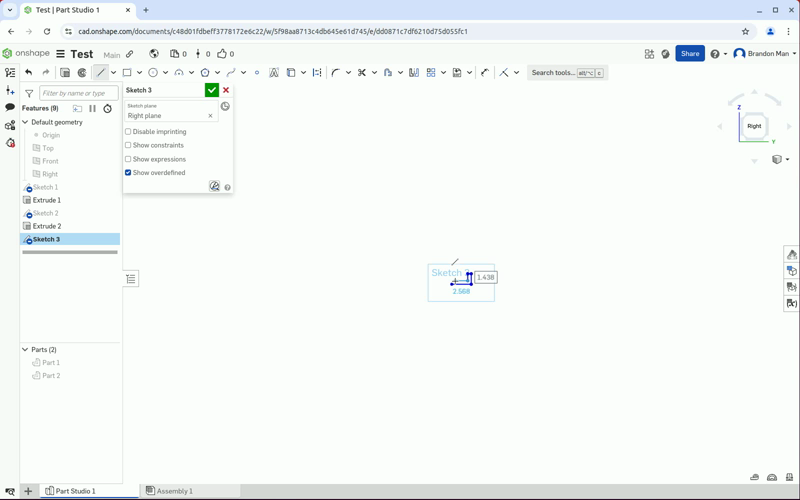
key_down(shift)
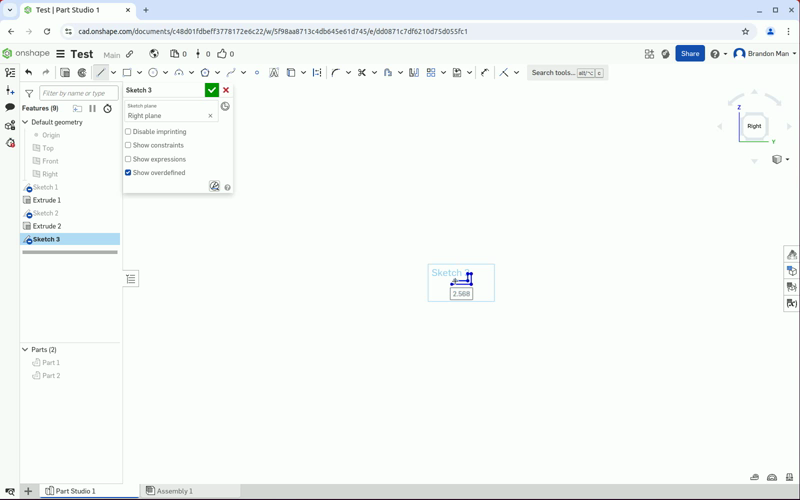
mouse_move(485, 280)
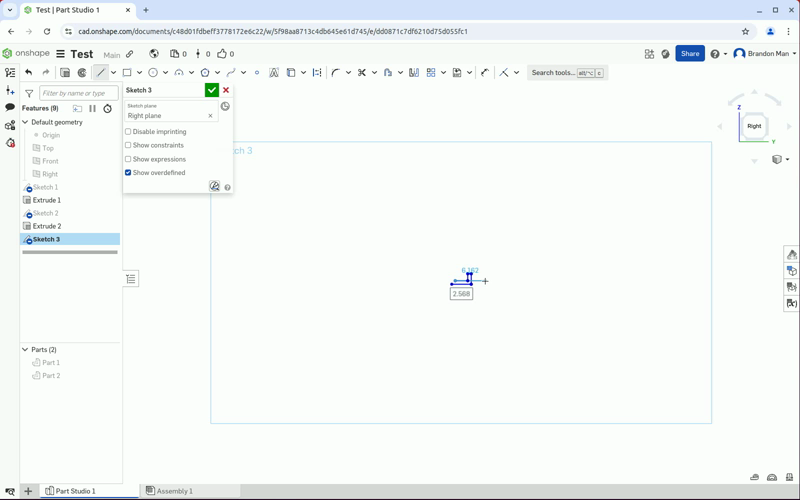
mouse_move(455, 273)
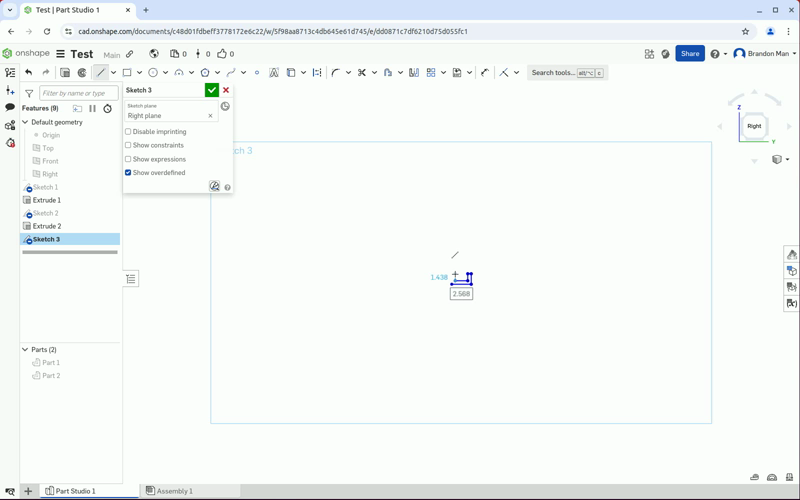
scroll(6)
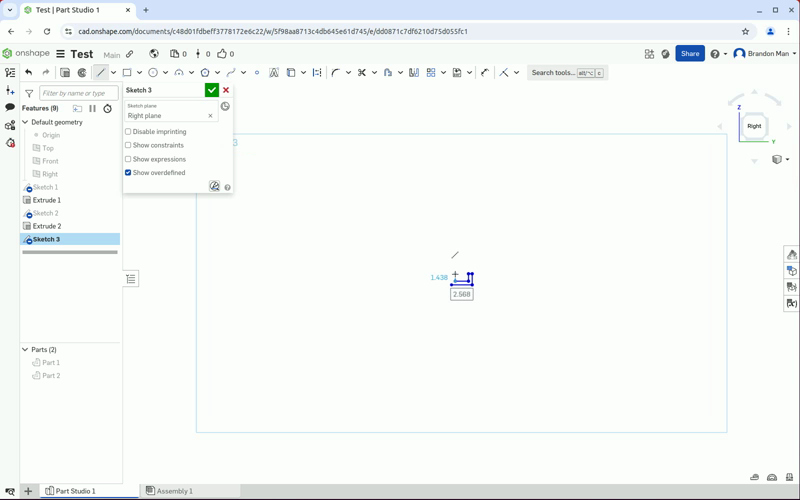
scroll(6)
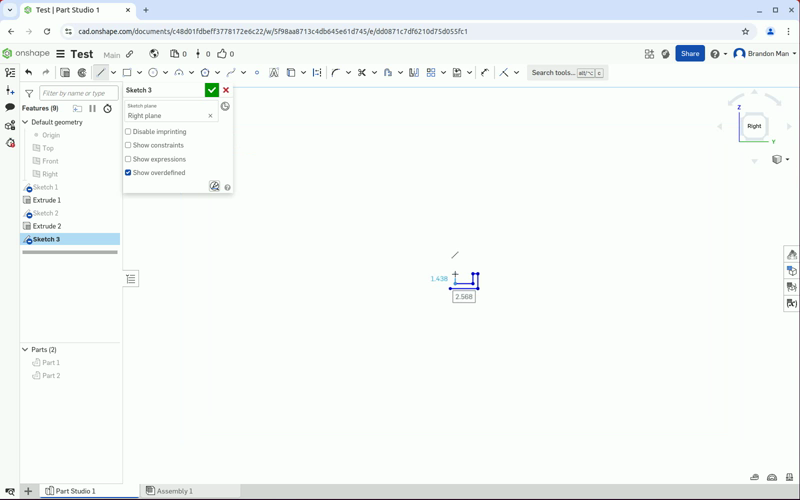
scroll(6)
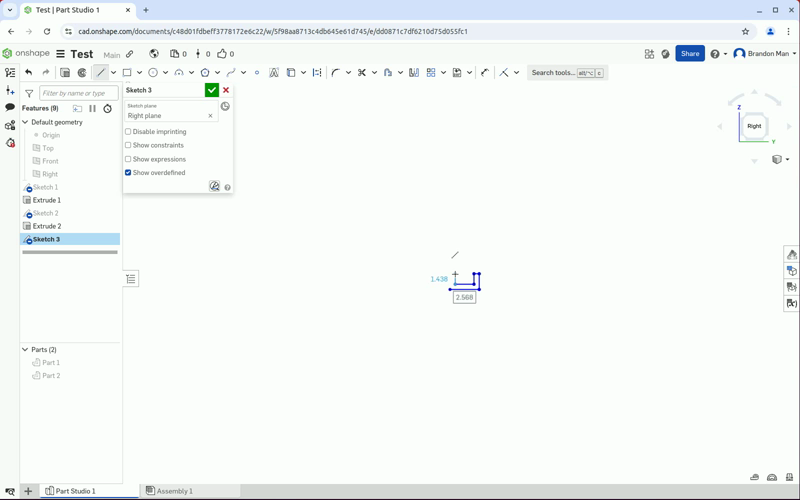
scroll(6)
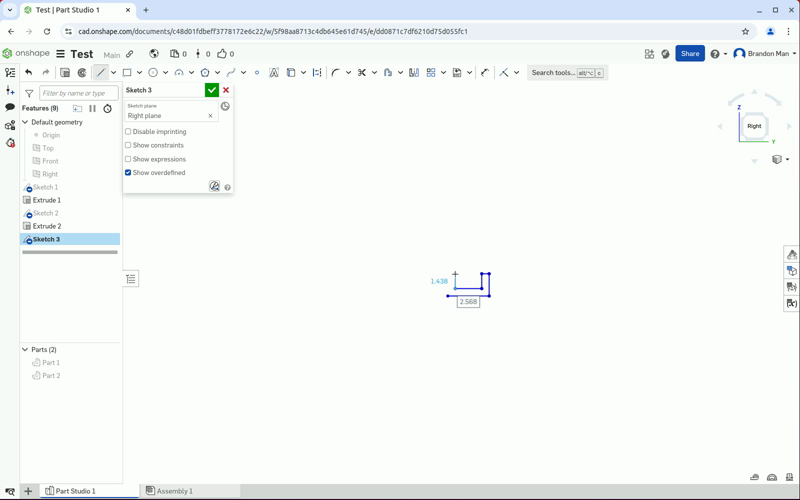
scroll(6)
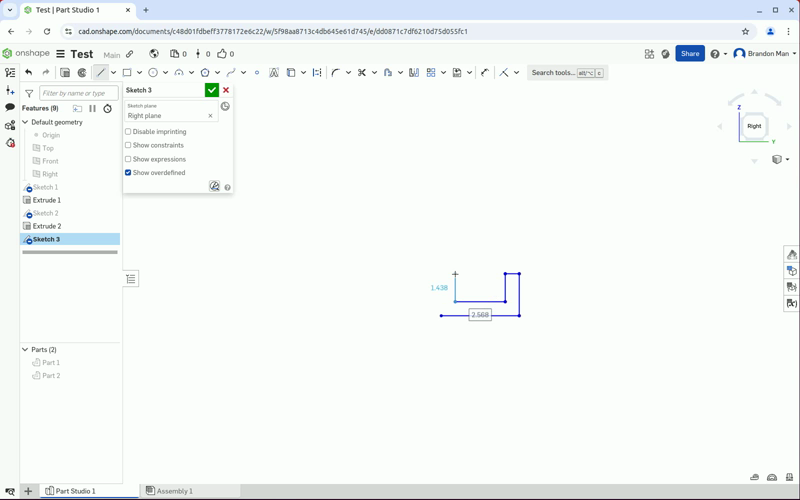
scroll(6)
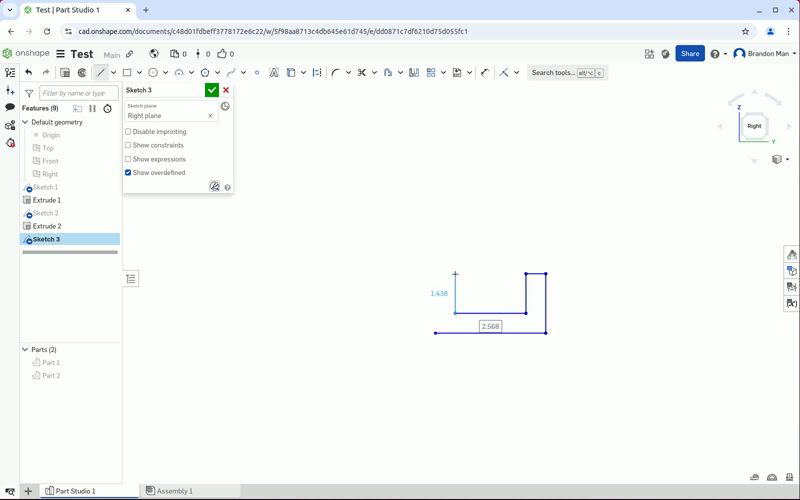
scroll(6)
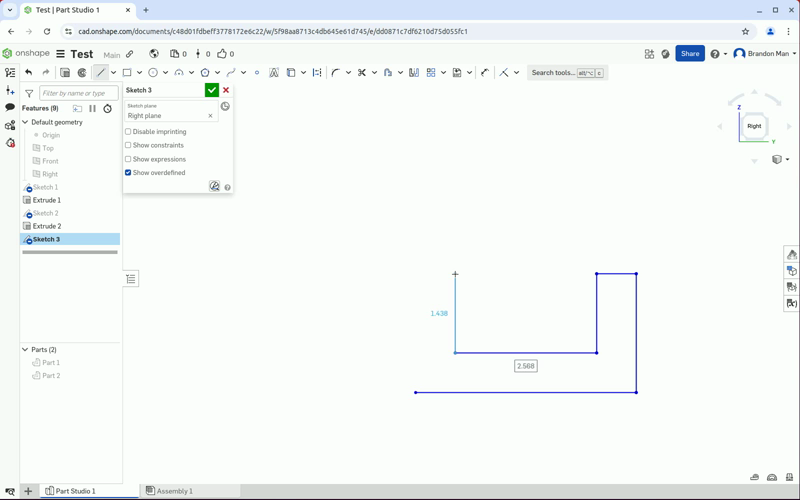
click(455, 273)
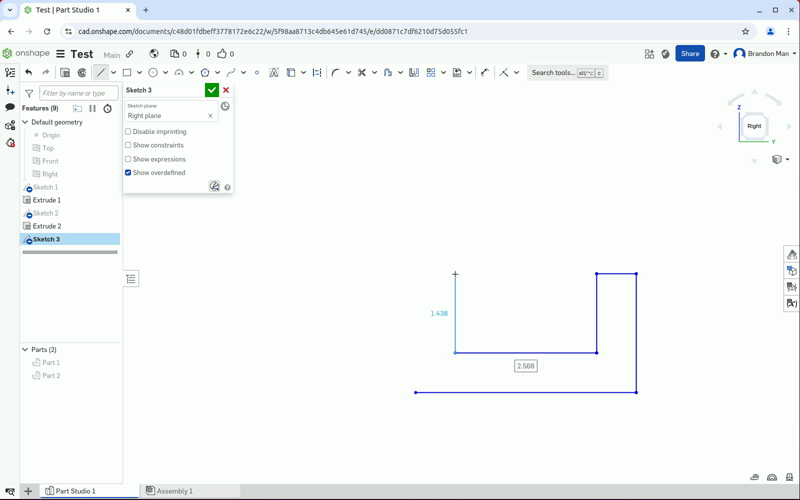
scroll(-6)
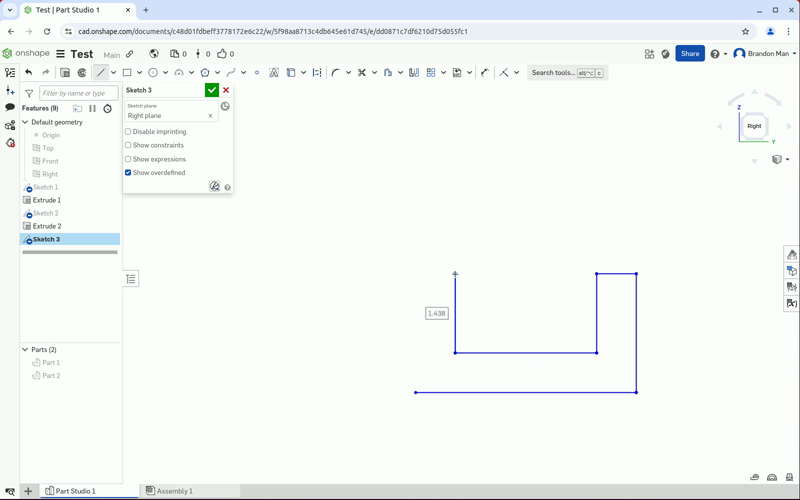
scroll(-6)
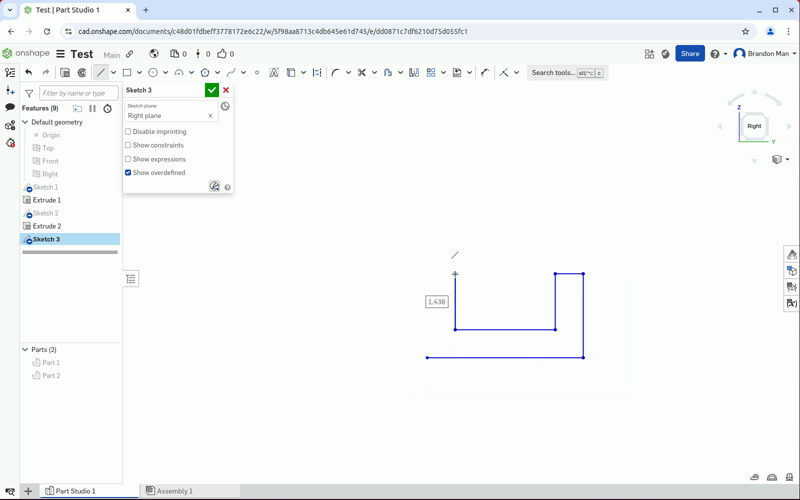
scroll(-6)
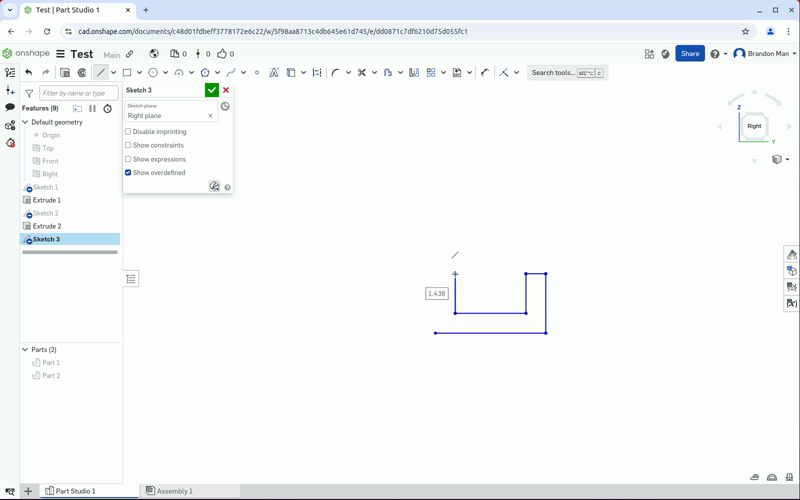
scroll(-6)
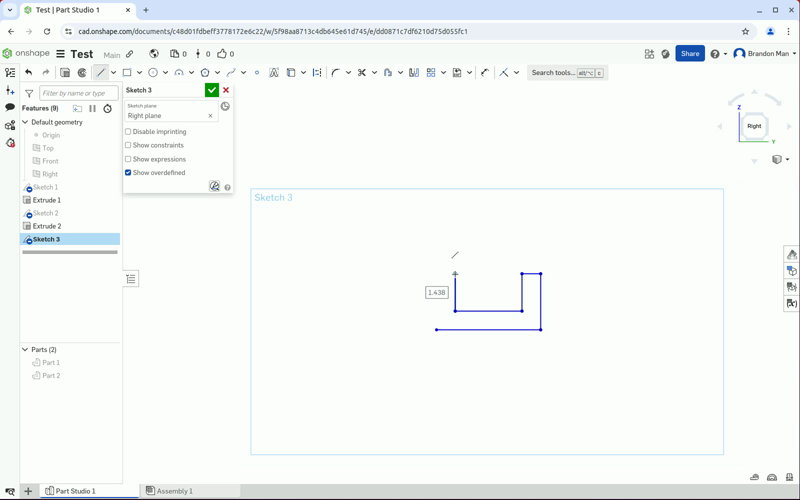
scroll(-6)
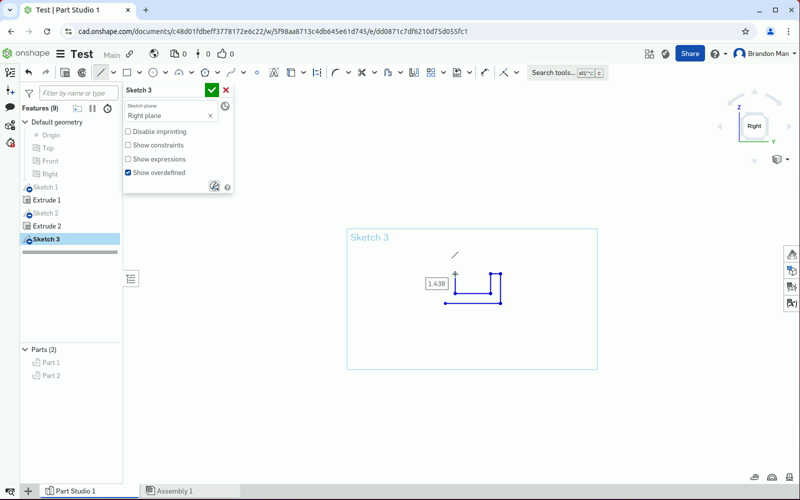
scroll(-6)
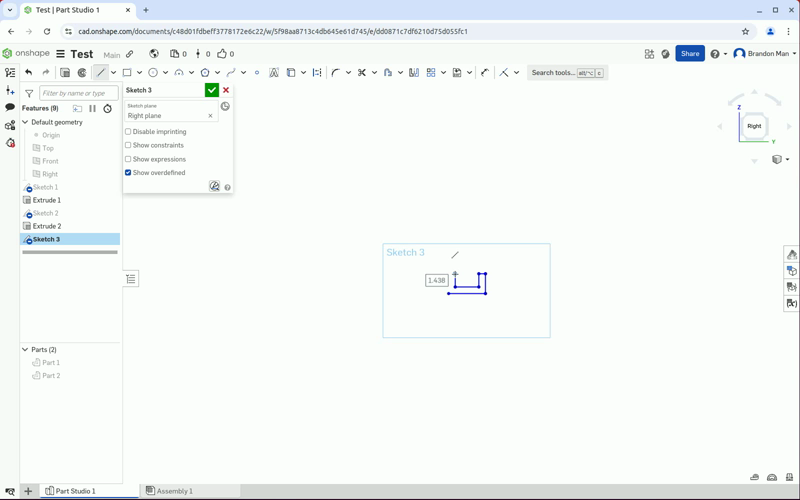
scroll(-6)
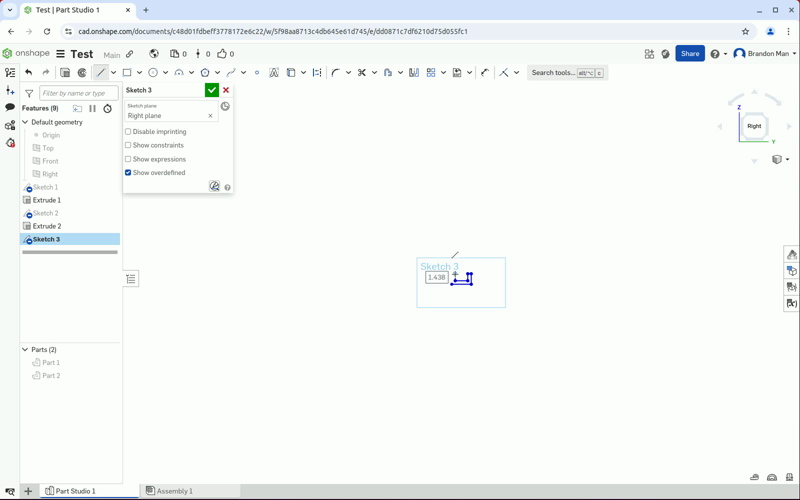
key_up(shift)
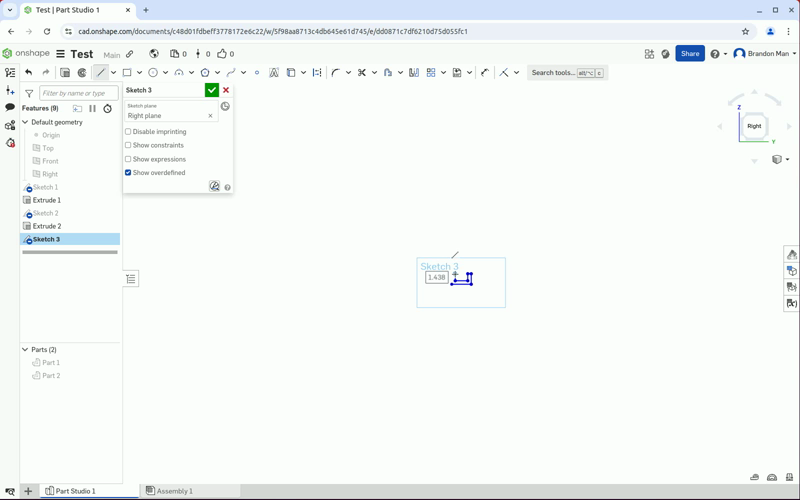
key_down(shift)
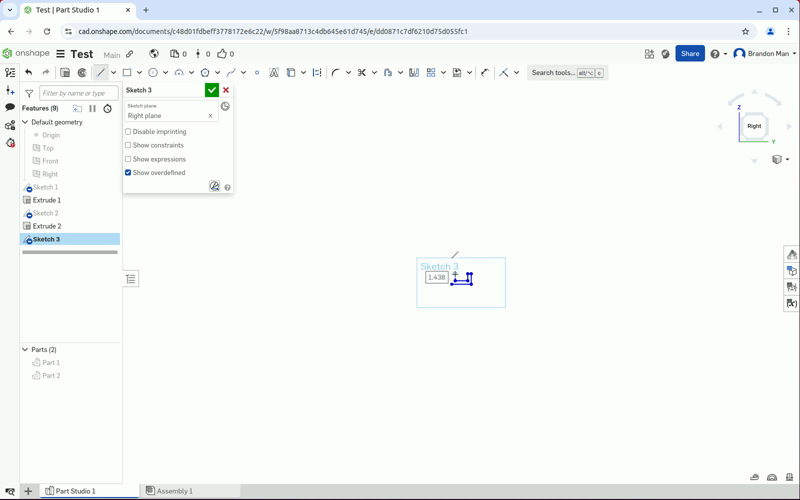
mouse_move(485, 273)
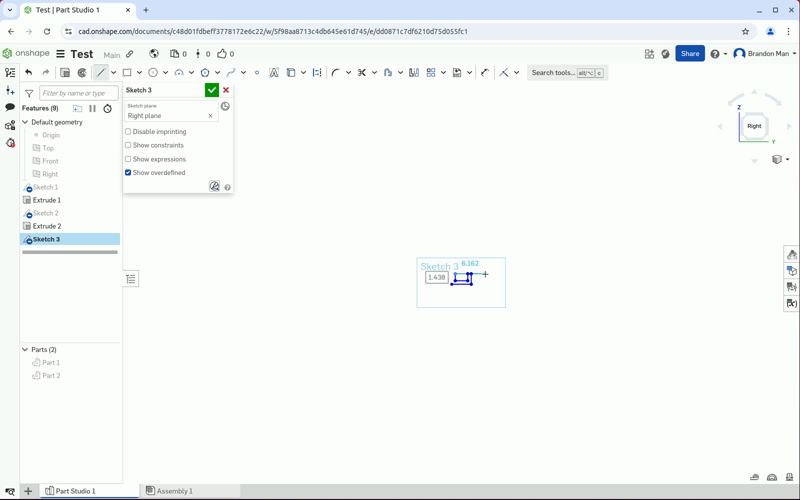
mouse_move(451, 273)
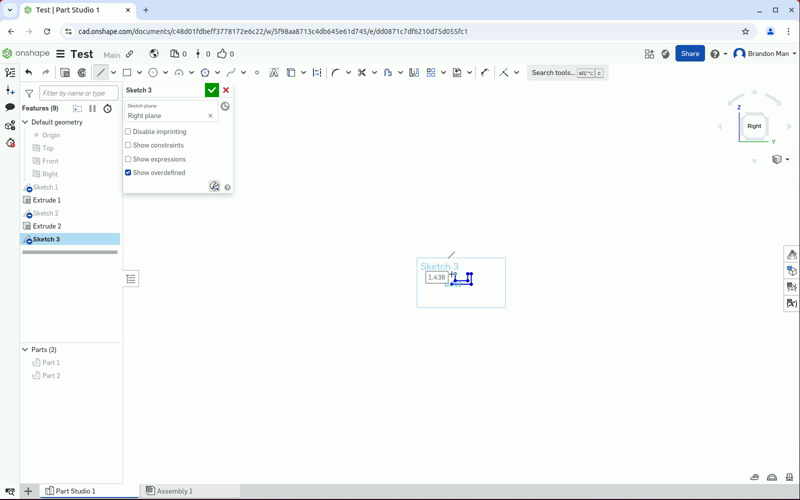
scroll(6)
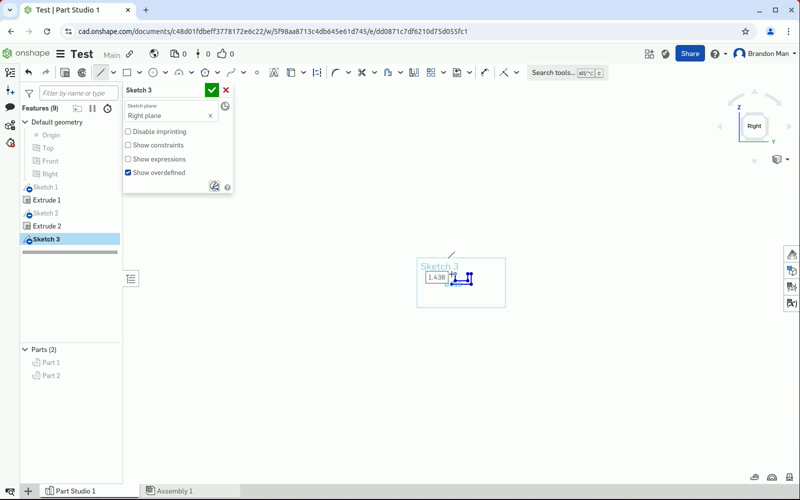
scroll(6)
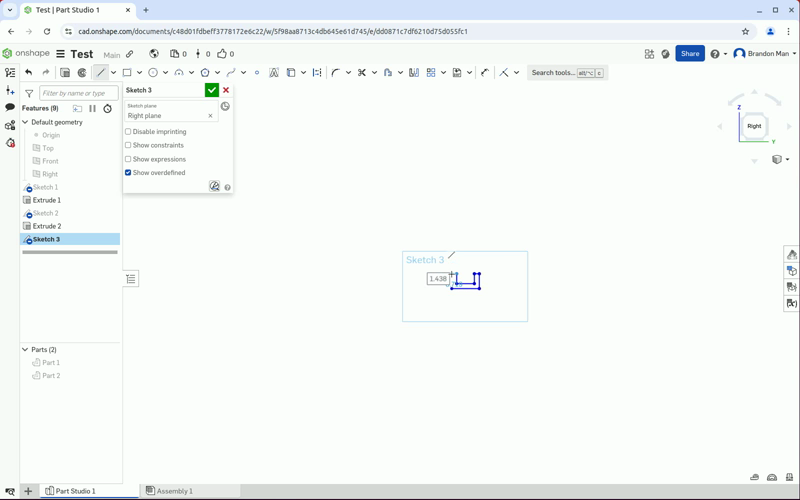
scroll(6)
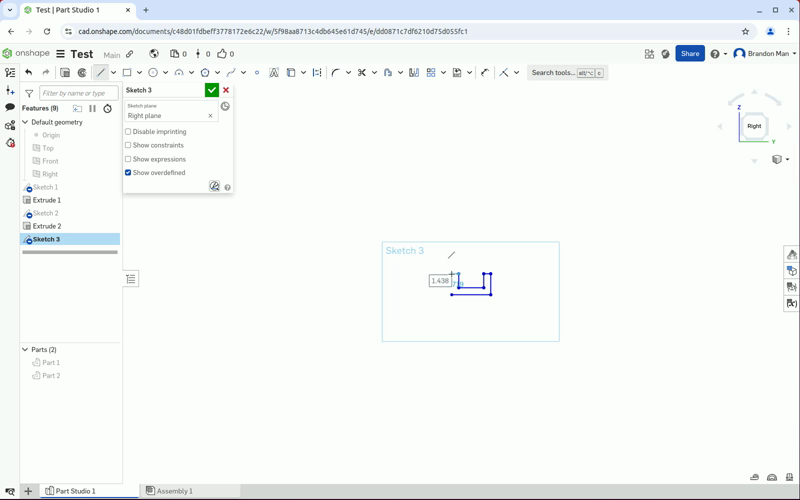
scroll(6)
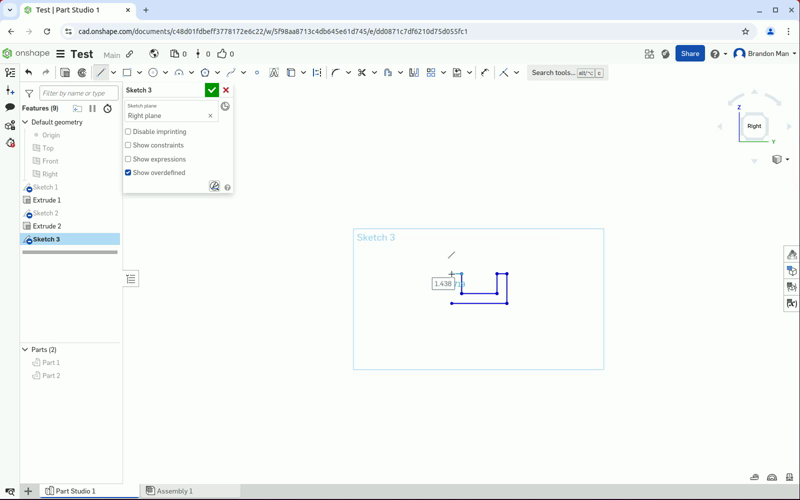
scroll(6)
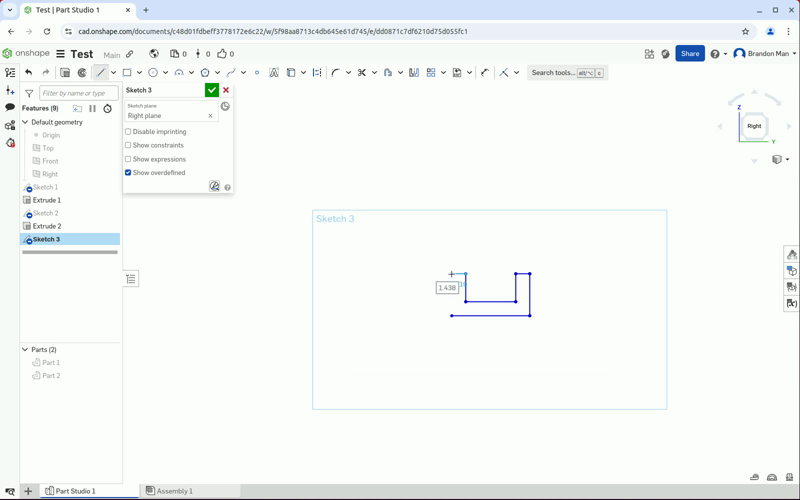
scroll(6)
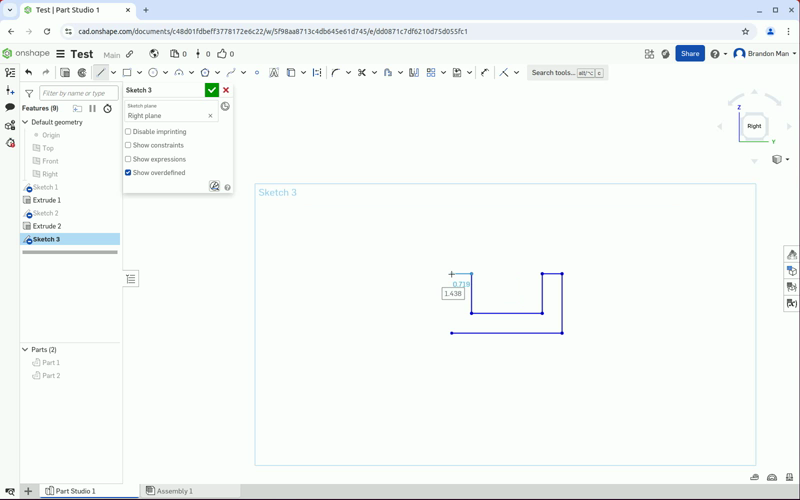
scroll(6)
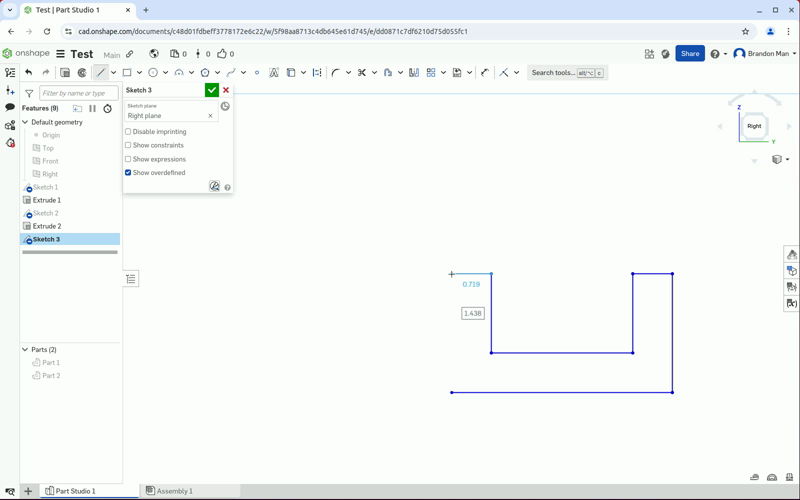
click(451, 273)
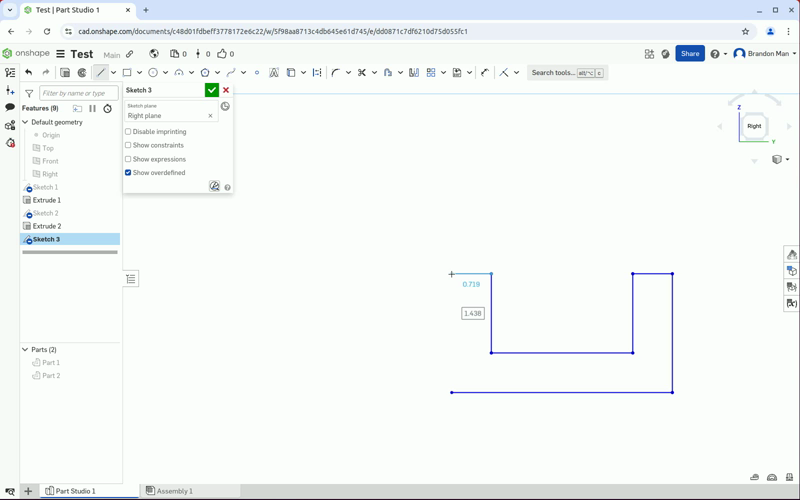
scroll(-6)
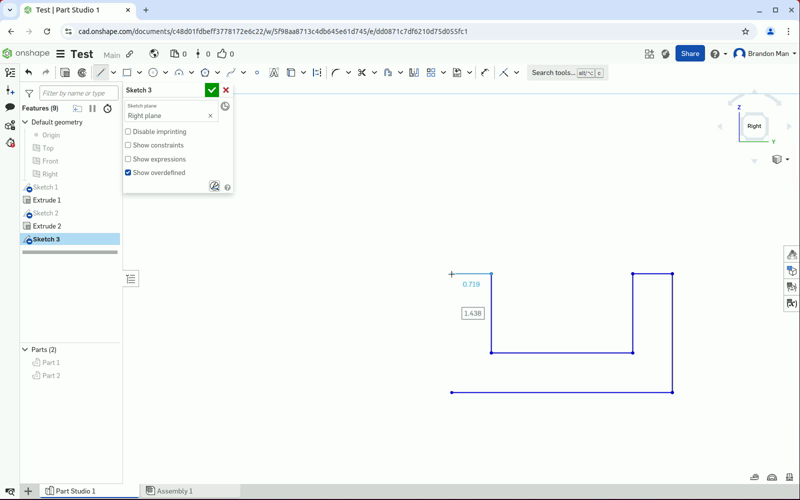
scroll(-6)
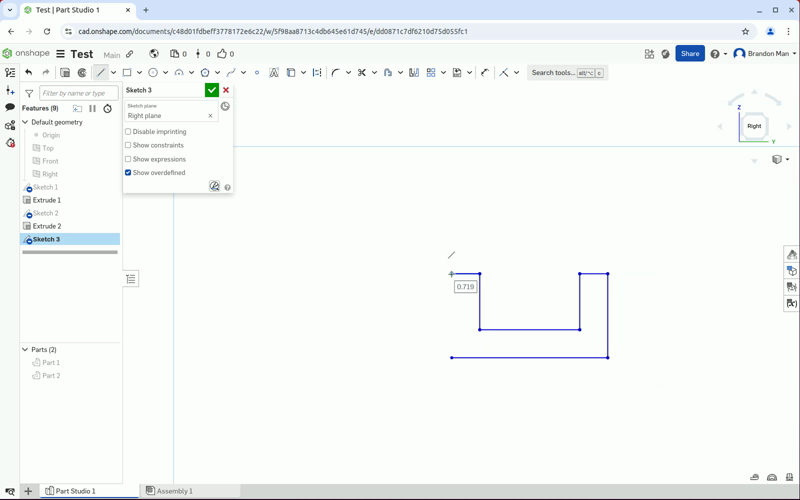
scroll(-6)
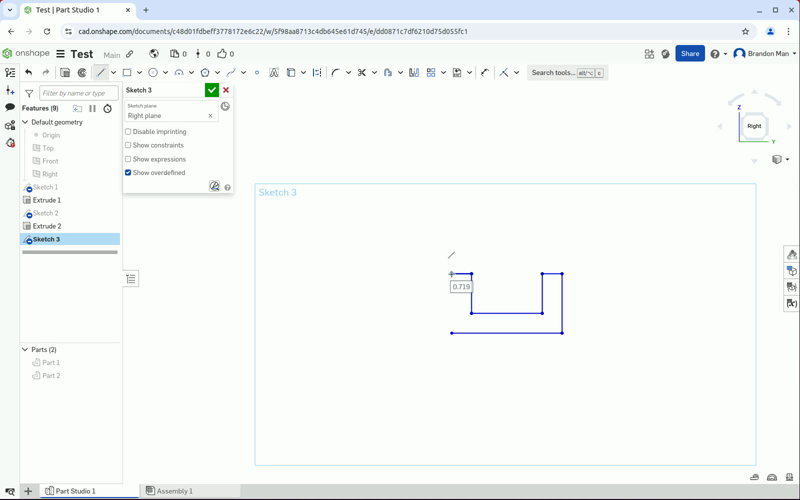
scroll(-6)
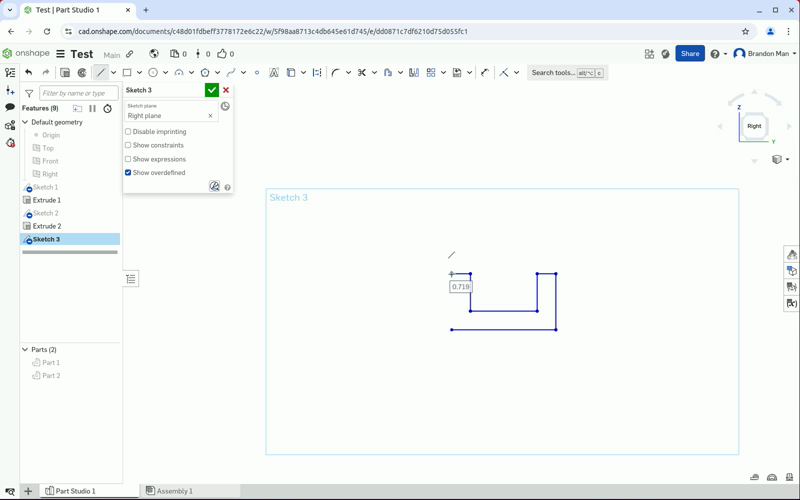
scroll(-6)
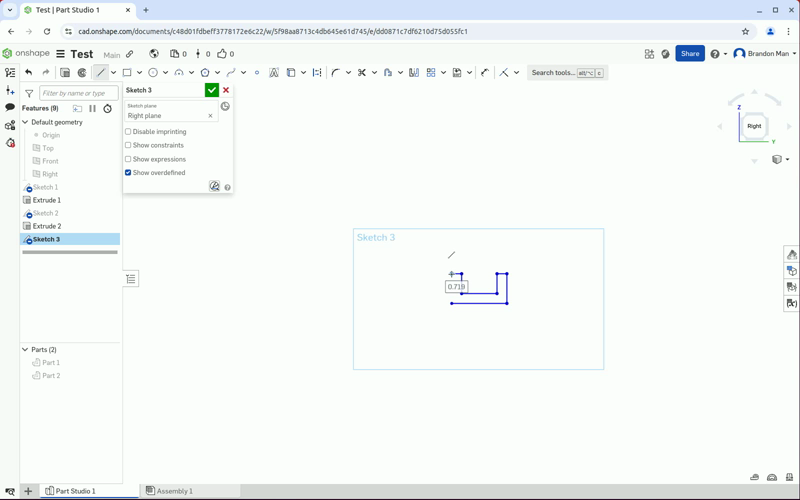
scroll(-6)
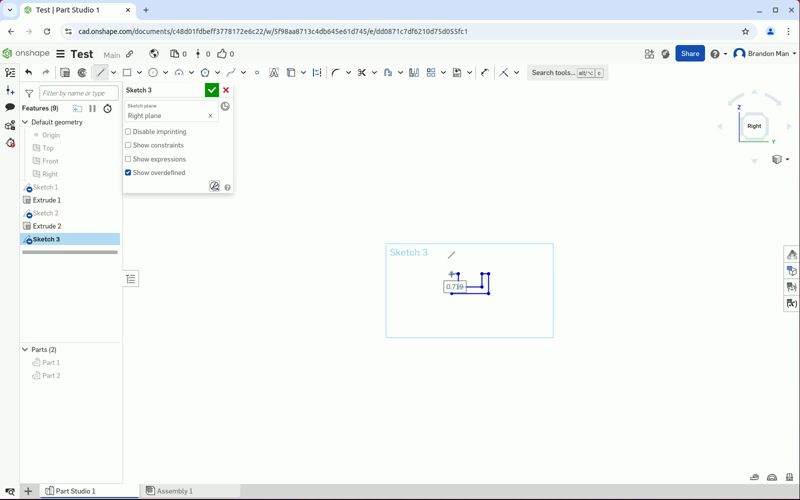
scroll(-6)
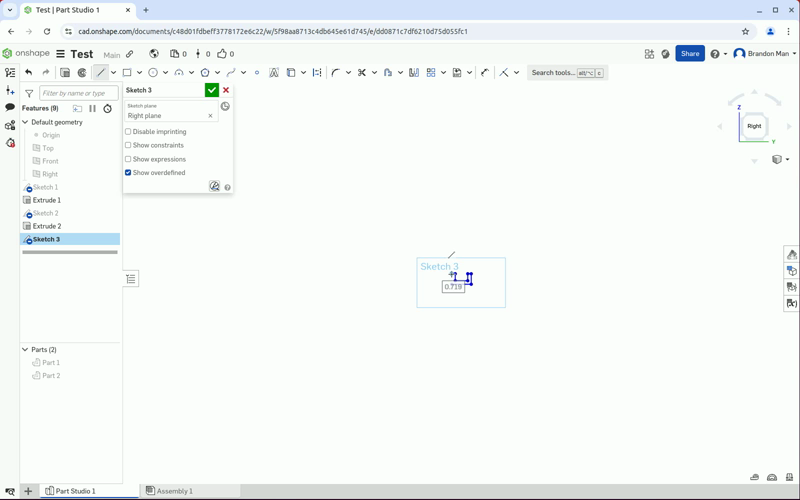
key_up(shift)
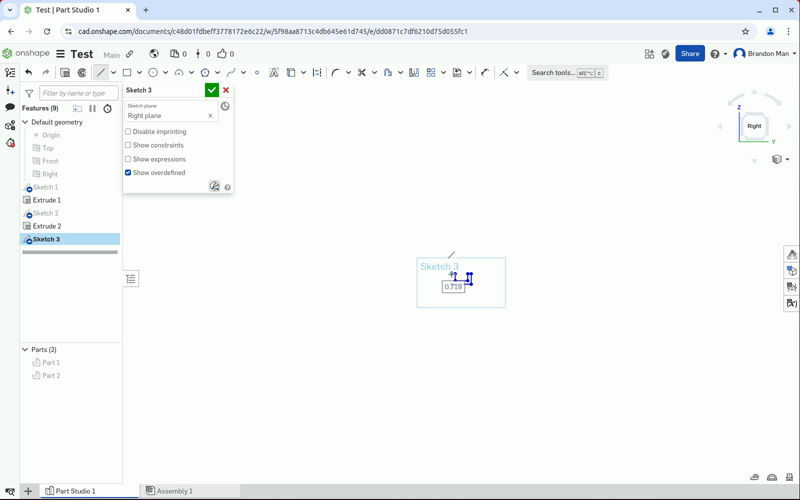
mouse_move(481, 273)
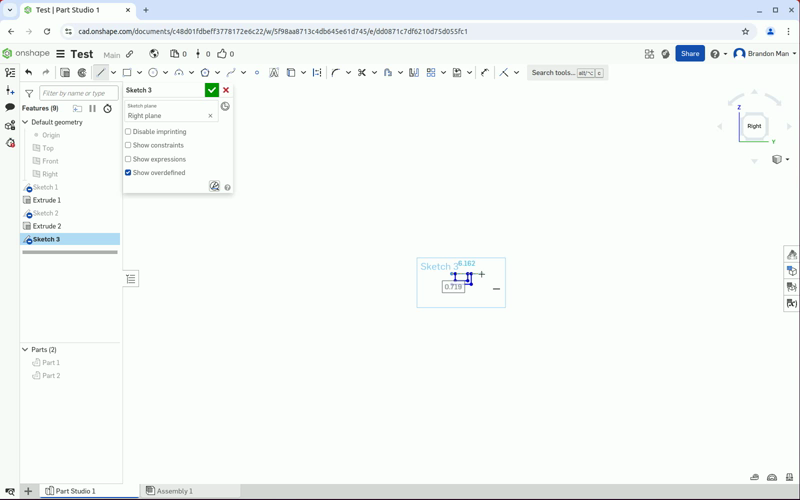
key_down(shift)
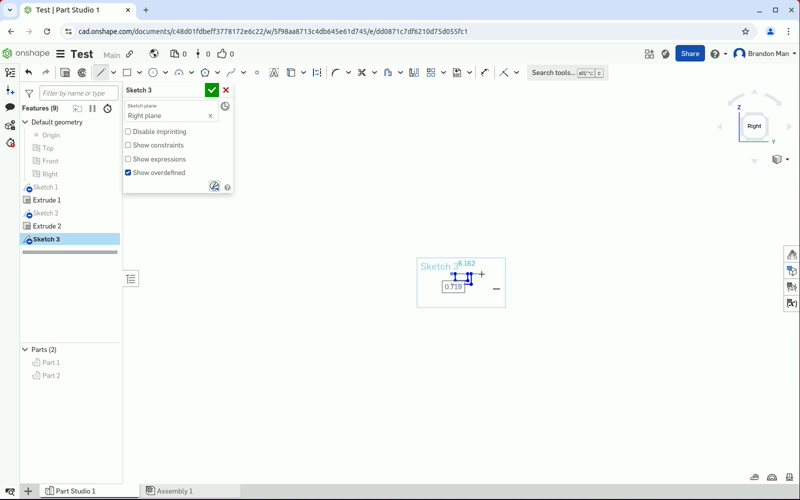
mouse_move(451, 284)
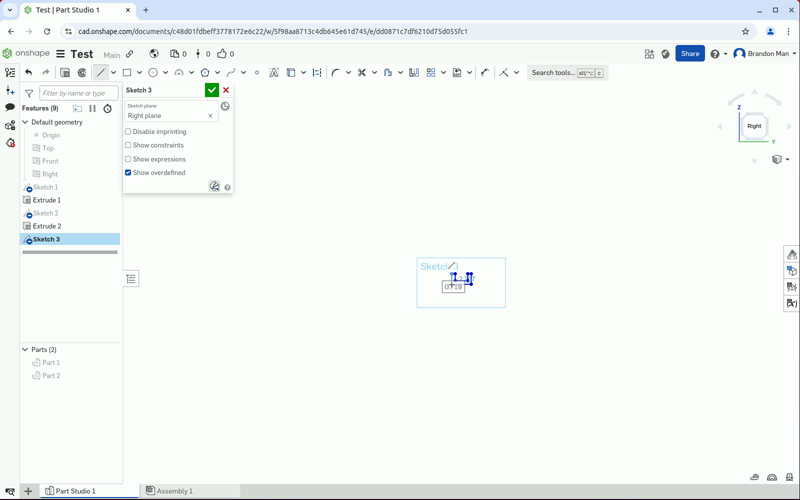
key_up(shift)
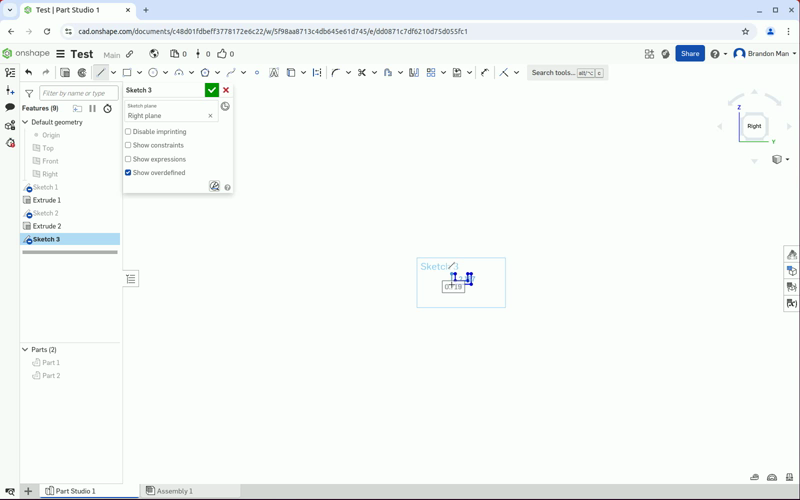
click(451, 284)
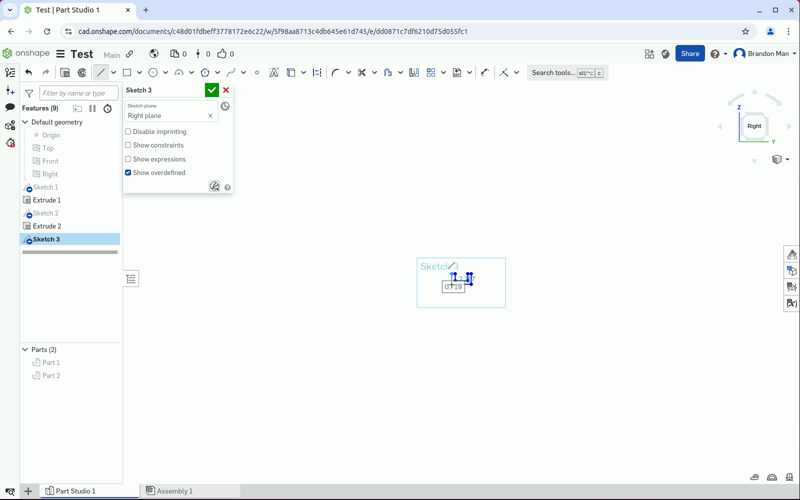
key(esc)
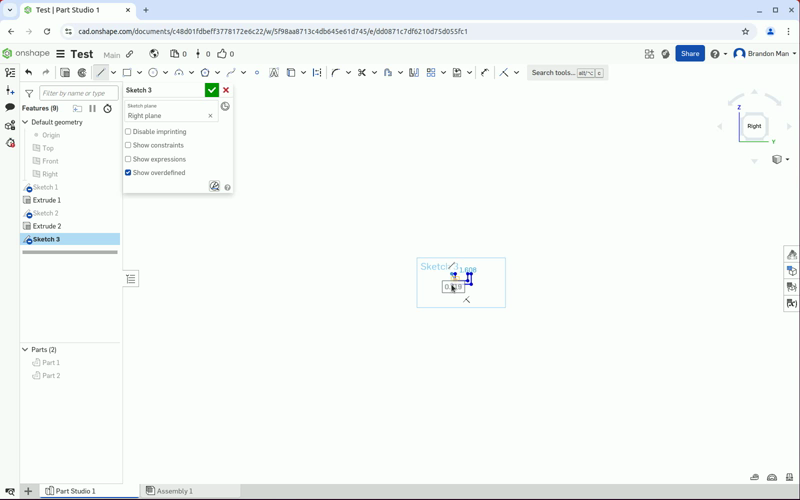
mouse_move(462, 281)
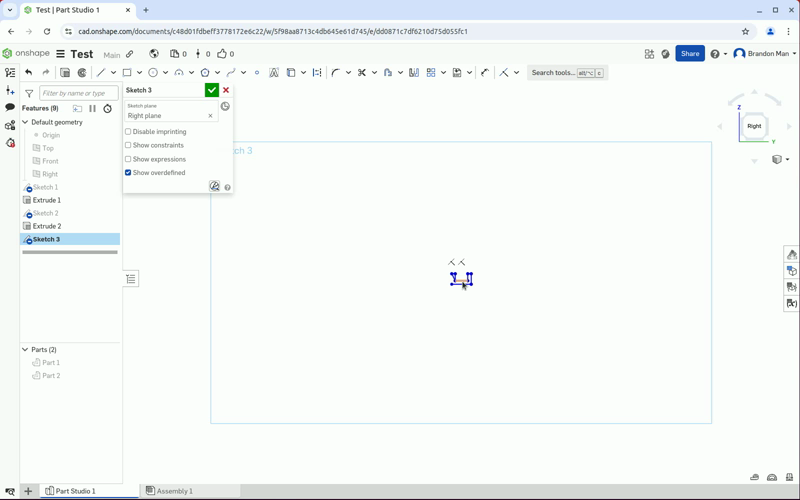
scroll(6)
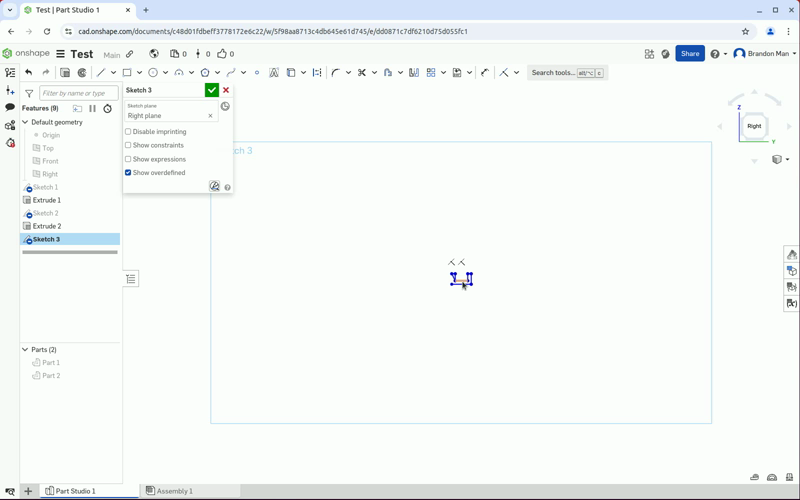
scroll(6)
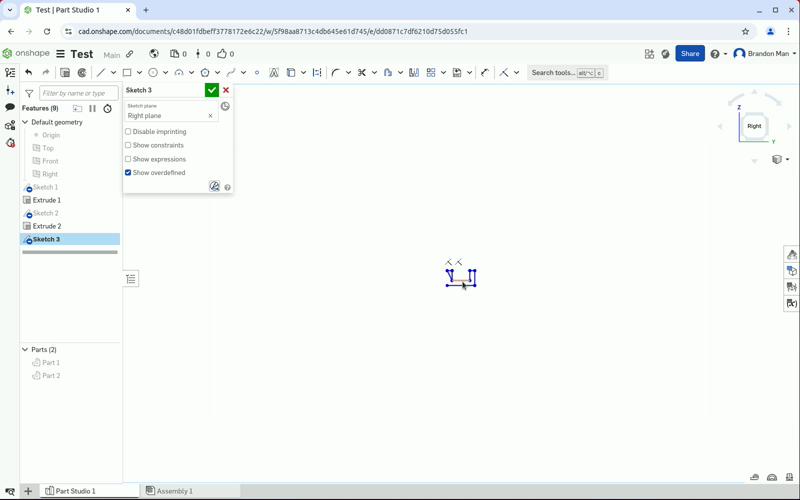
scroll(6)
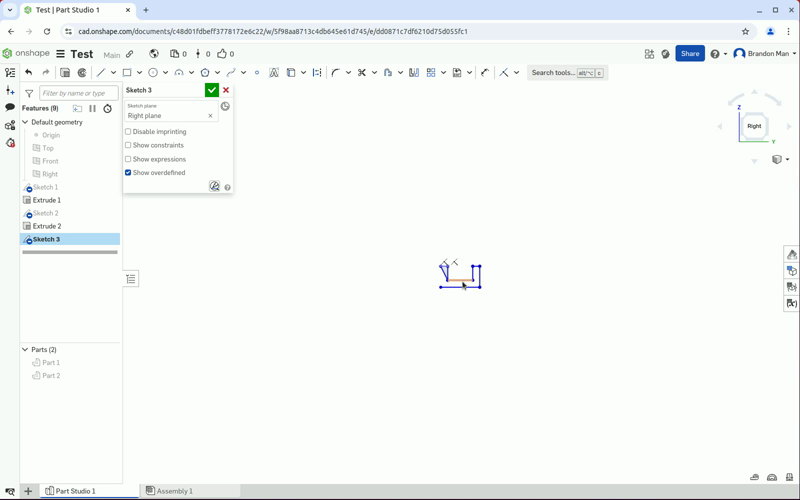
scroll(6)
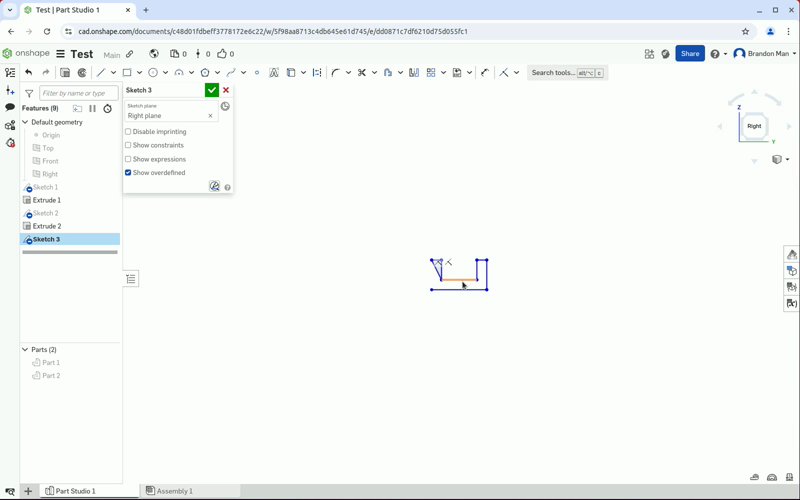
scroll(6)
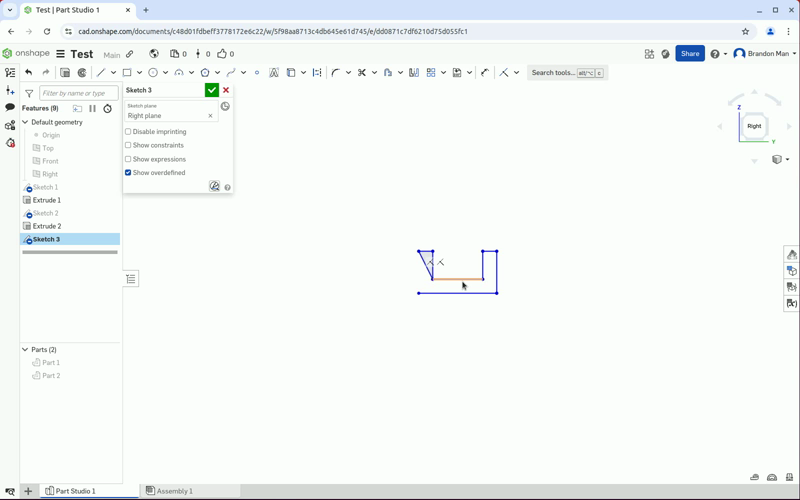
scroll(6)
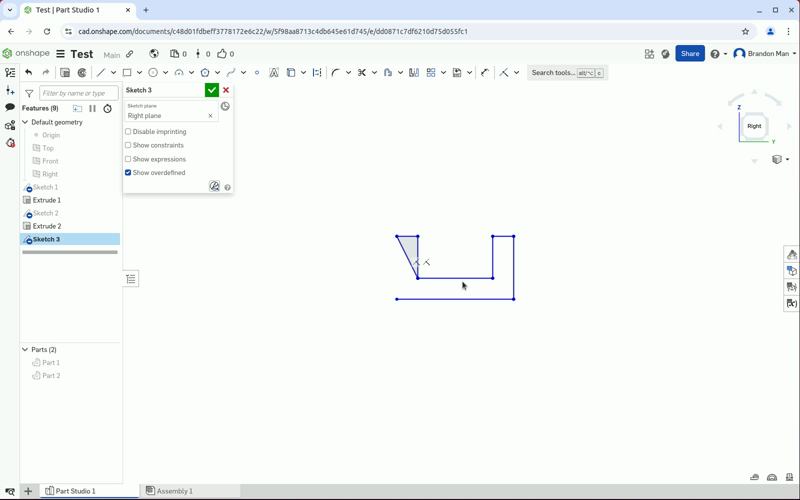
scroll(6)
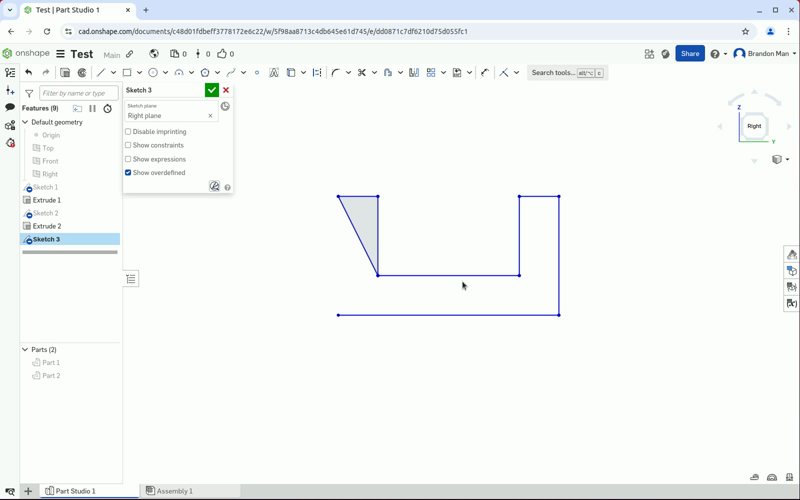
click(462, 281)
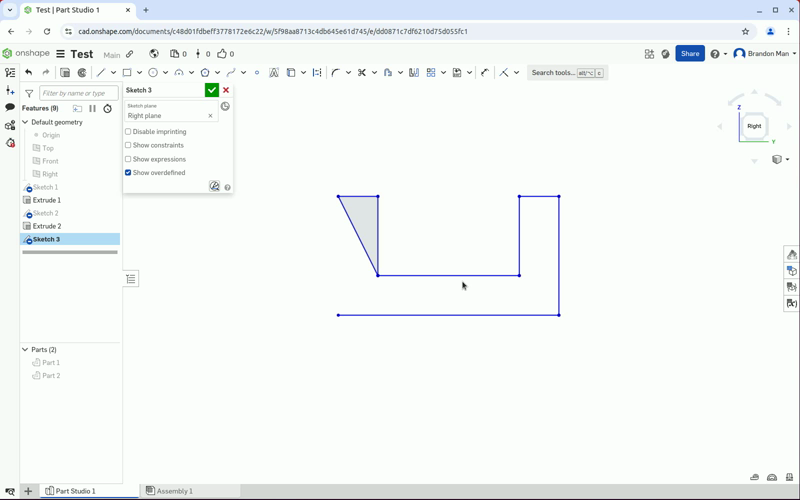
scroll(-6)
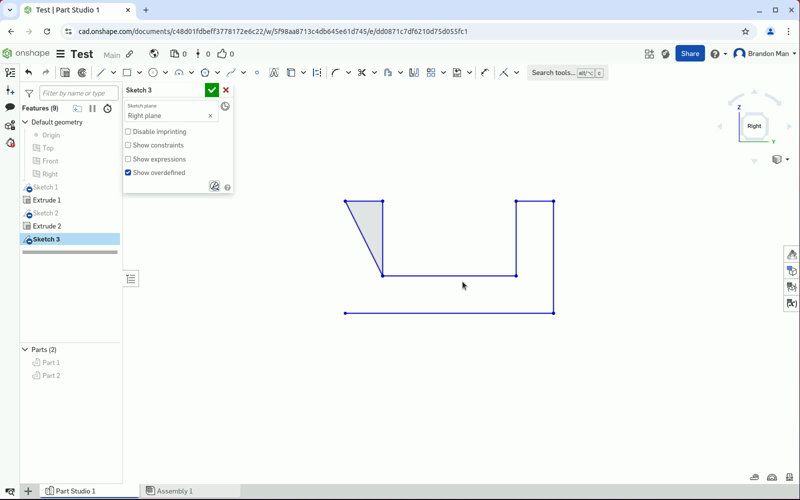
scroll(-6)
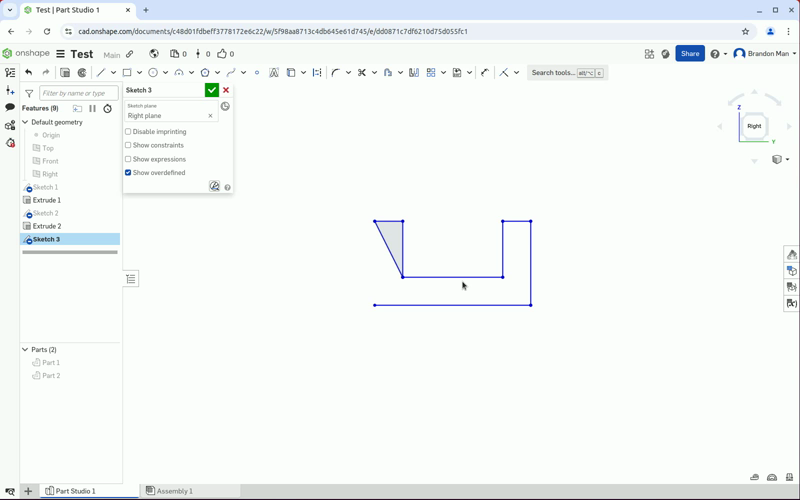
scroll(-6)
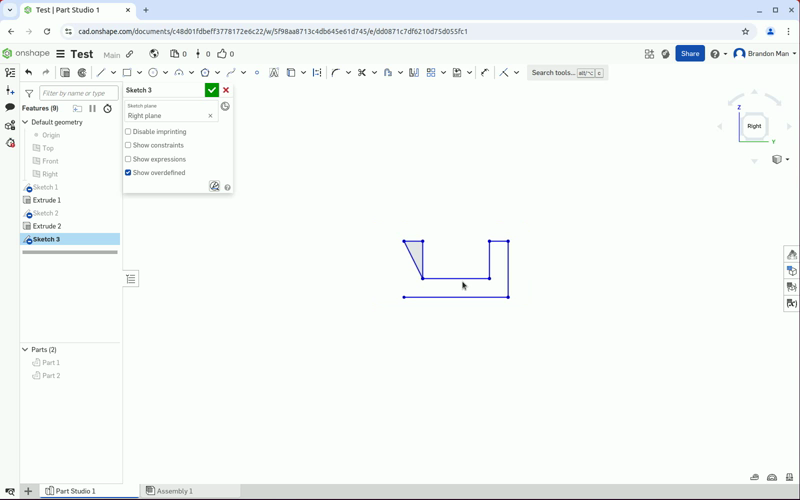
scroll(-6)
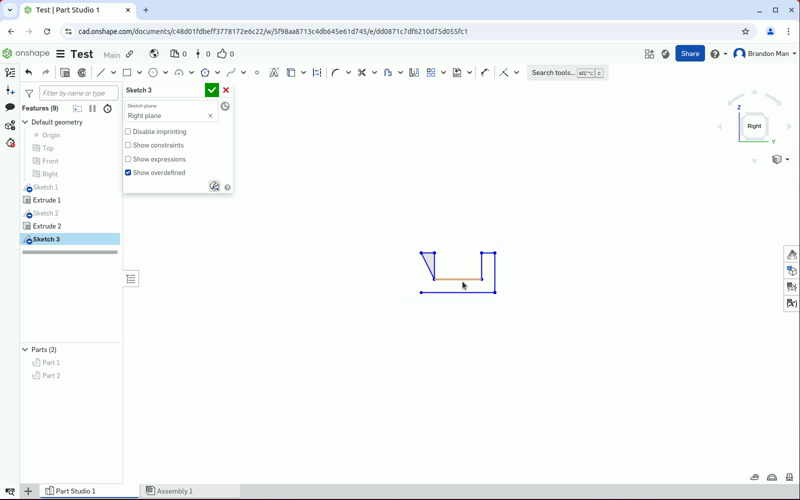
scroll(-6)
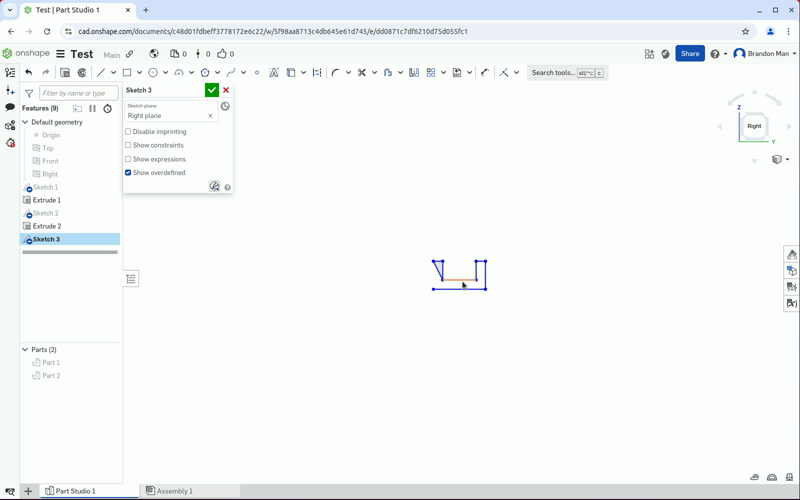
scroll(-6)
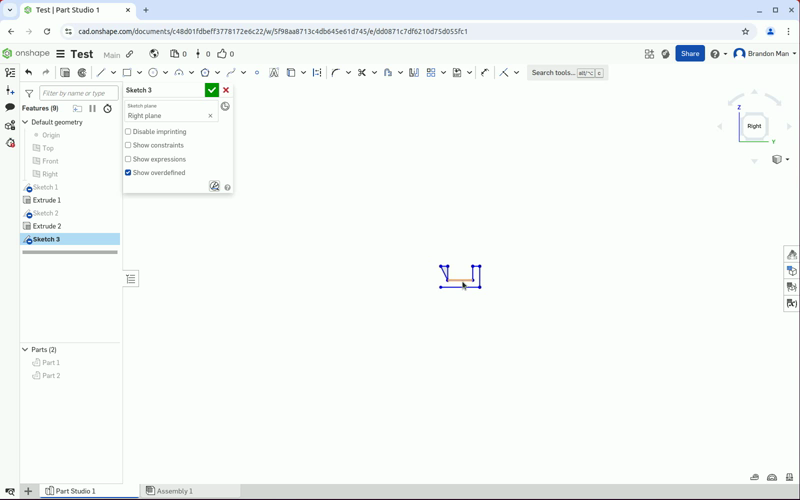
scroll(-6)
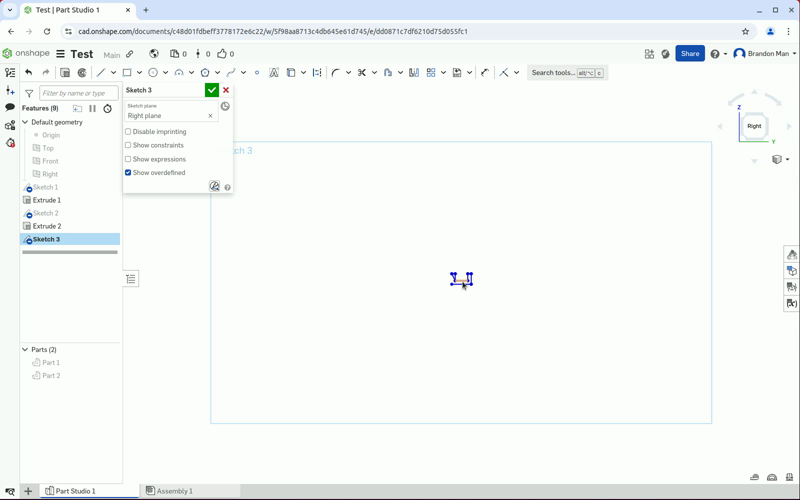
mouse_move(73, 352)
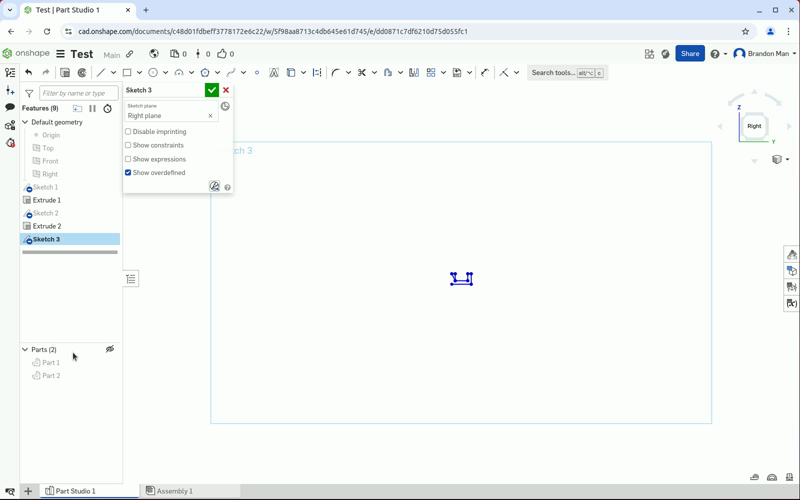
key(shift+y)
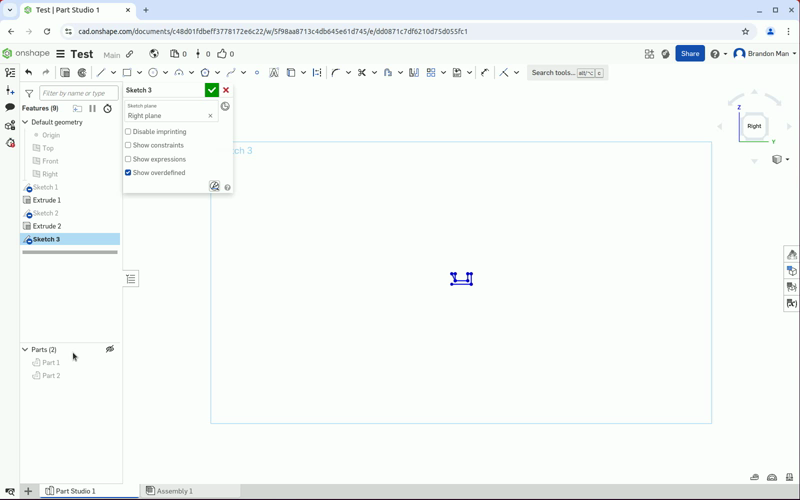
key(shift+e)
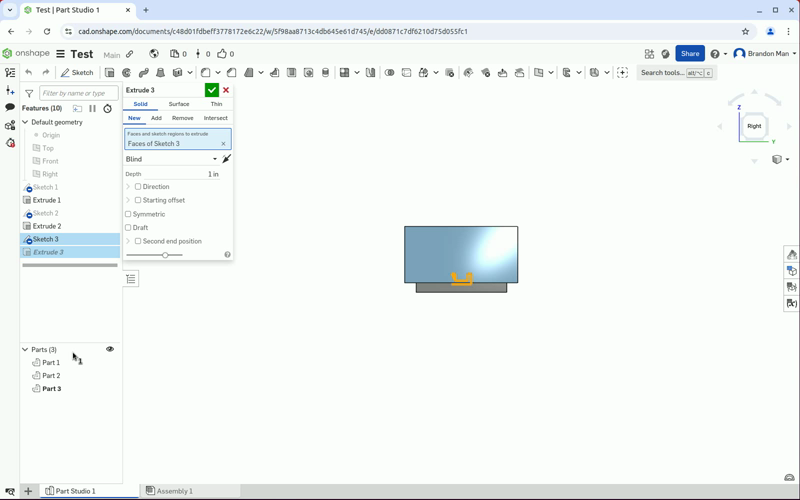
mouse_move(143, 106)
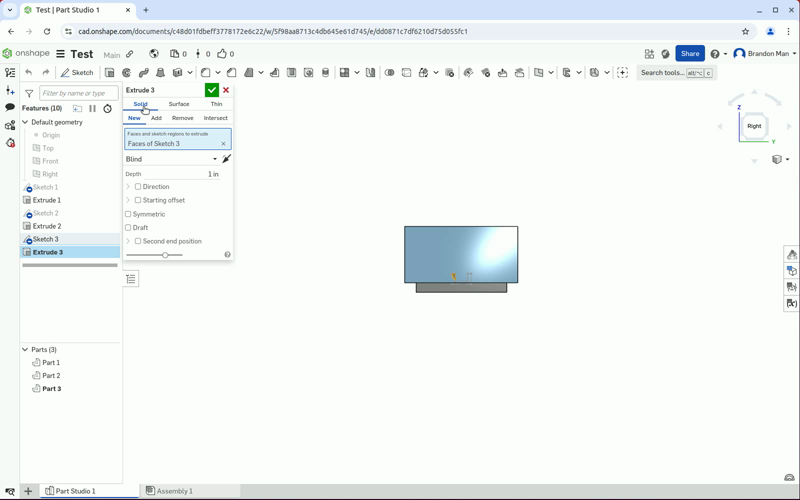
click(143, 106)
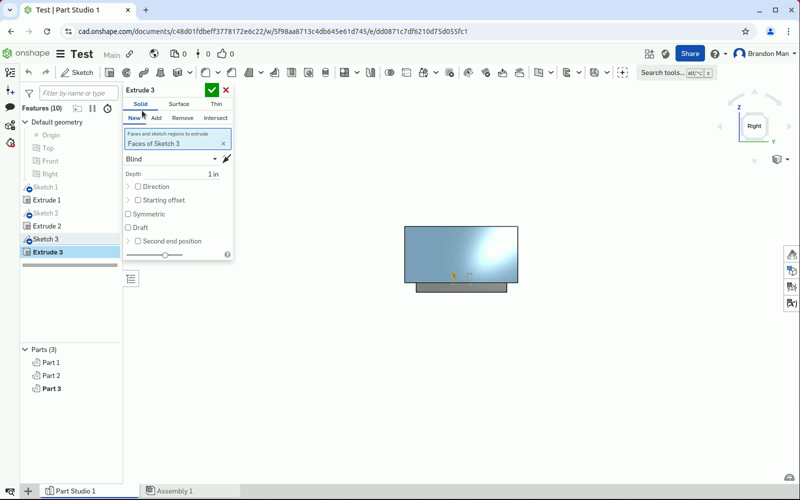
mouse_move(137, 120)
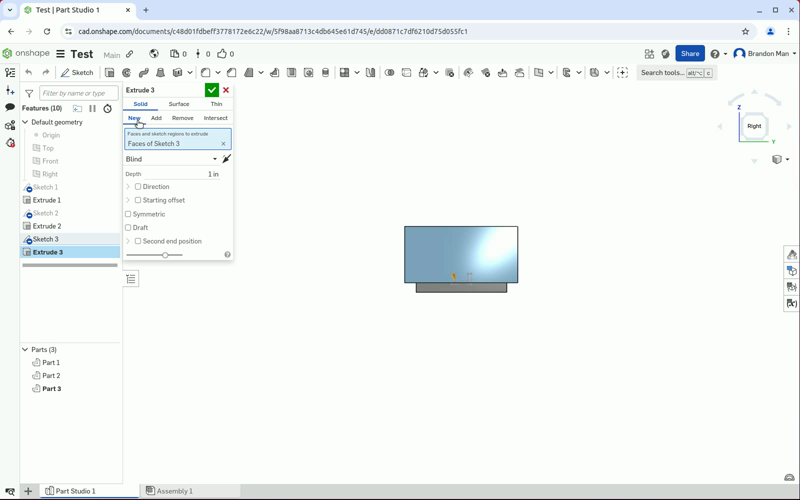
click(137, 120)
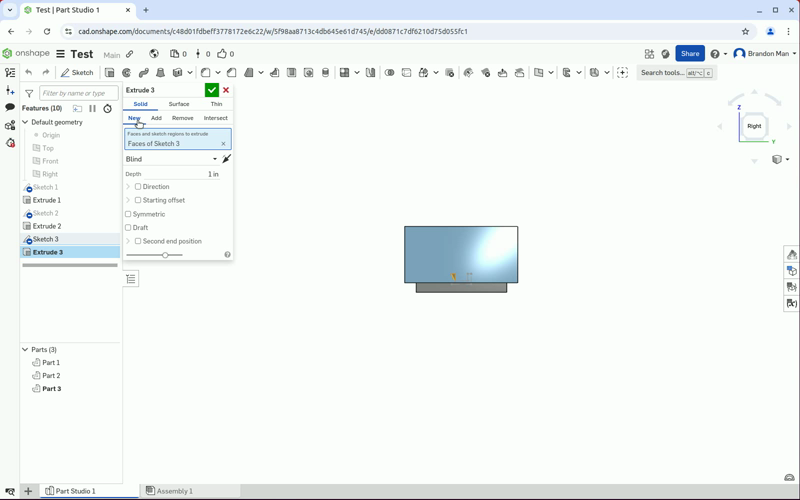
key(tab, 4)
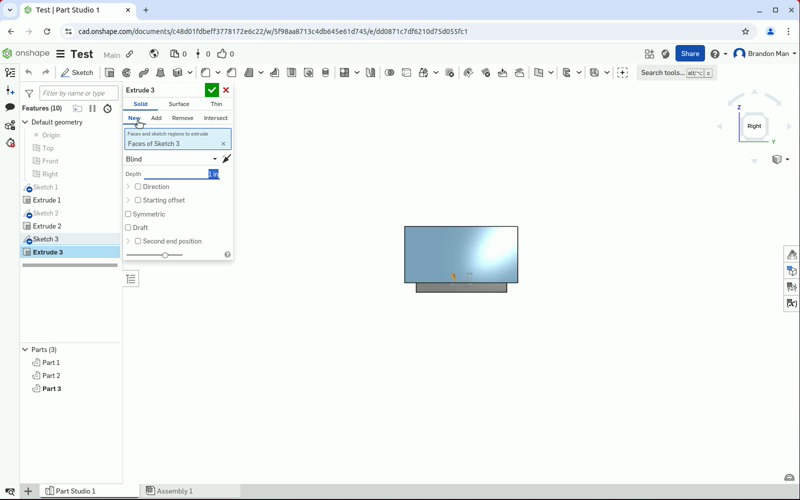
text(38.996)
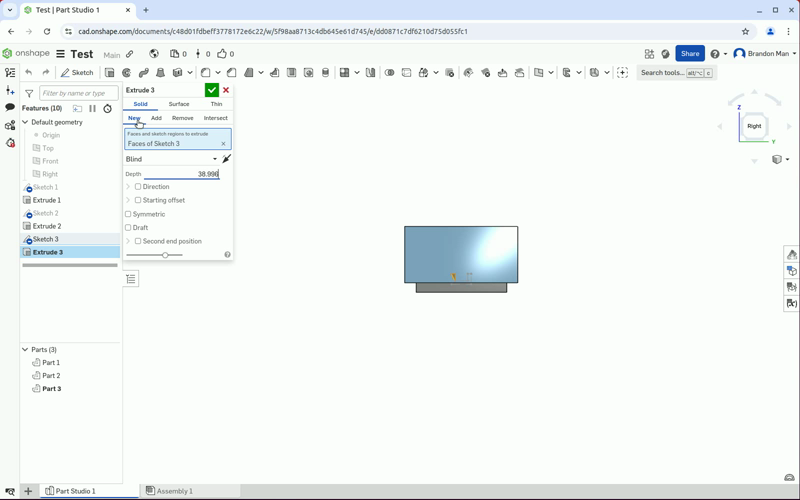
key(tab, 3)
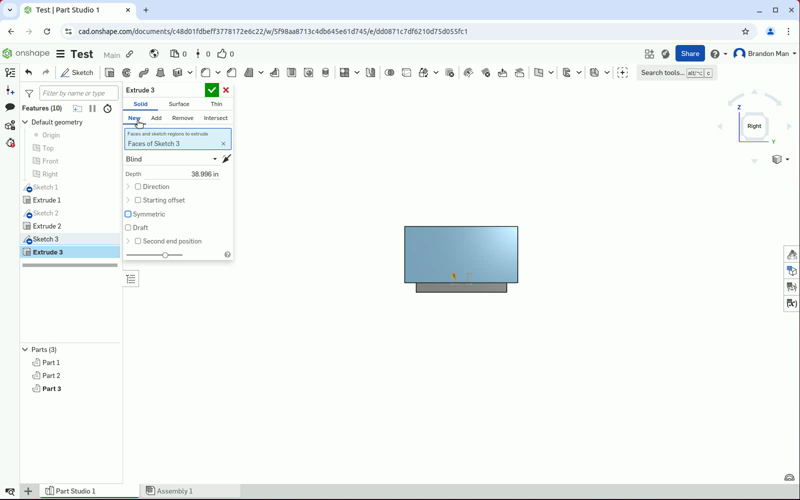
key(space)
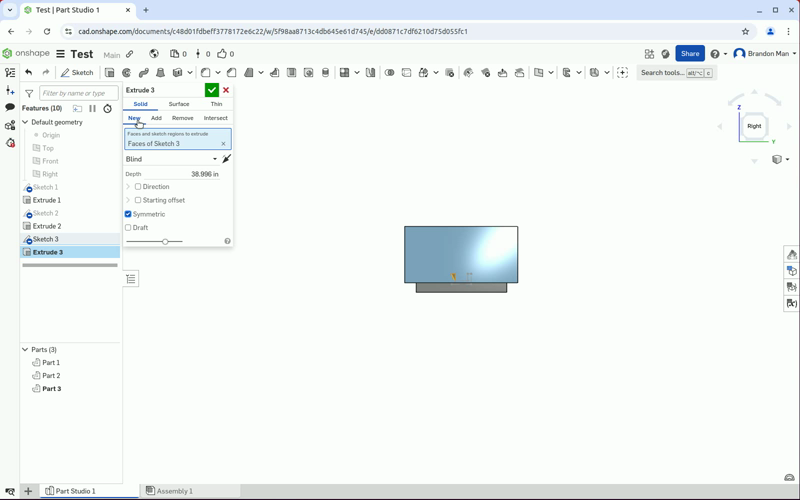
key(enter)
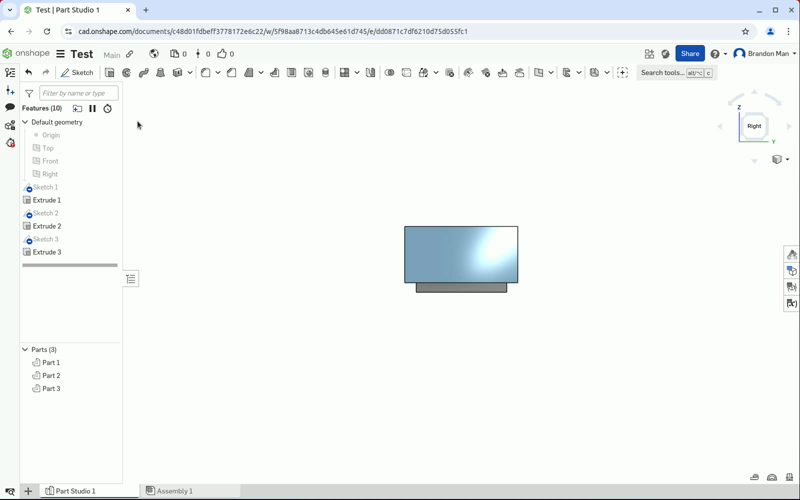
key(shift+h)
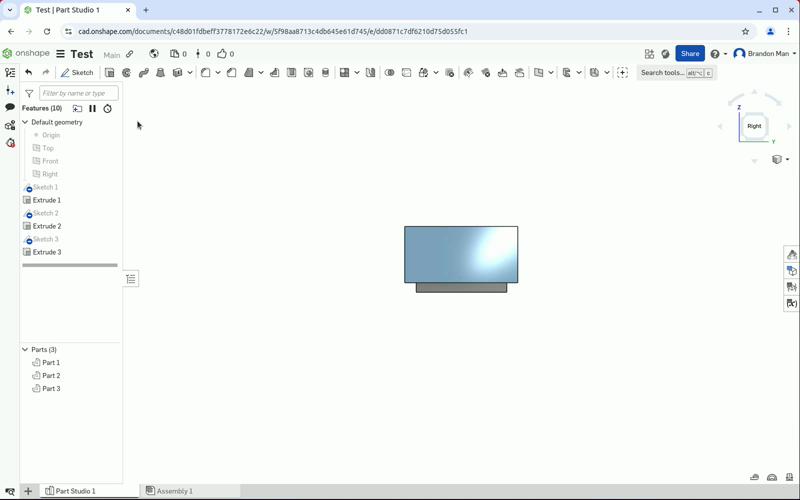
key(shift+h)
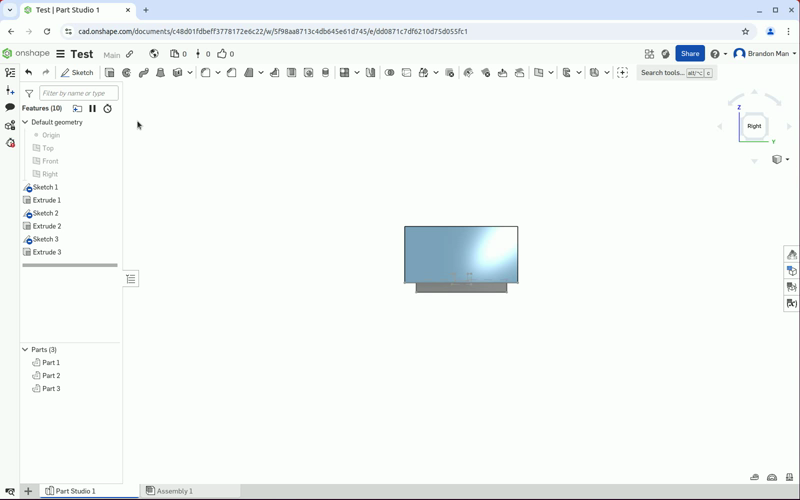
key(shift+7)
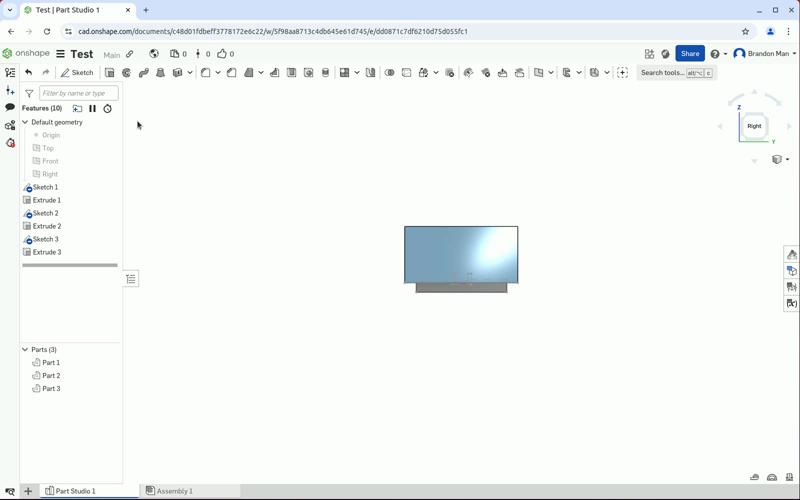
key(right, 2)
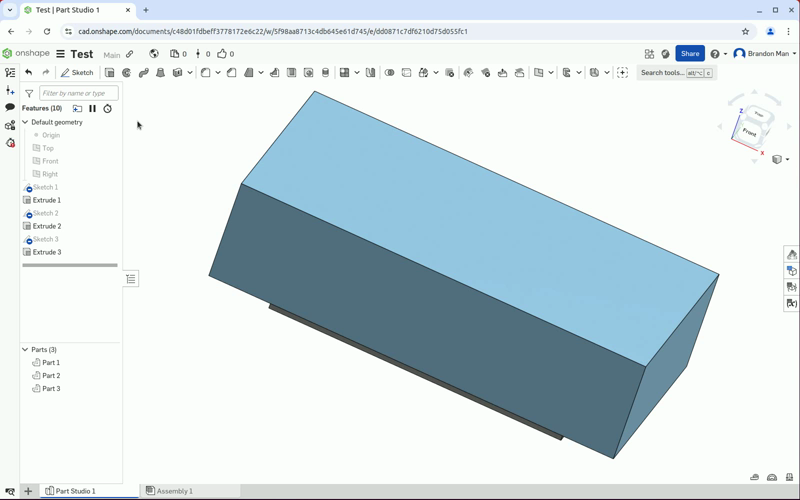
key(down, 2)
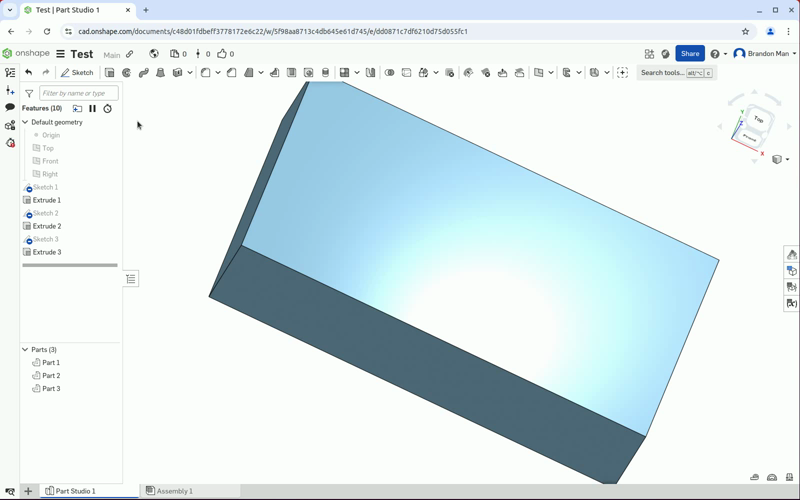
key(up, 2)
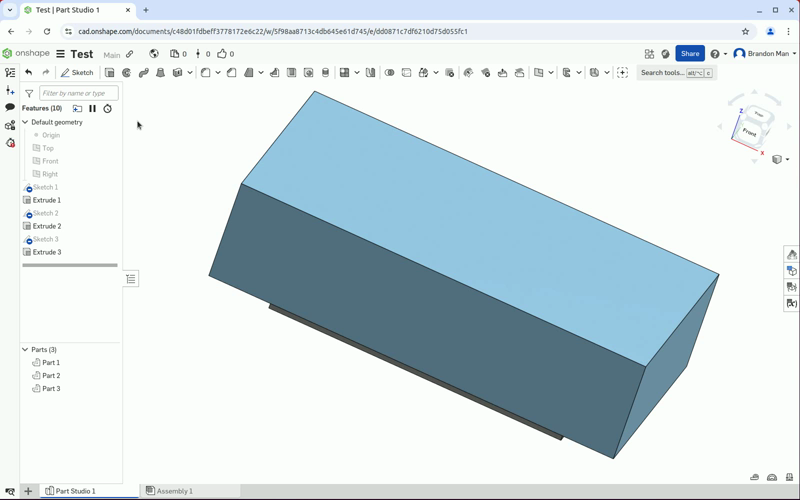
key(left, 2)
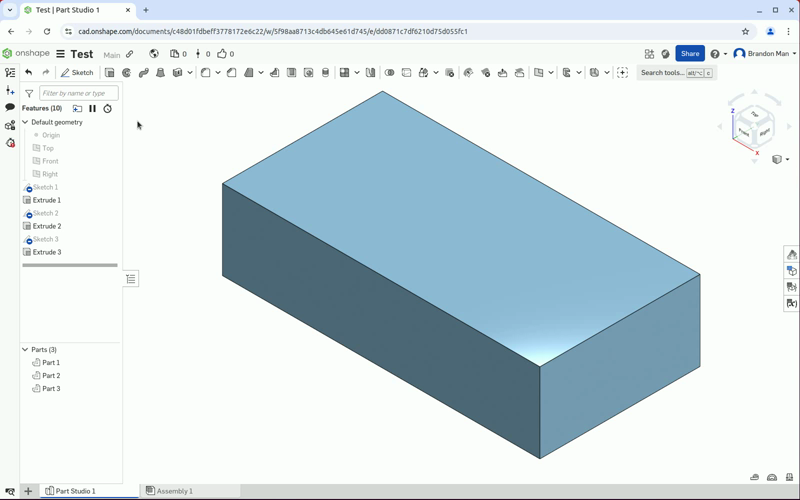
mouse_move(73, 189)
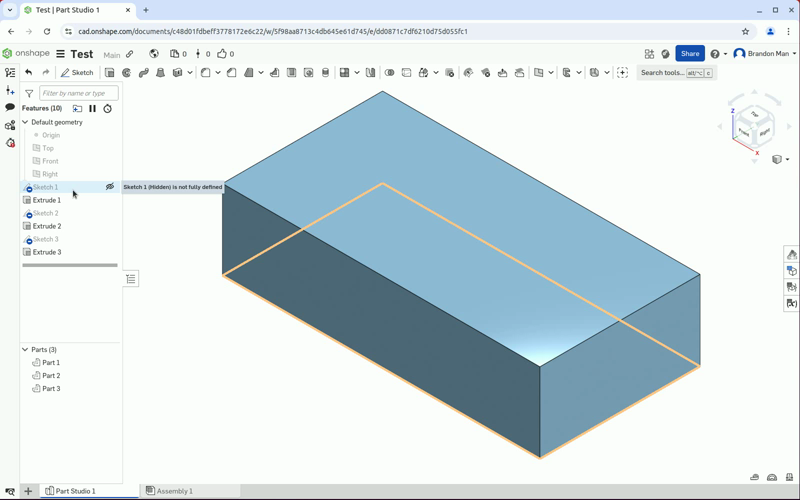
click(73, 189)